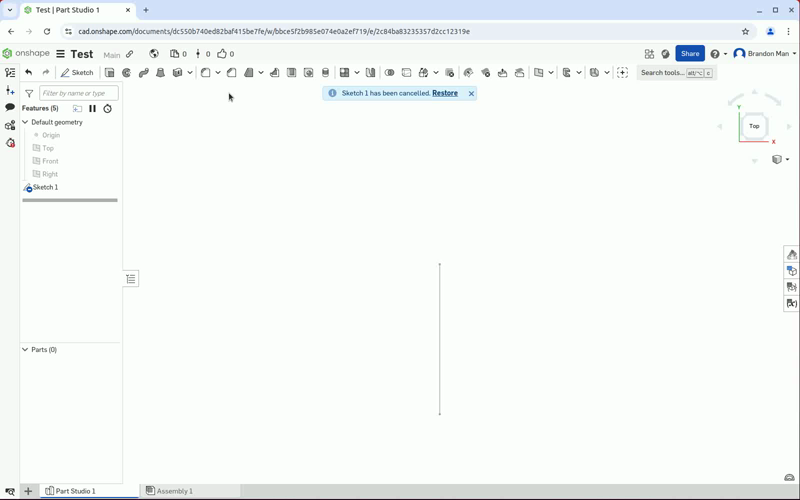
key(shift+h)
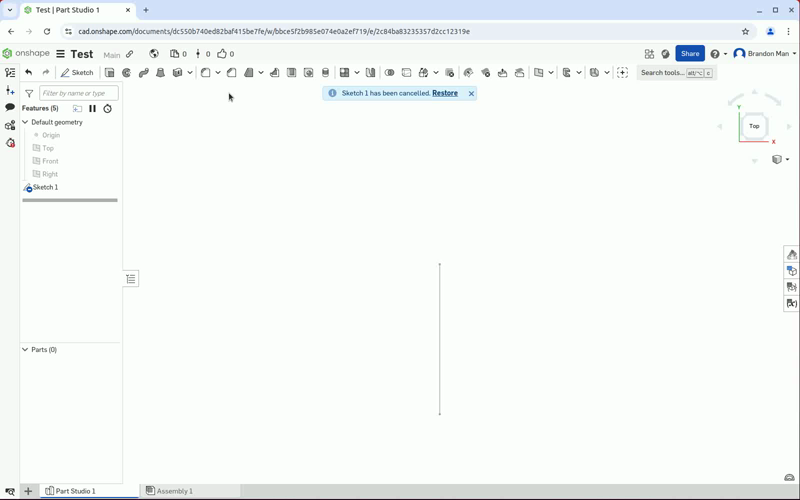
key(shift+s)
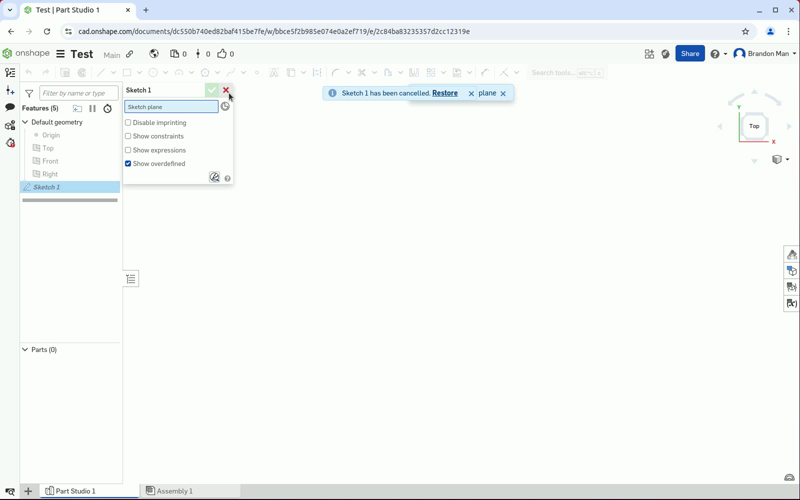
mouse_move(73, 150)
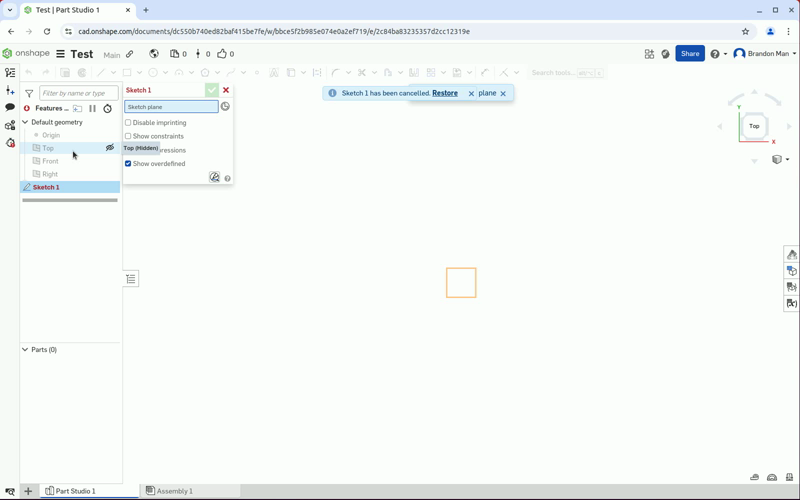
click(73, 150)
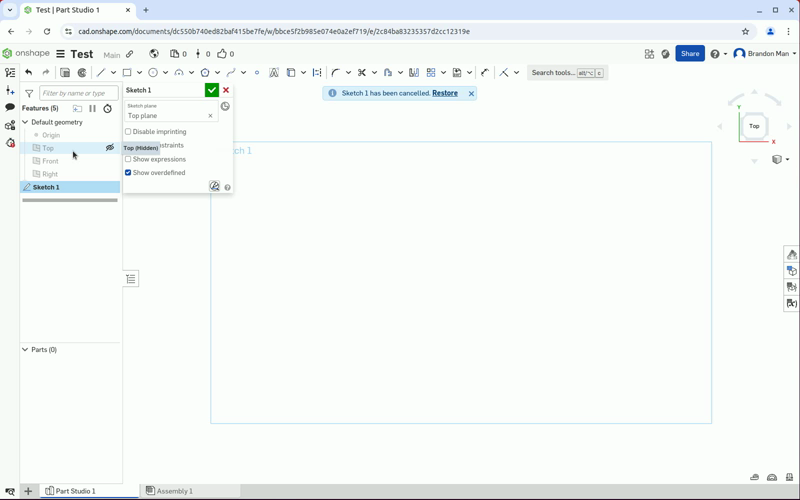
mouse_move(73, 352)
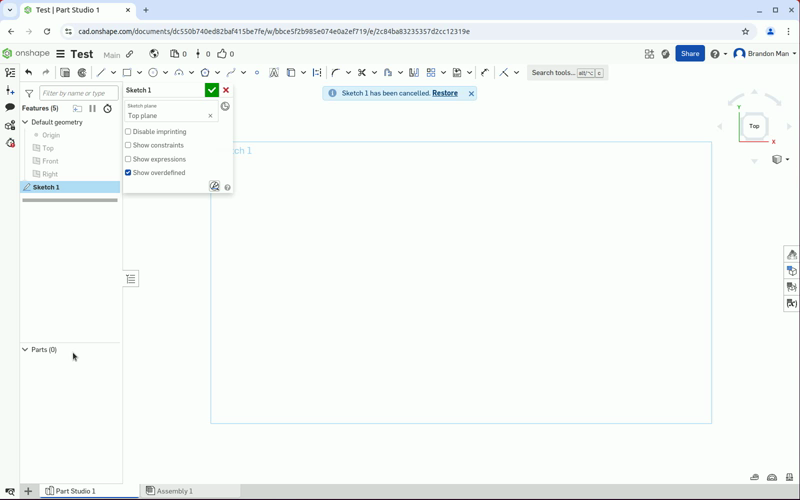
key(y)
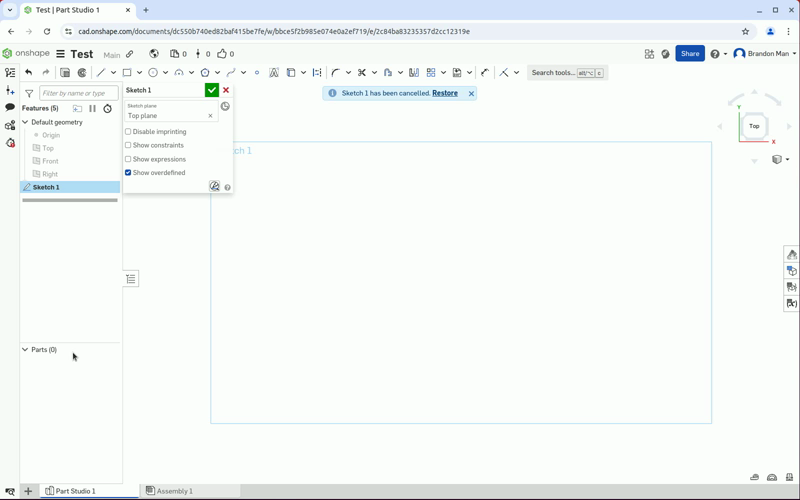
key(a)
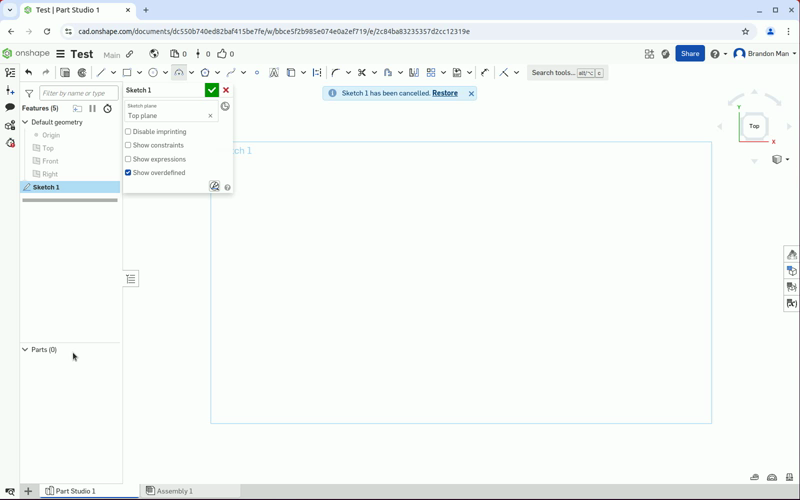
key_down(shift)
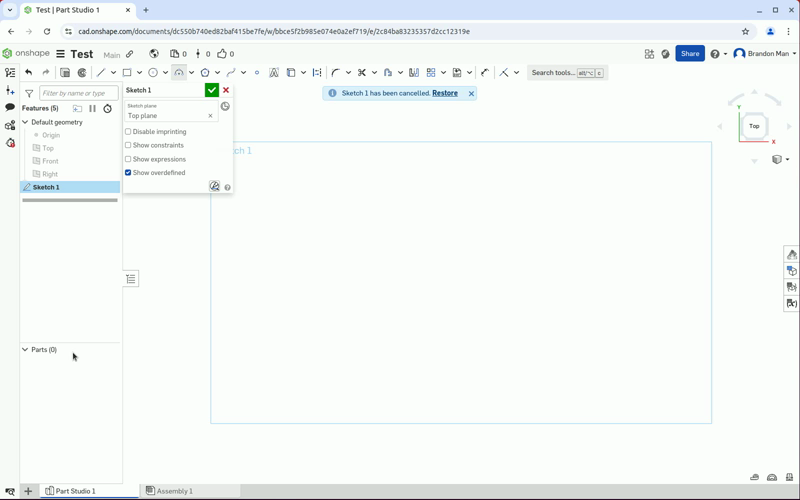
mouse_move(416, 351)
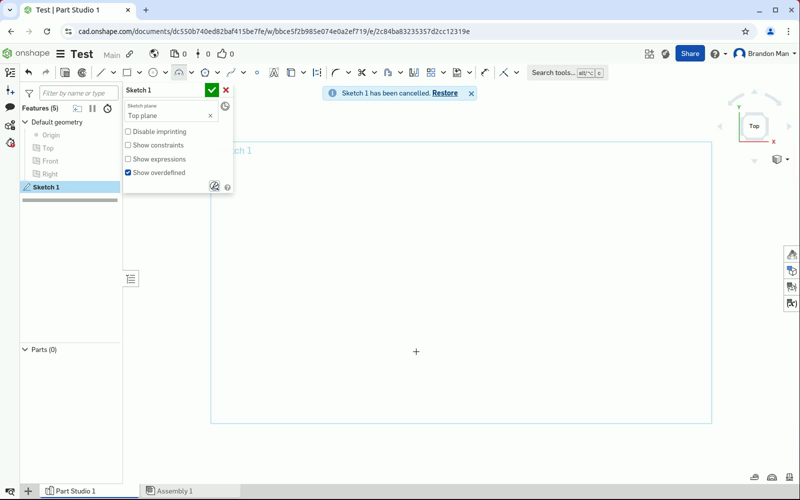
click(416, 351)
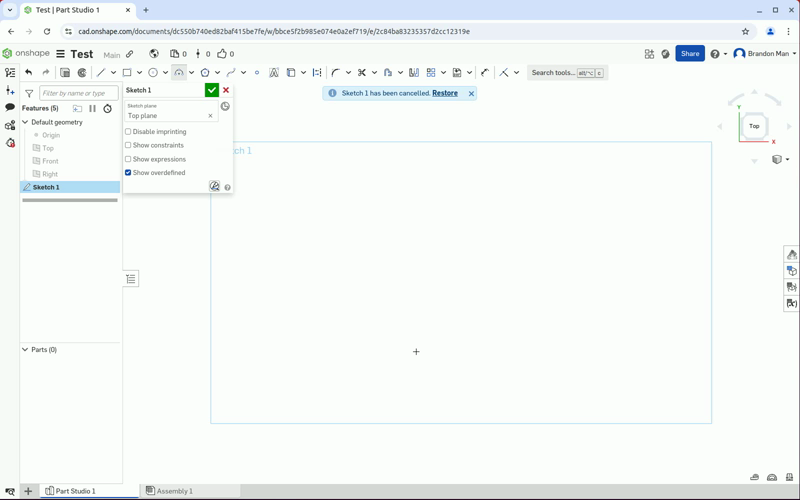
key_up(shift)
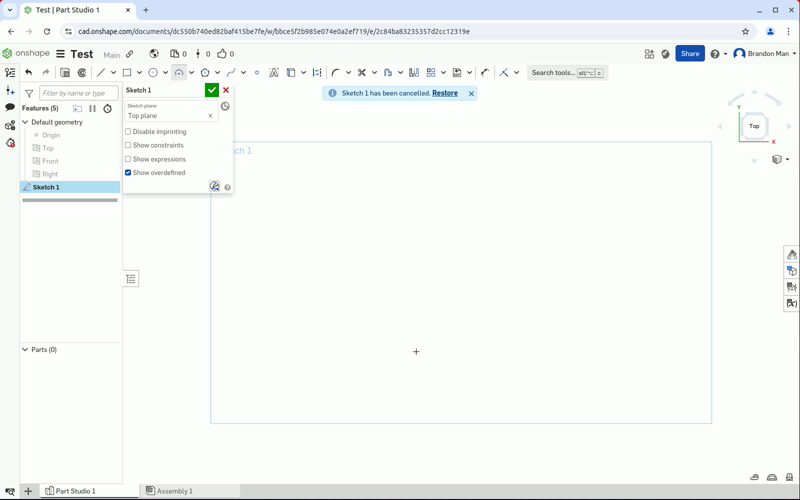
key_down(shift)
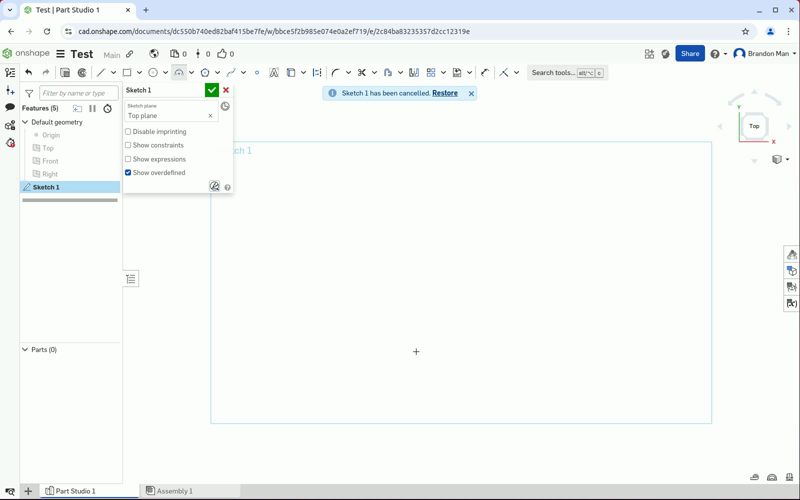
mouse_move(505, 351)
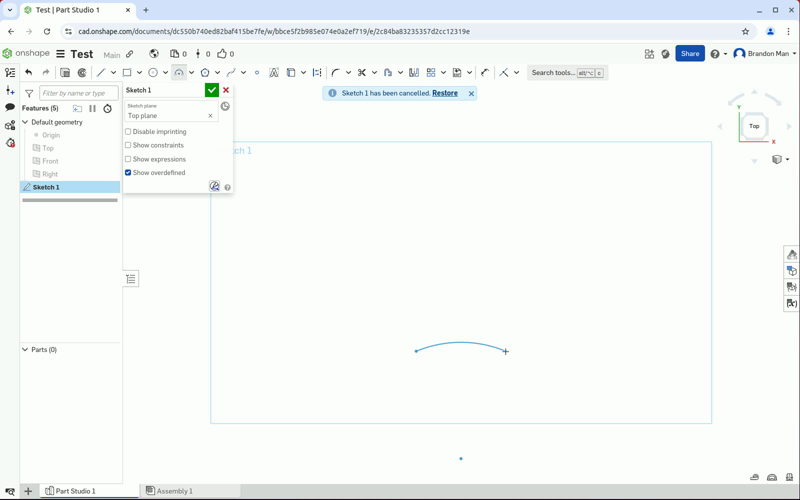
click(505, 351)
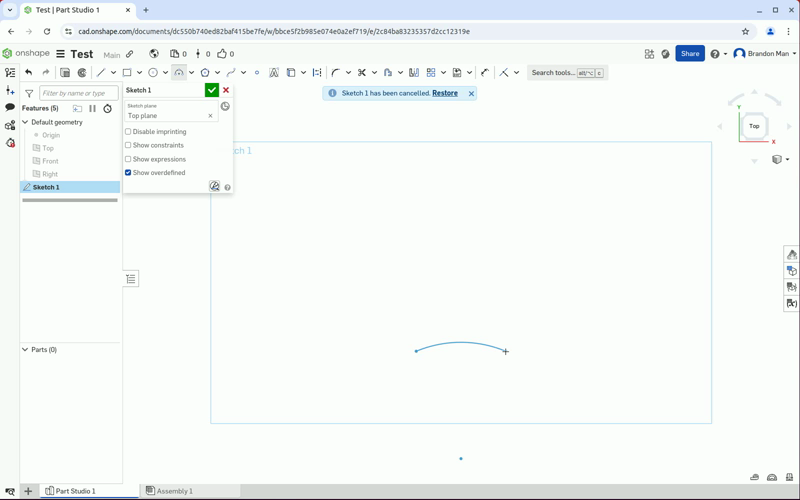
mouse_move(460, 306)
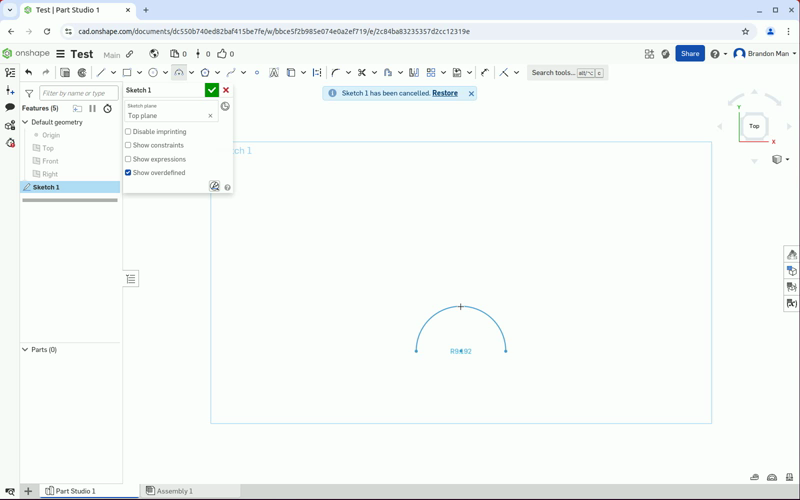
click(460, 306)
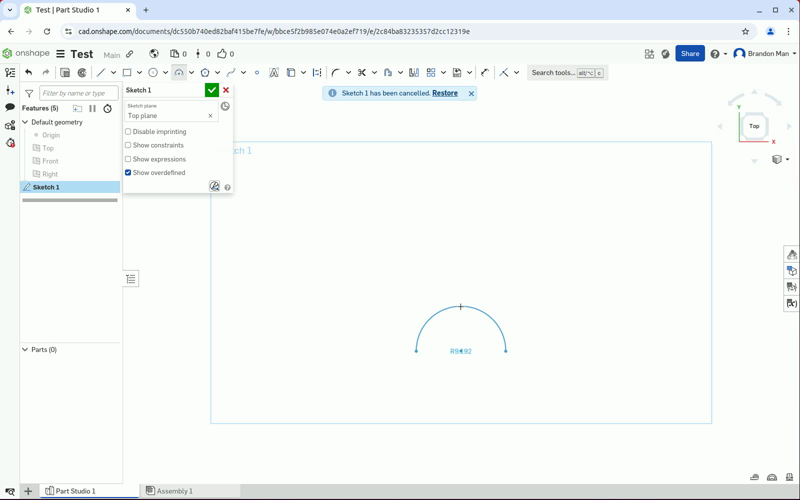
key_up(shift)
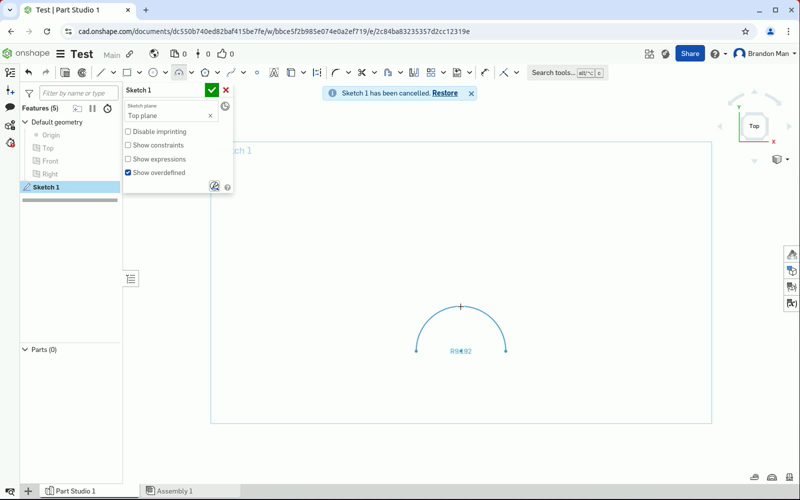
key(esc)
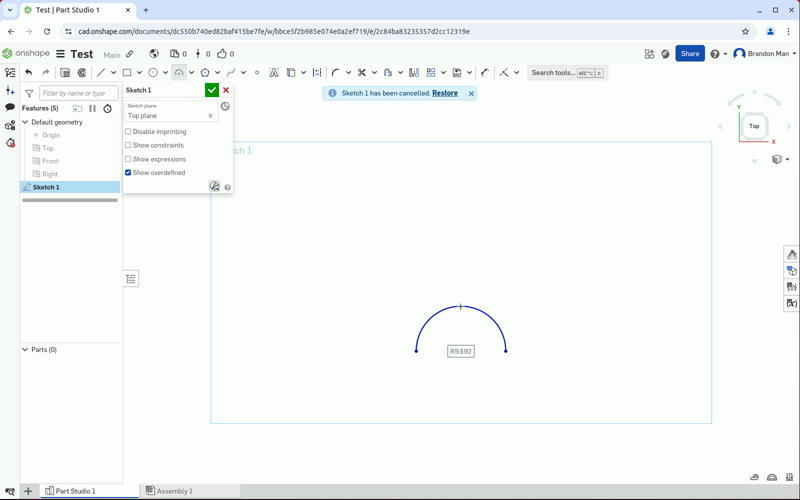
key(l)
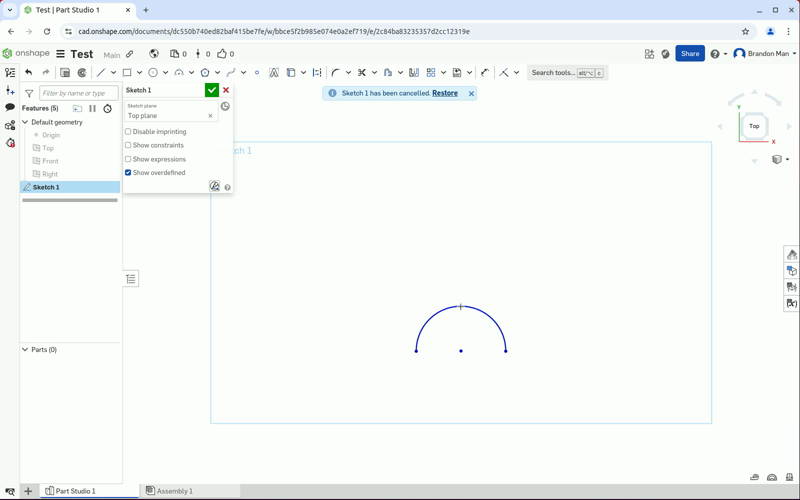
mouse_move(505, 351)
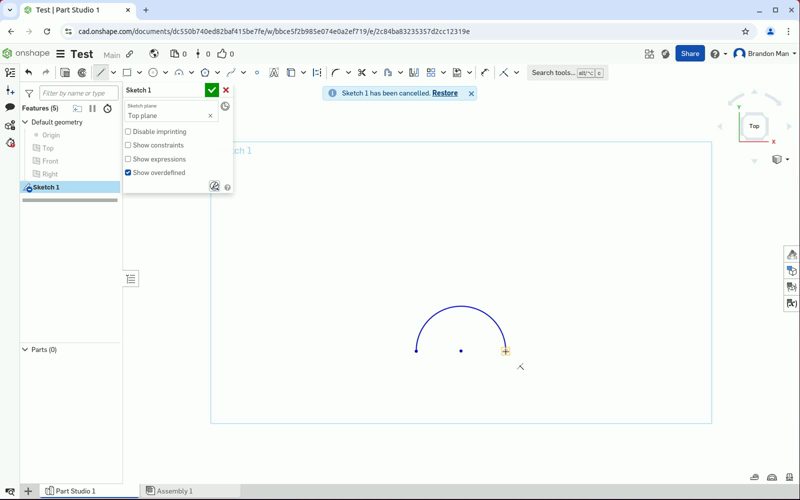
click(505, 351)
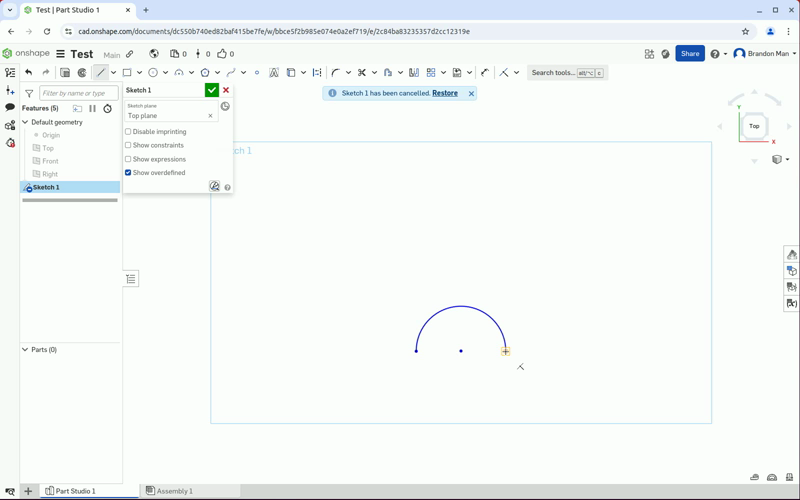
key_down(shift)
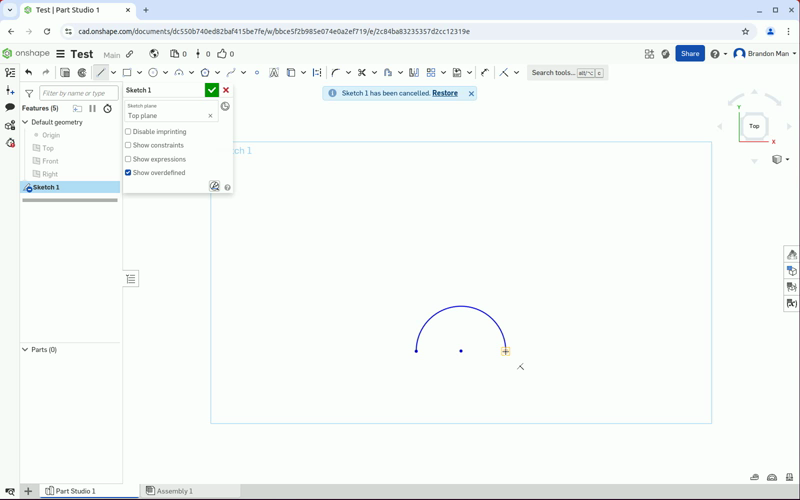
mouse_move(505, 216)
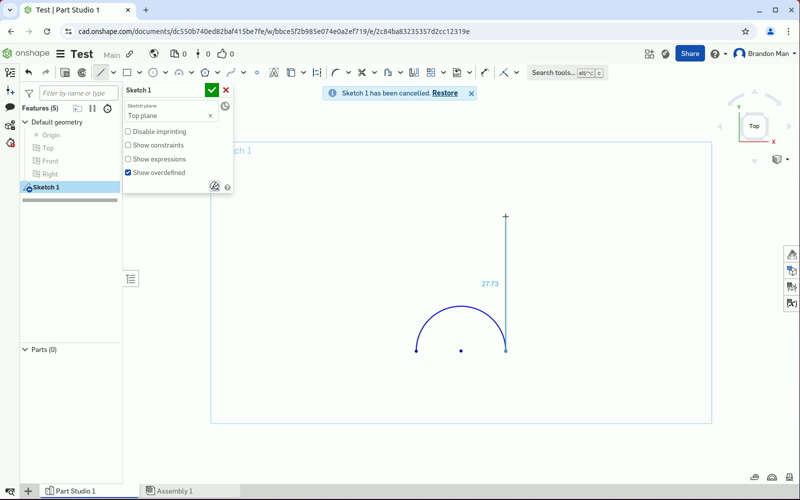
click(505, 216)
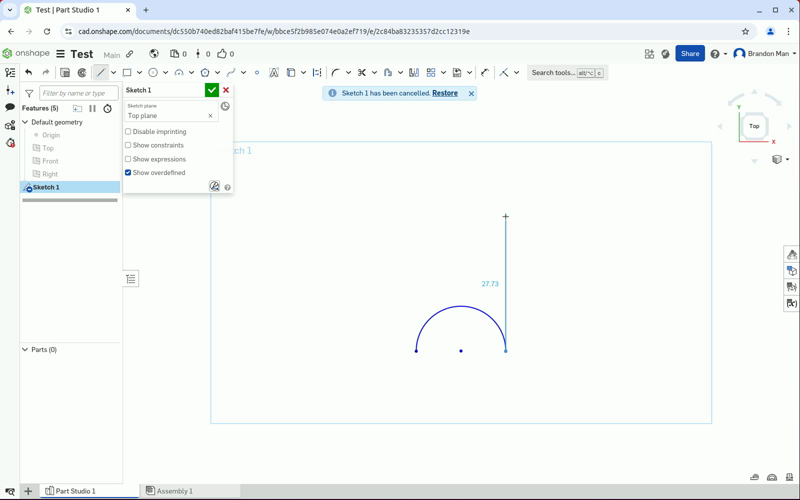
key_up(shift)
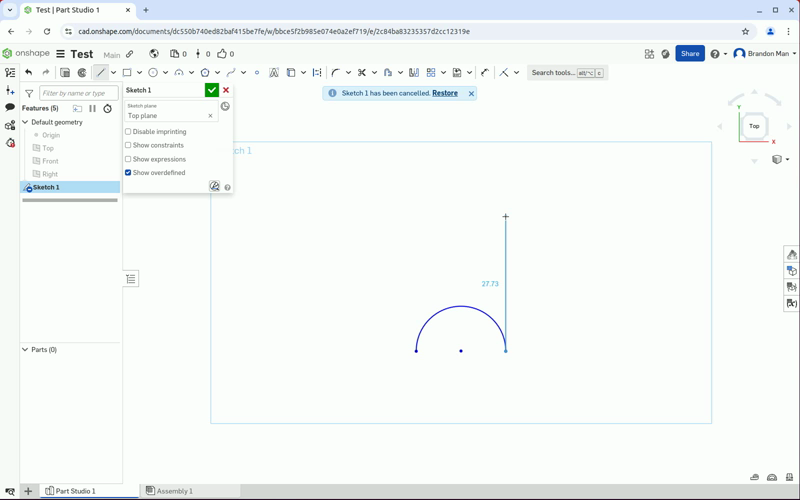
key(esc)
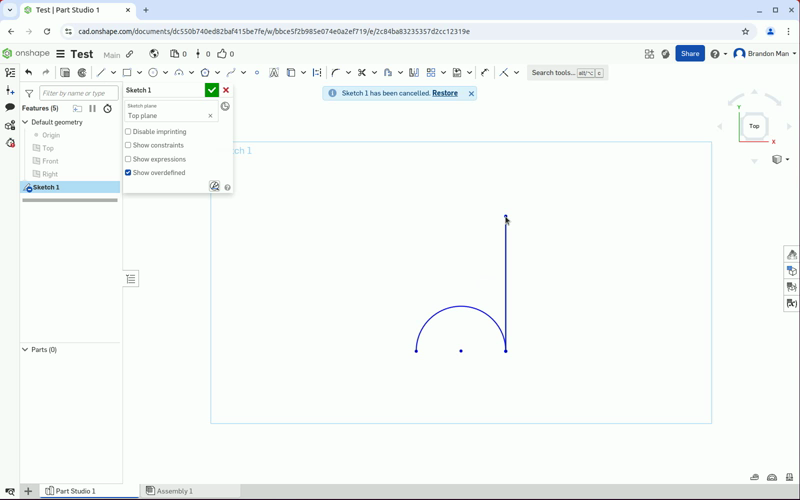
key(a)
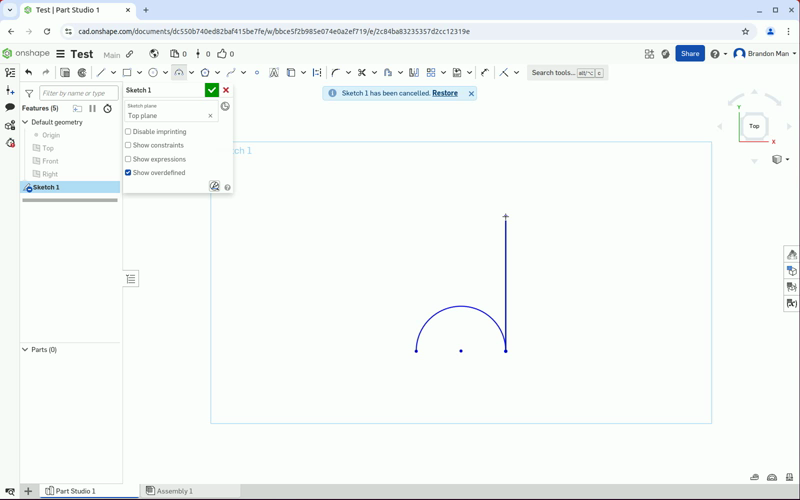
mouse_move(505, 216)
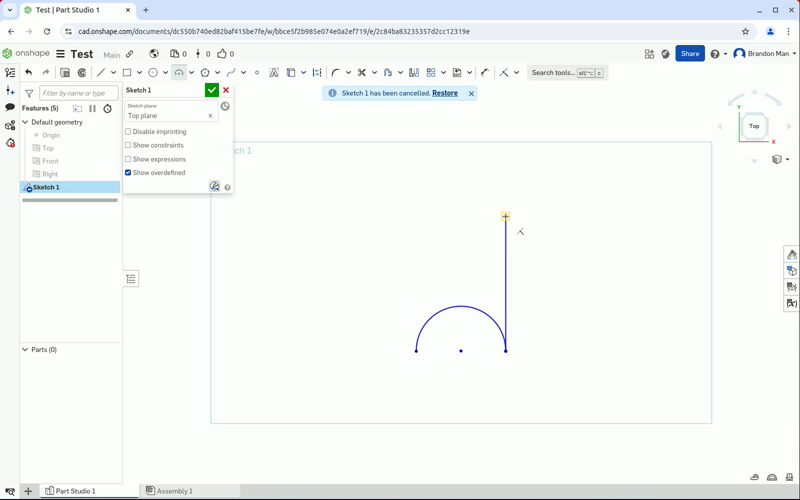
click(505, 216)
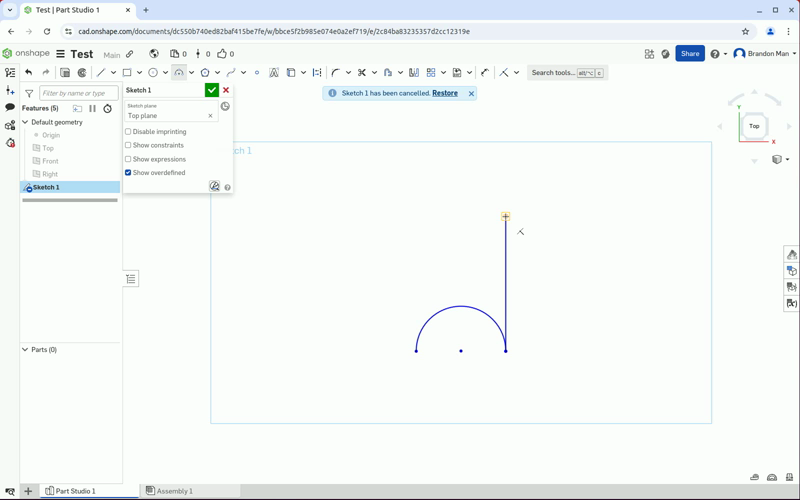
key_down(shift)
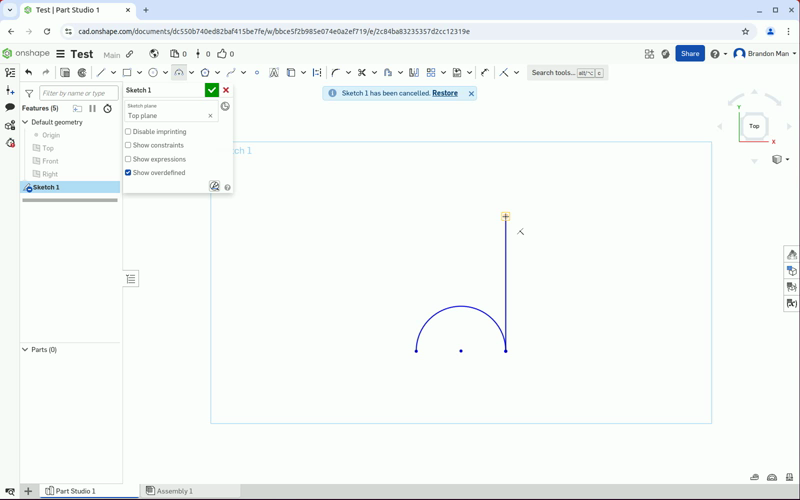
mouse_move(416, 216)
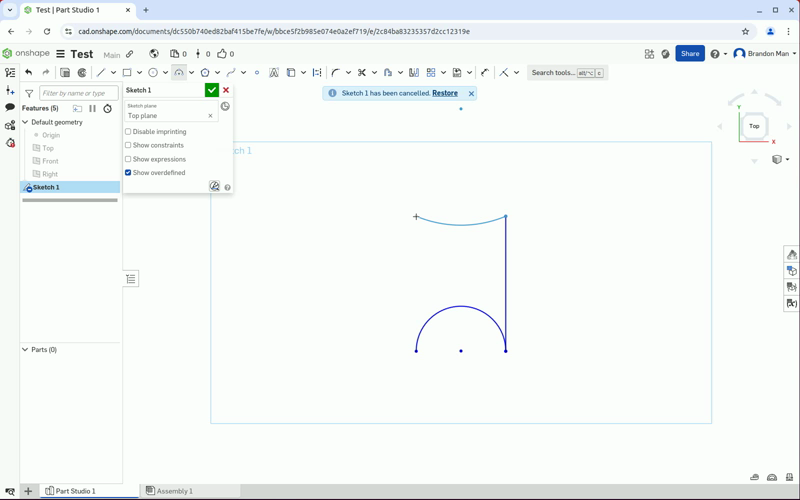
click(416, 216)
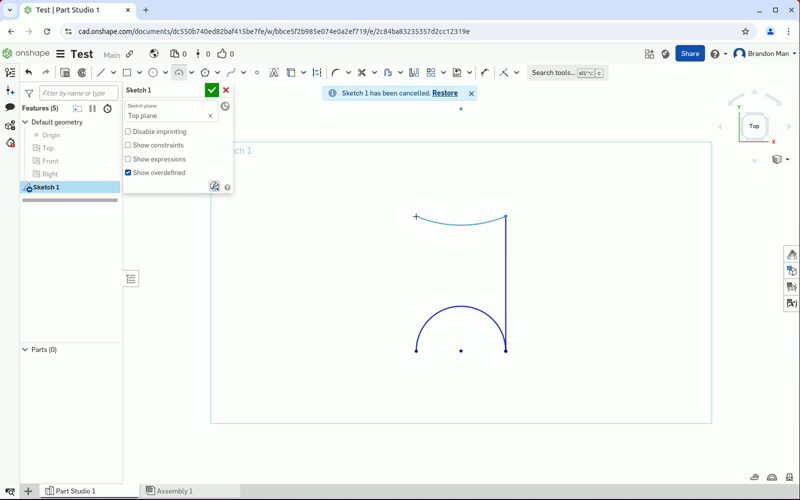
mouse_move(460, 261)
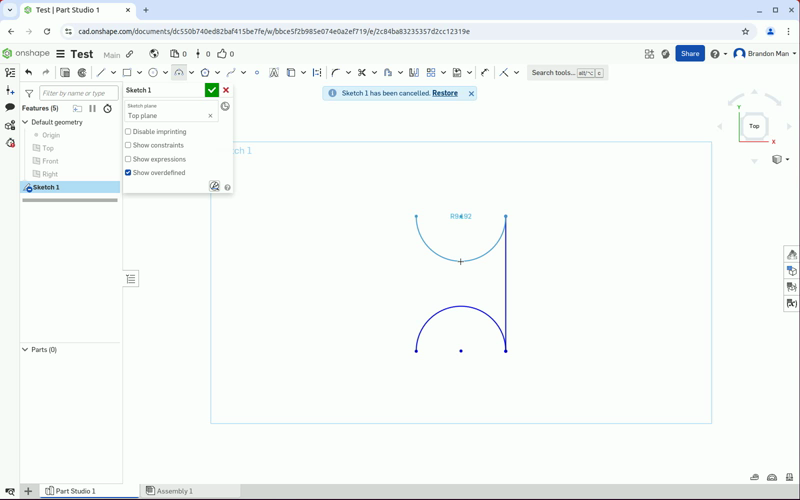
click(460, 261)
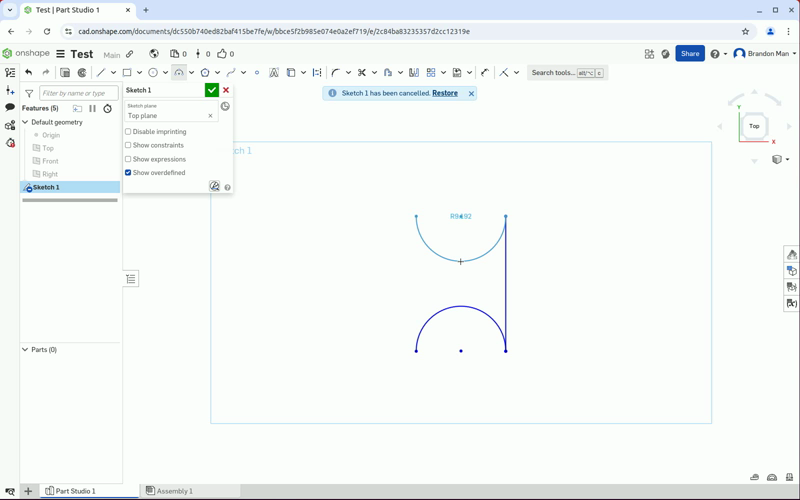
key_up(shift)
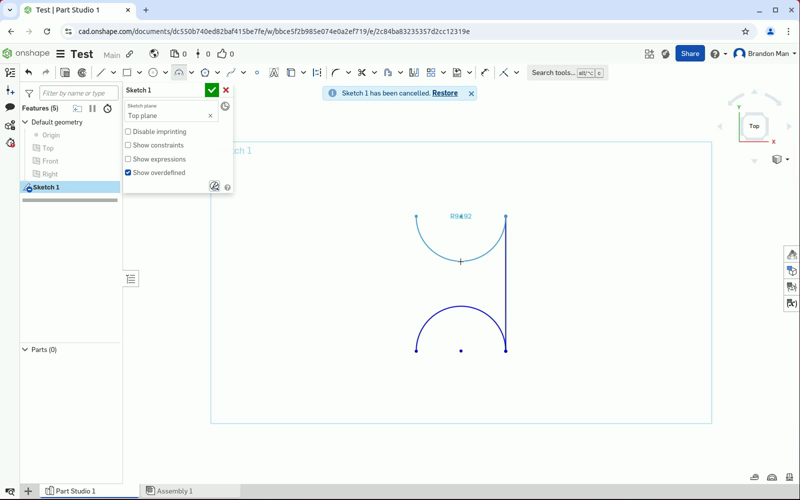
key(esc)
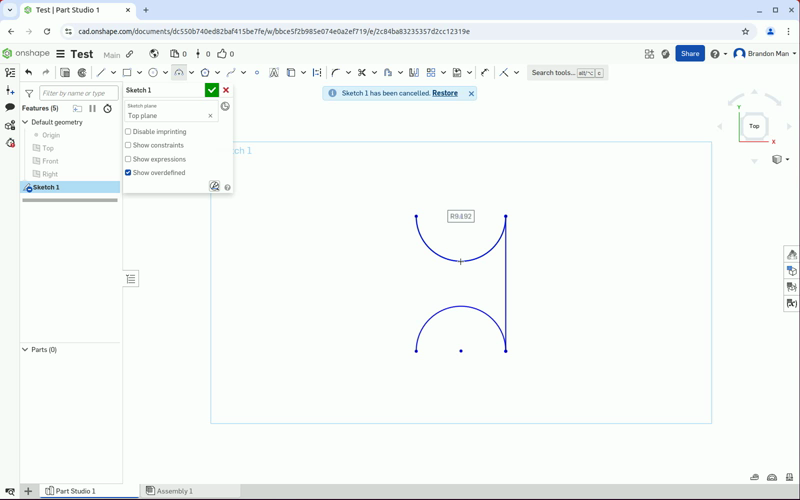
key(l)
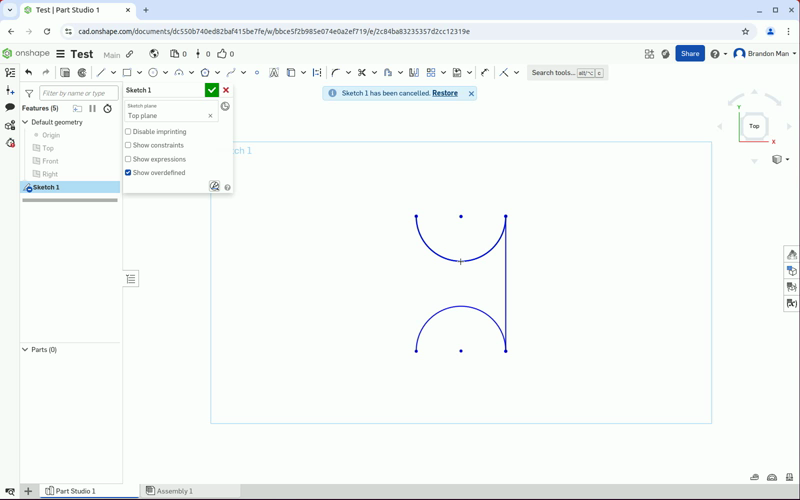
mouse_move(416, 216)
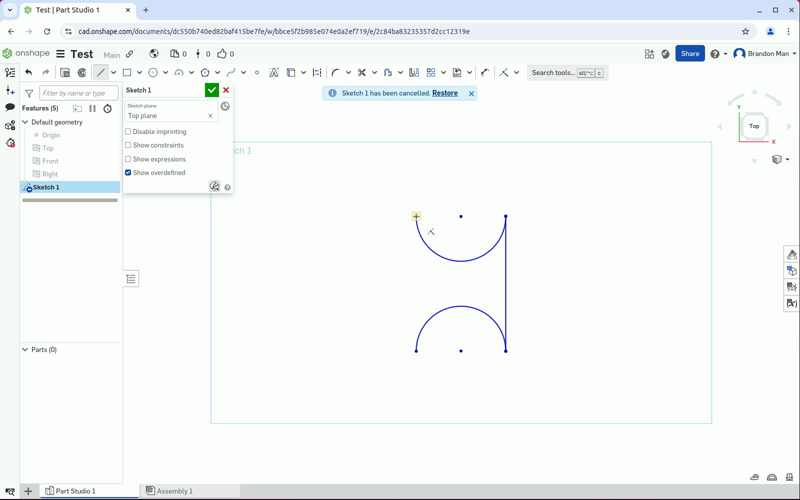
click(416, 216)
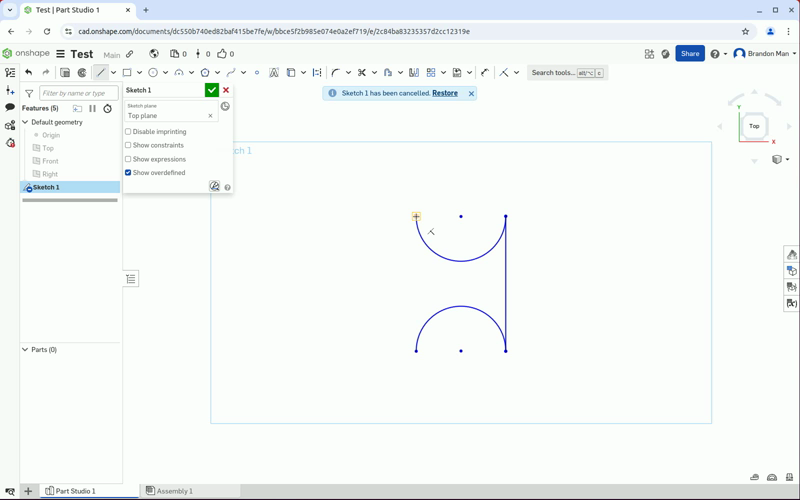
key_down(shift)
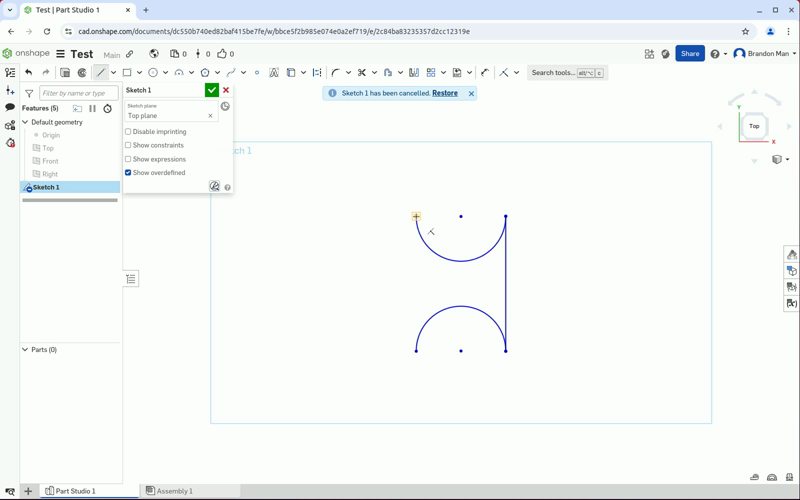
mouse_move(416, 351)
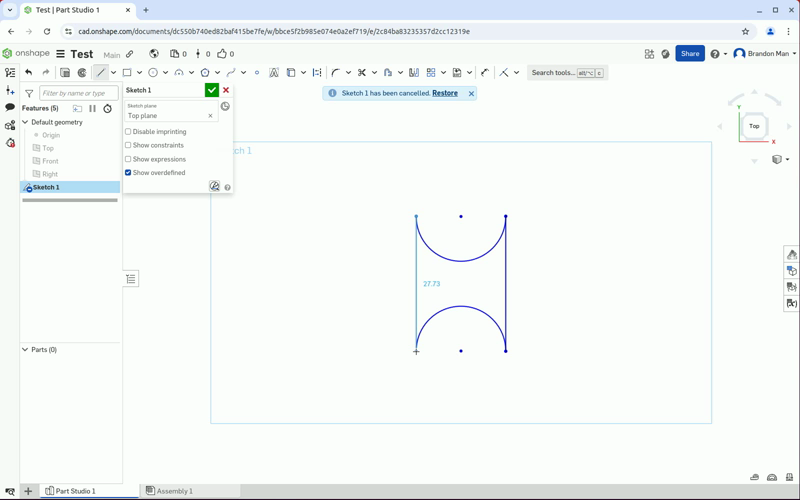
key_up(shift)
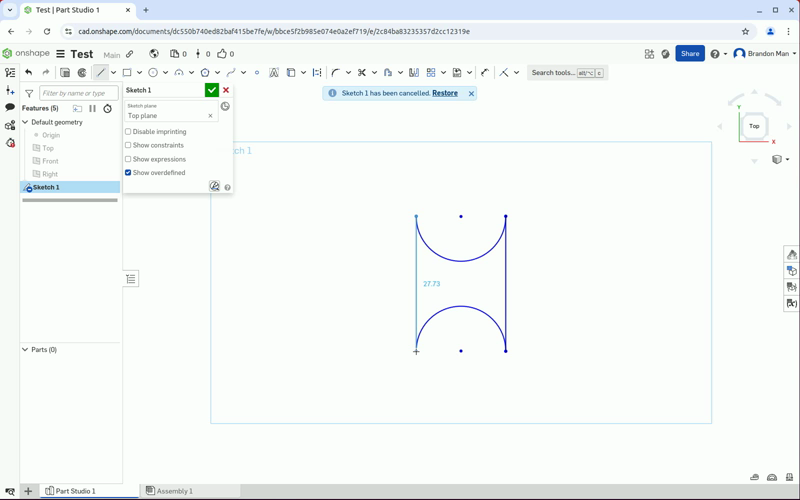
click(416, 351)
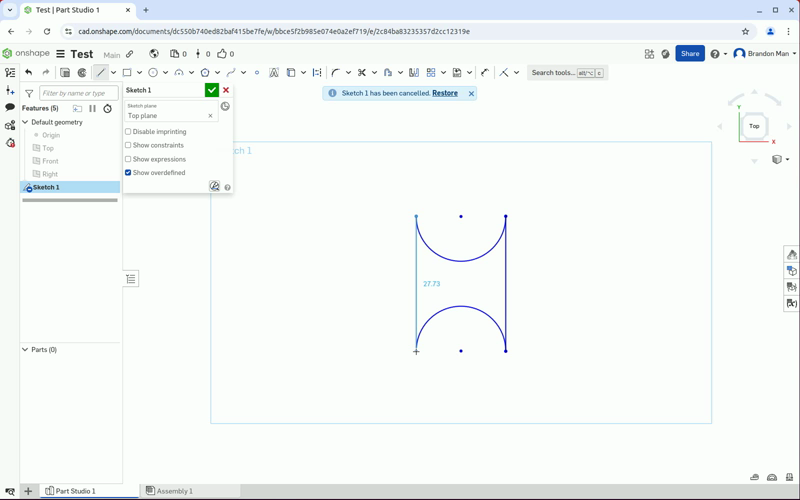
key(esc)
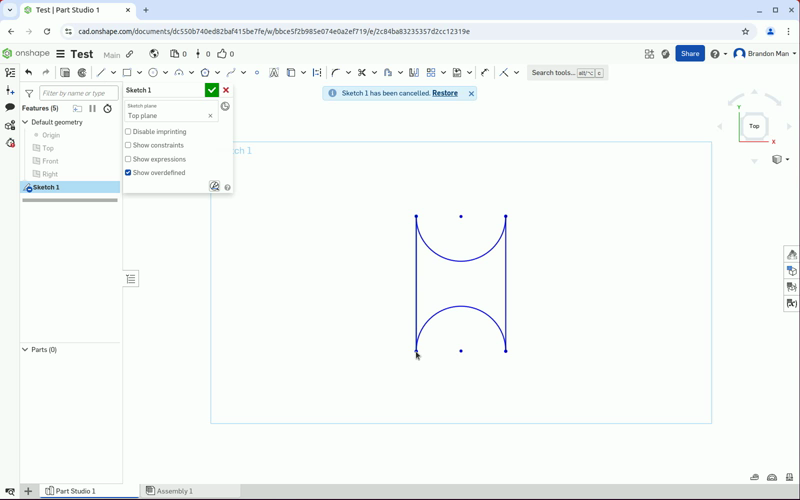
mouse_move(454, 227)
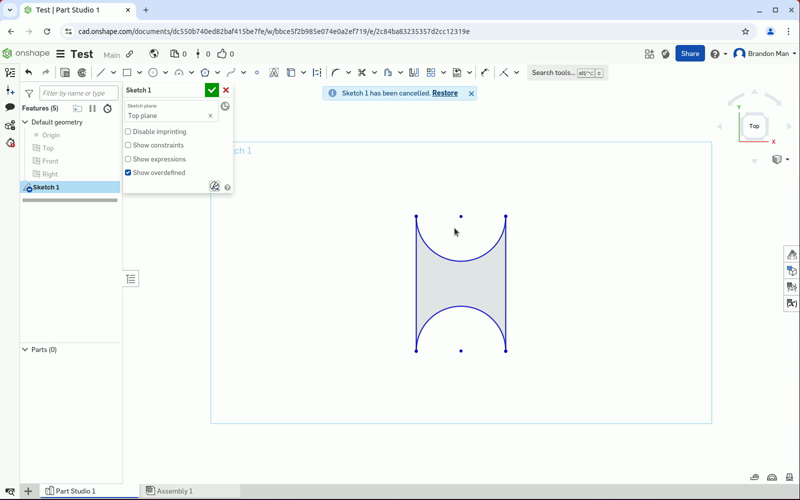
scroll(6)
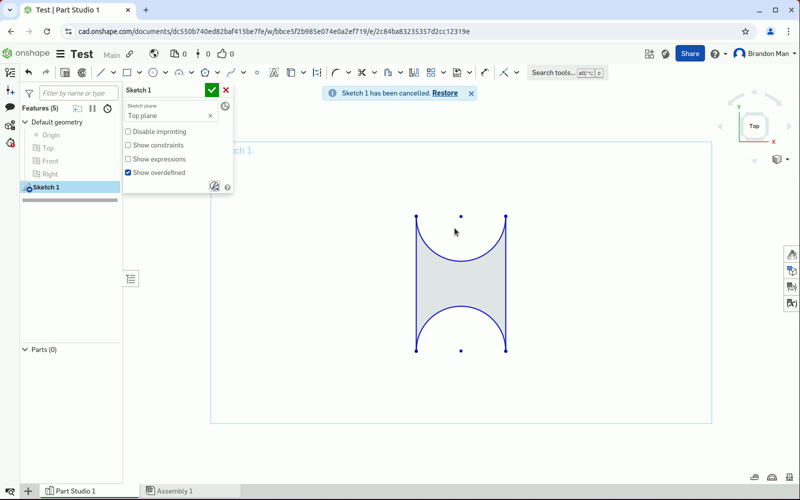
scroll(6)
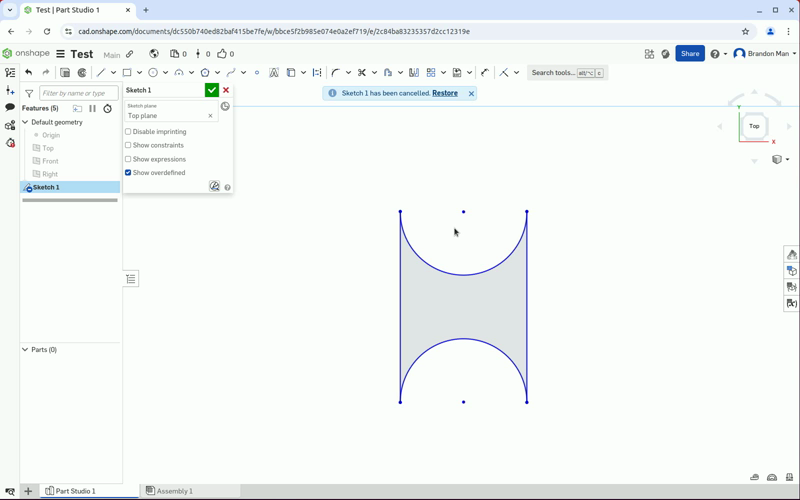
scroll(6)
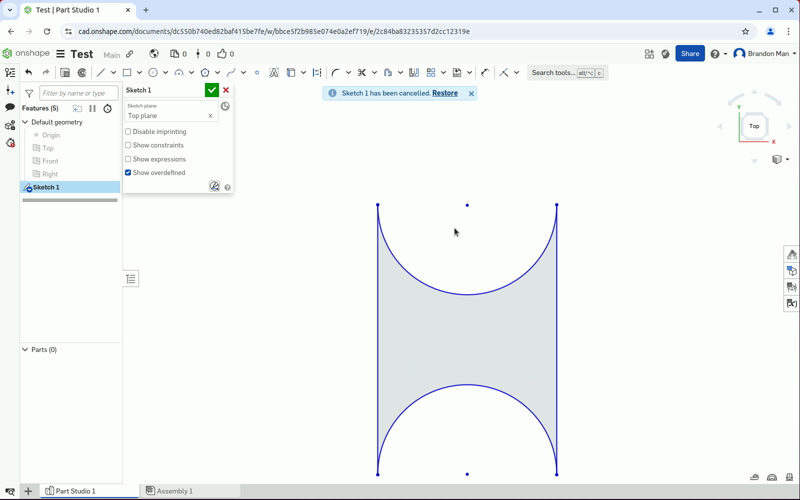
scroll(6)
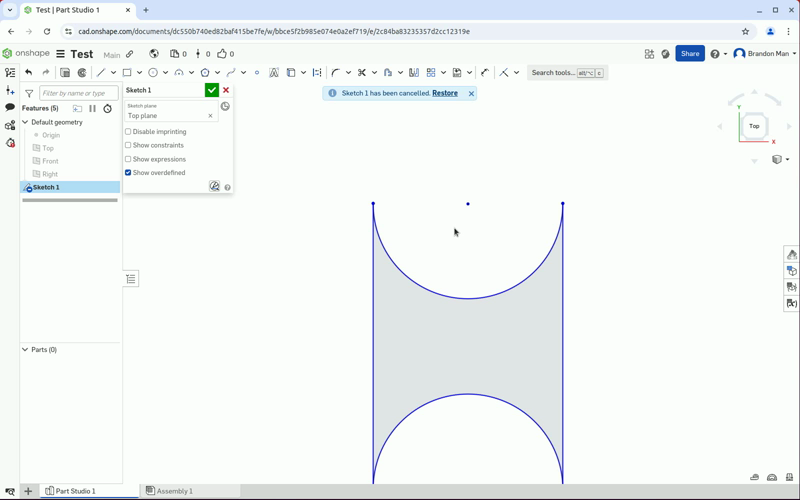
scroll(6)
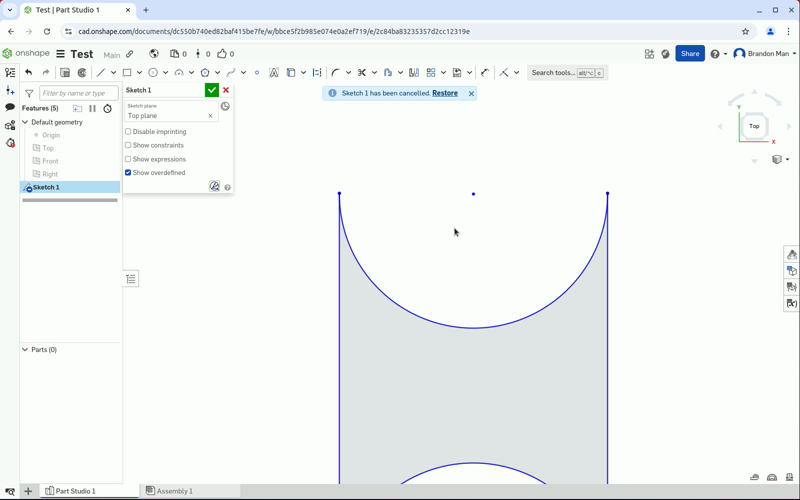
scroll(6)
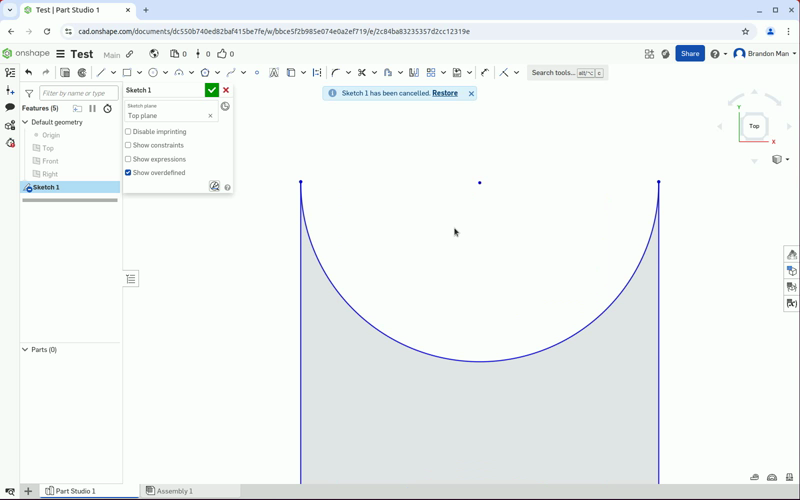
scroll(6)
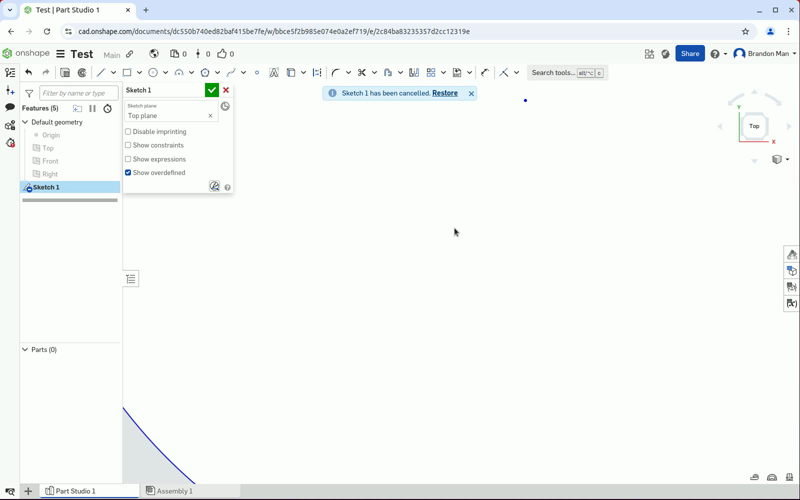
click(454, 227)
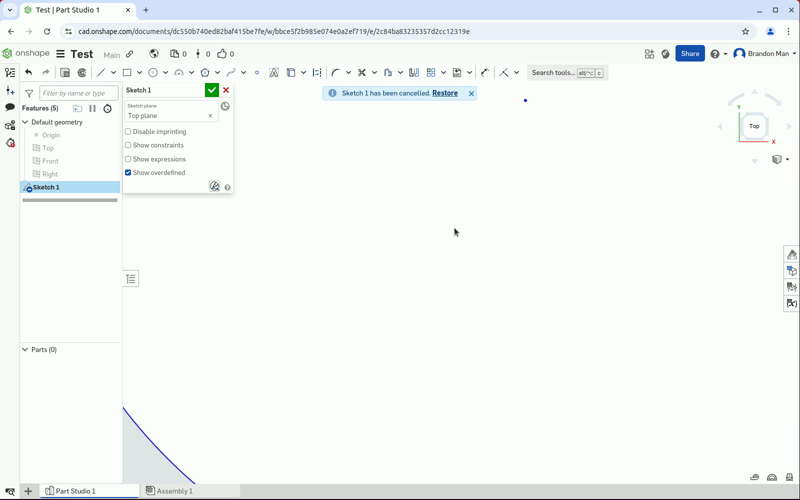
scroll(-6)
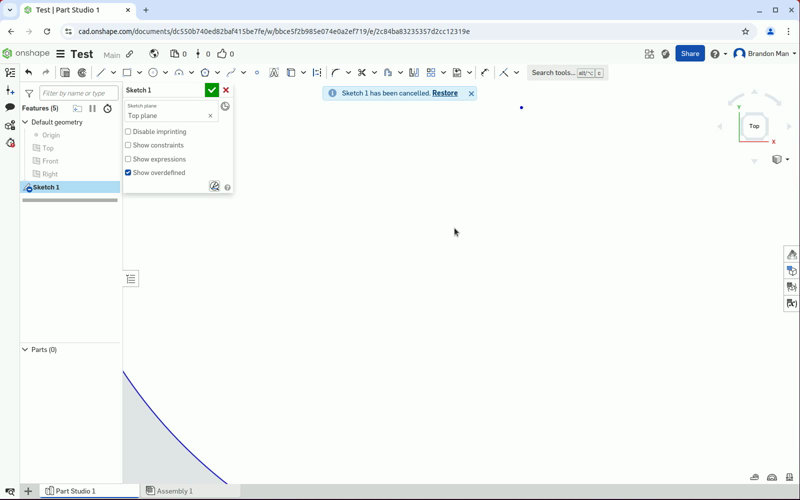
scroll(-6)
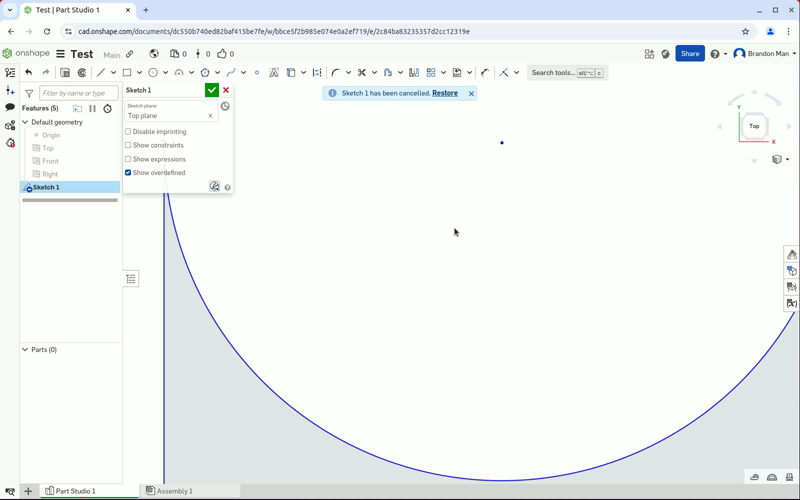
scroll(-6)
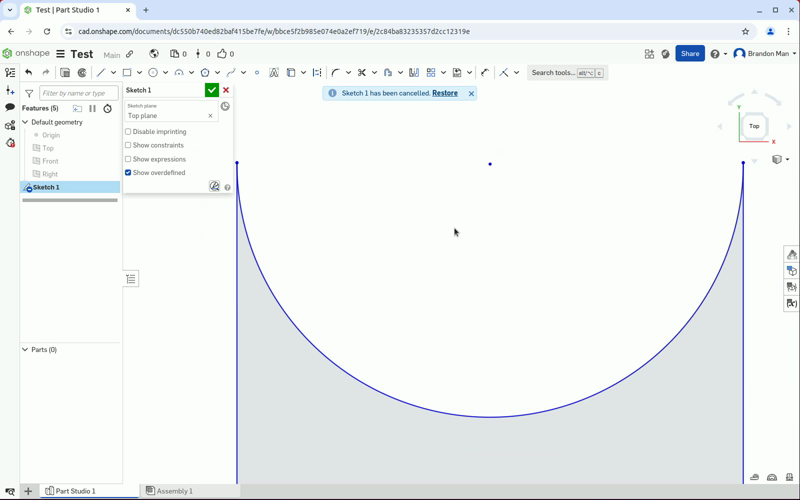
scroll(-6)
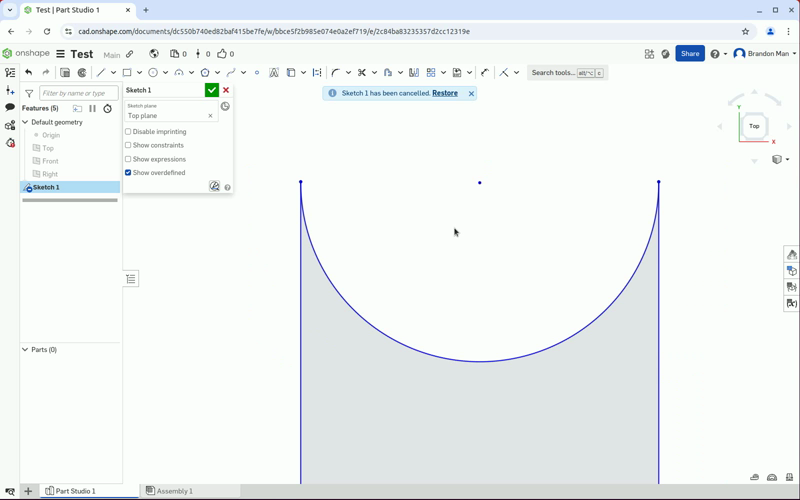
scroll(-6)
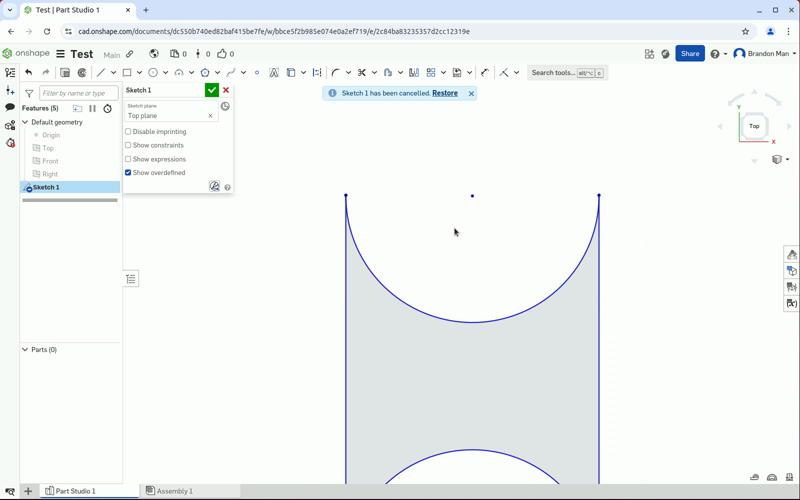
scroll(-6)
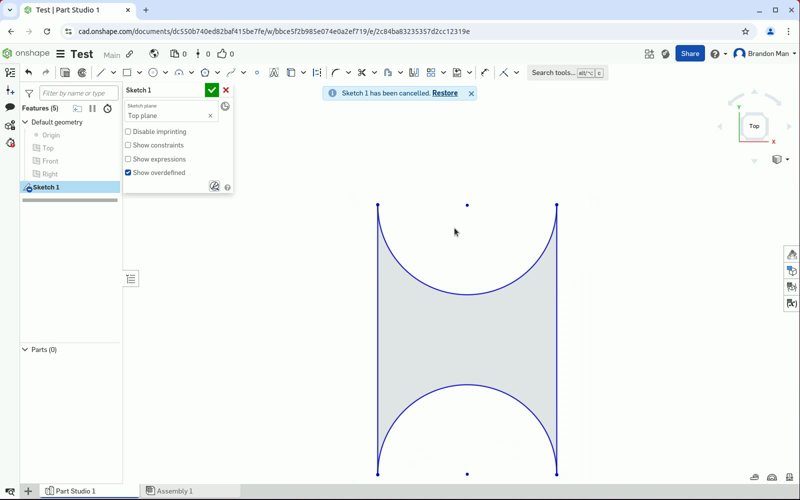
scroll(-6)
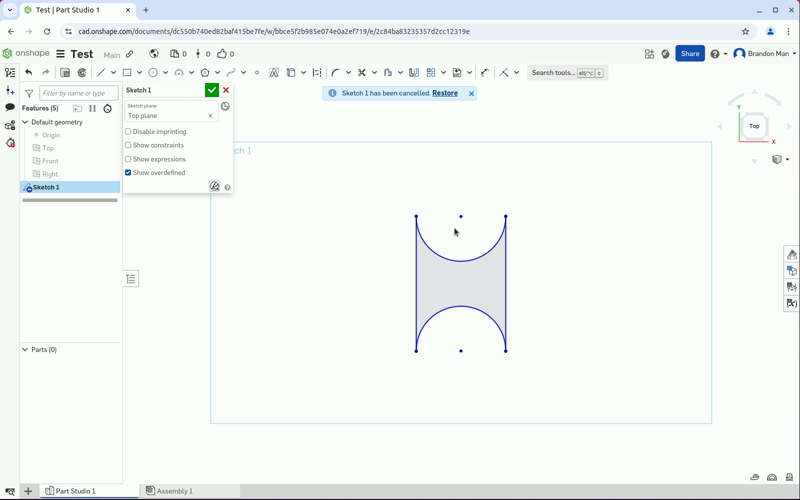
mouse_move(73, 352)
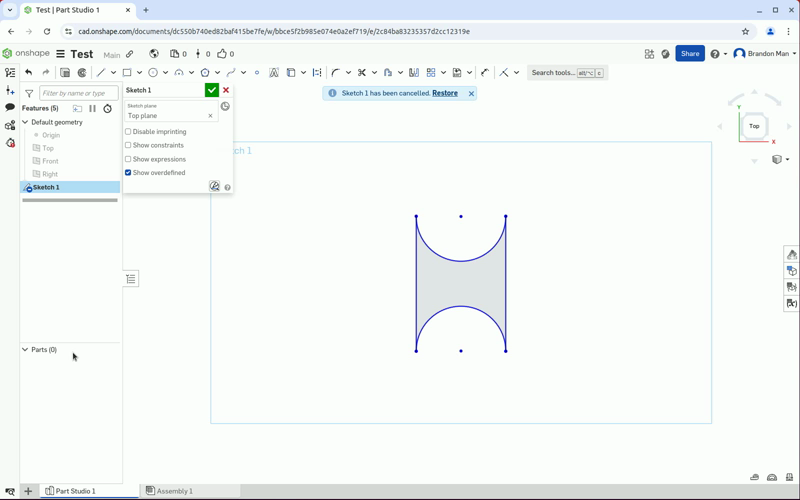
key(shift+y)
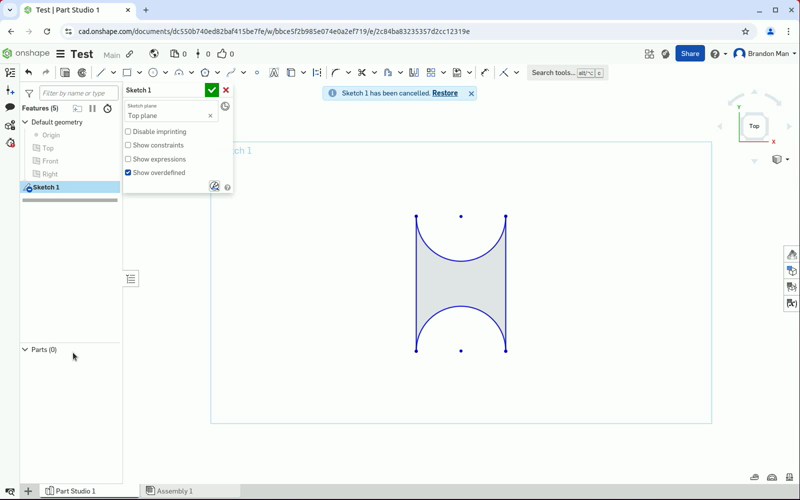
key(shift+e)
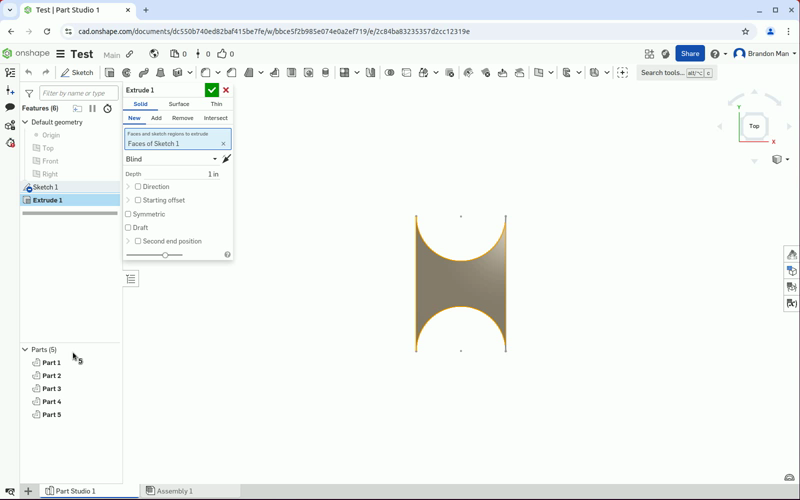
mouse_move(143, 106)
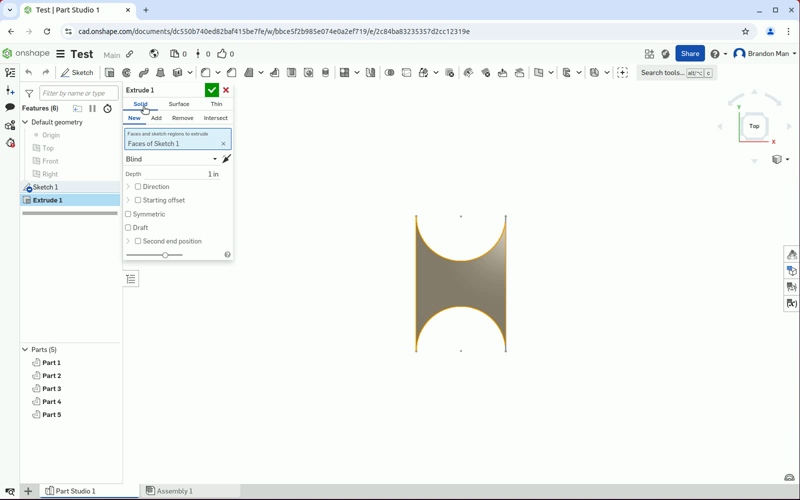
click(143, 106)
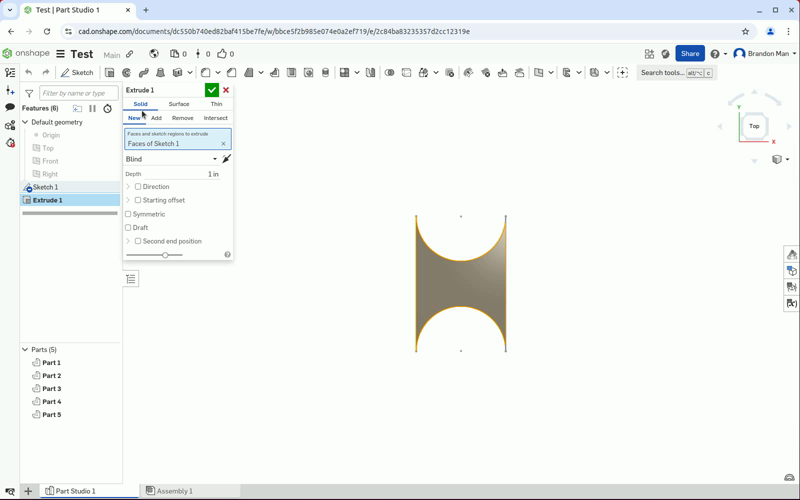
mouse_move(137, 120)
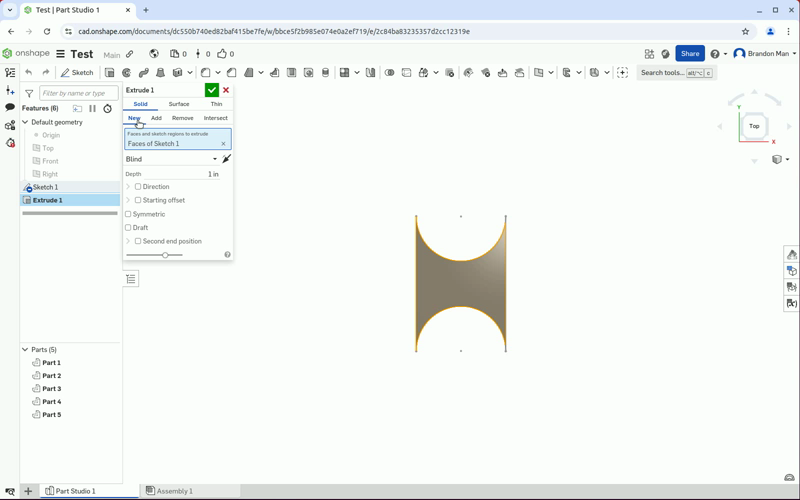
click(137, 120)
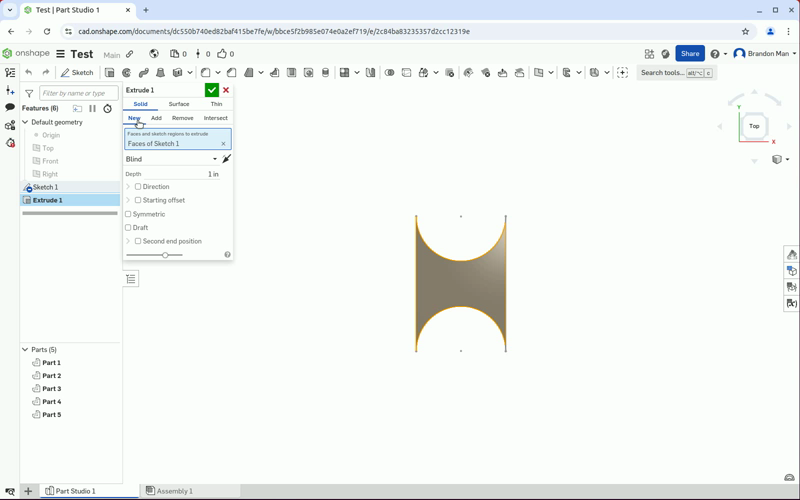
key(tab, 4)
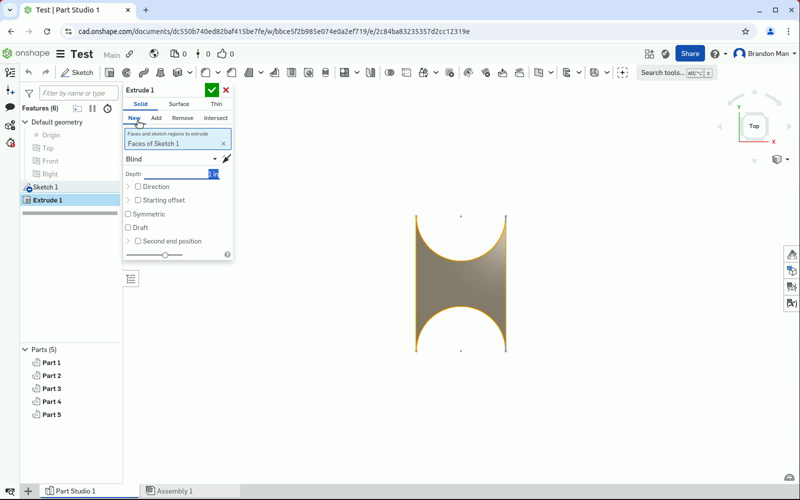
text(6.981)
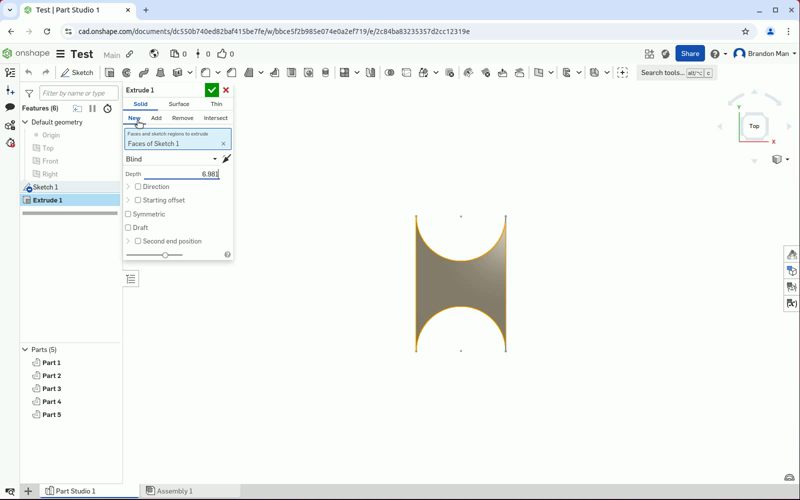
key(enter)
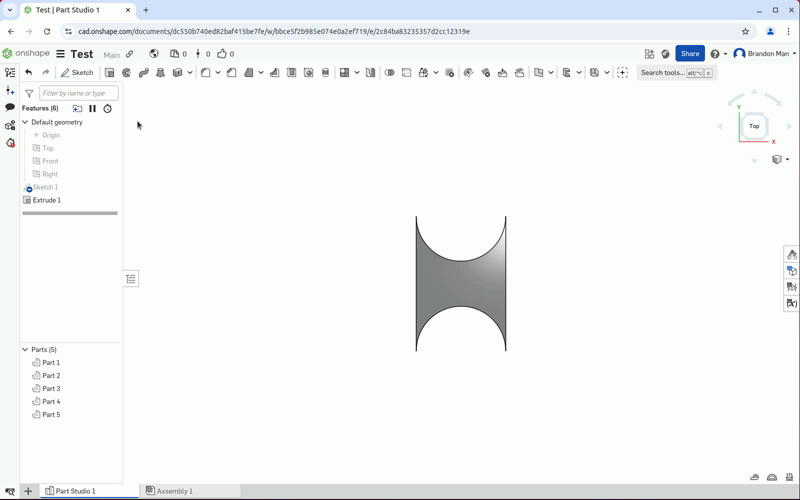
key(shift+h)
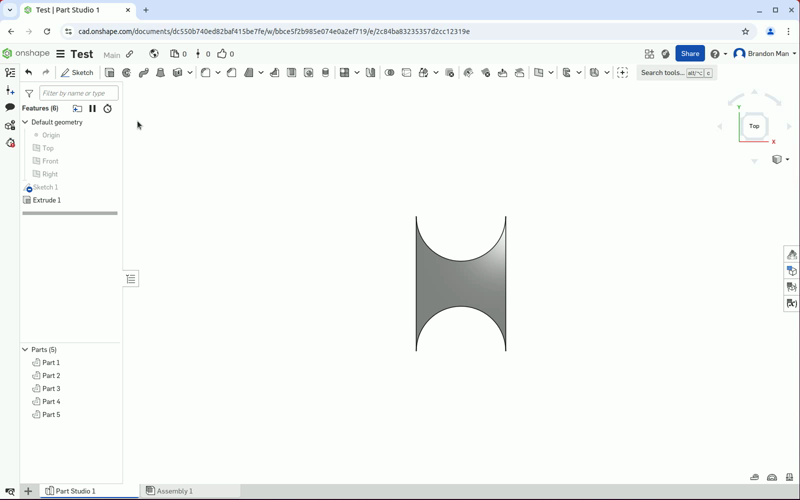
key(shift+h)
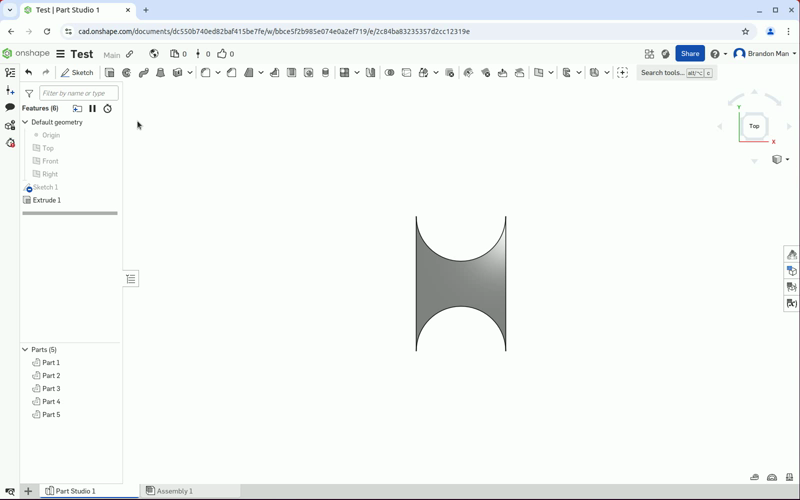
mouse_move(73, 189)
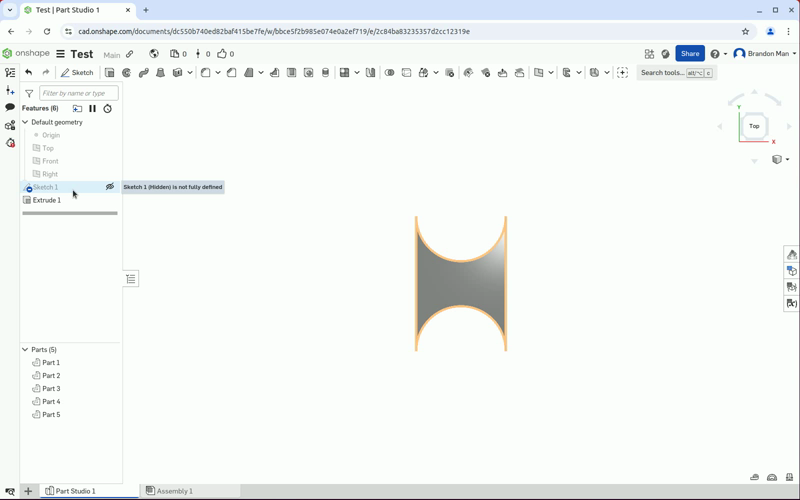
click(73, 189)
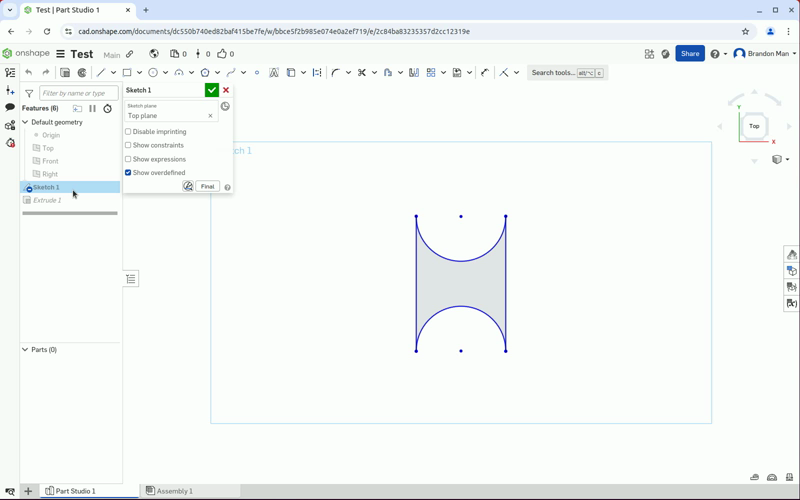
mouse_move(229, 92)
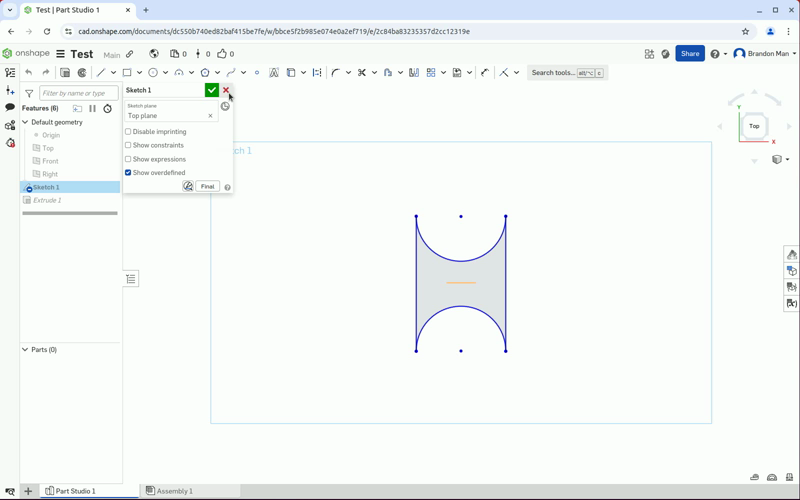
click(229, 92)
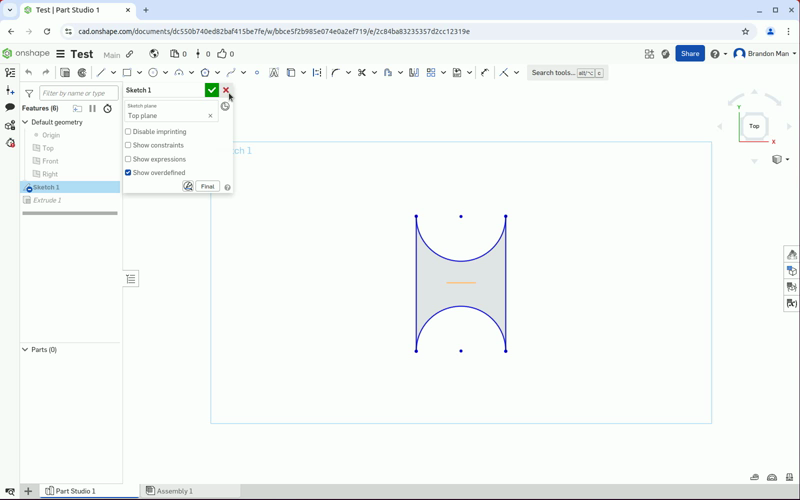
key(shift+s)
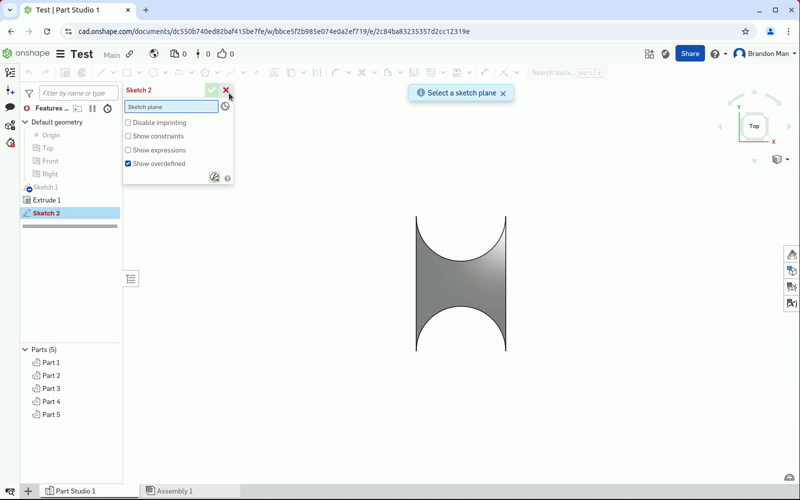
mouse_move(73, 150)
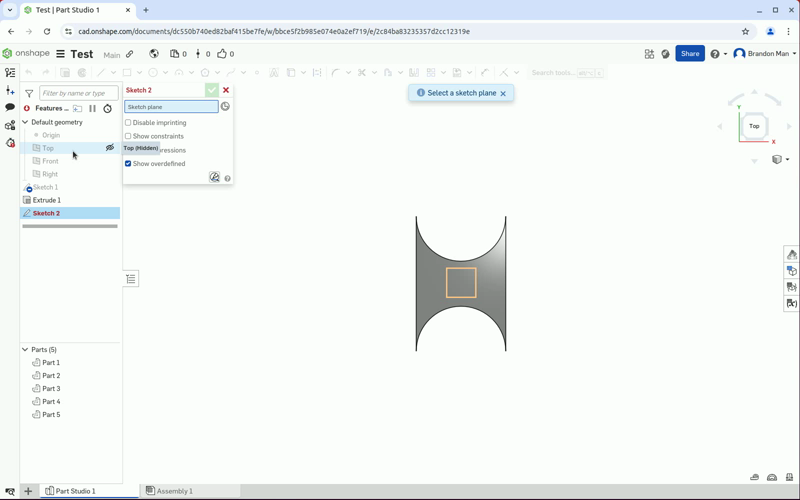
click(73, 150)
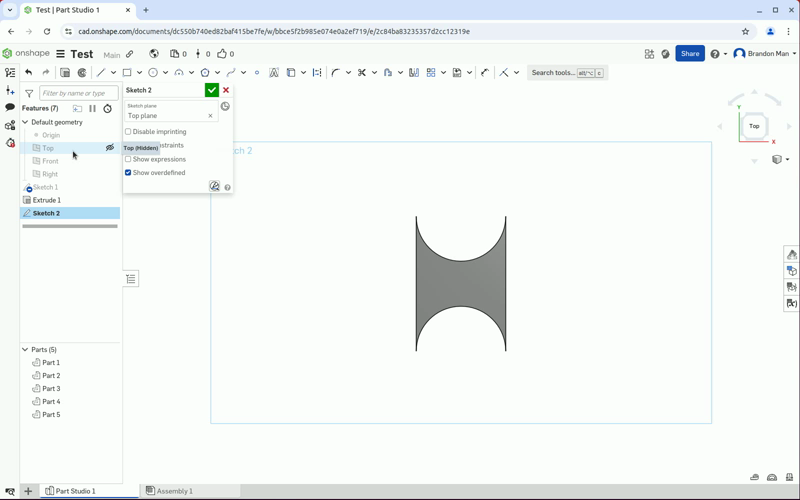
mouse_move(73, 352)
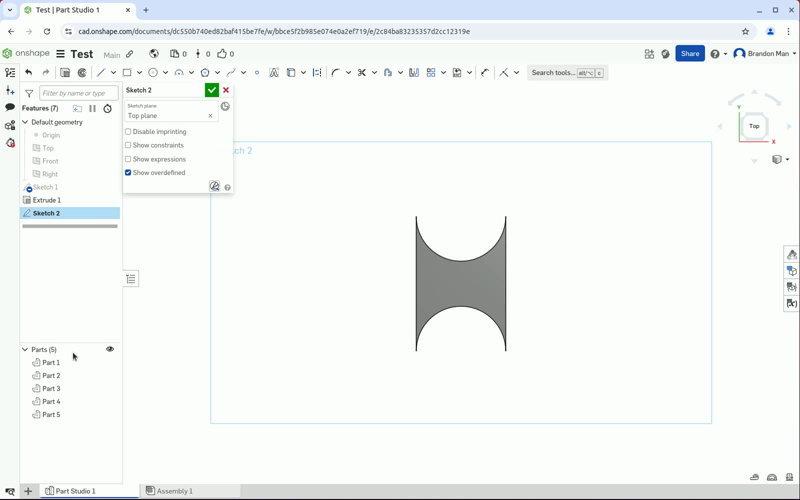
key(y)
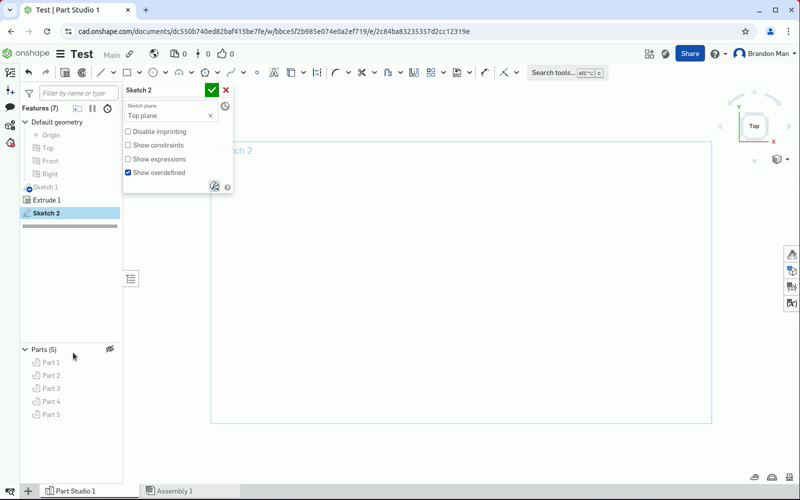
key(c)
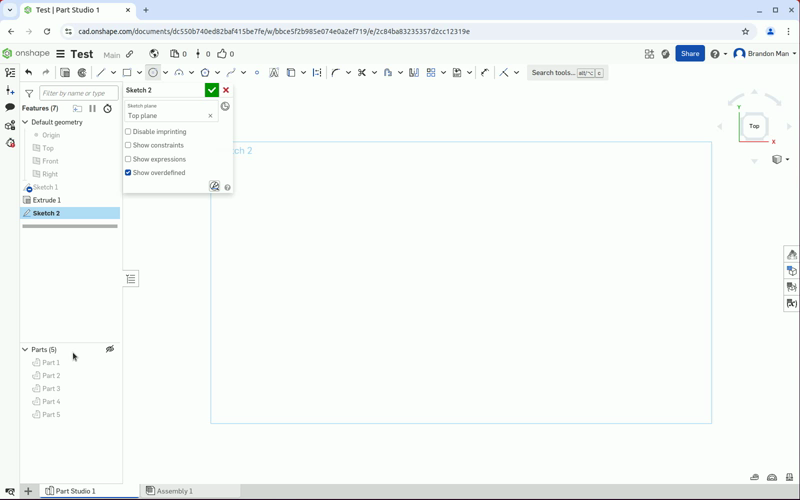
key_down(shift)
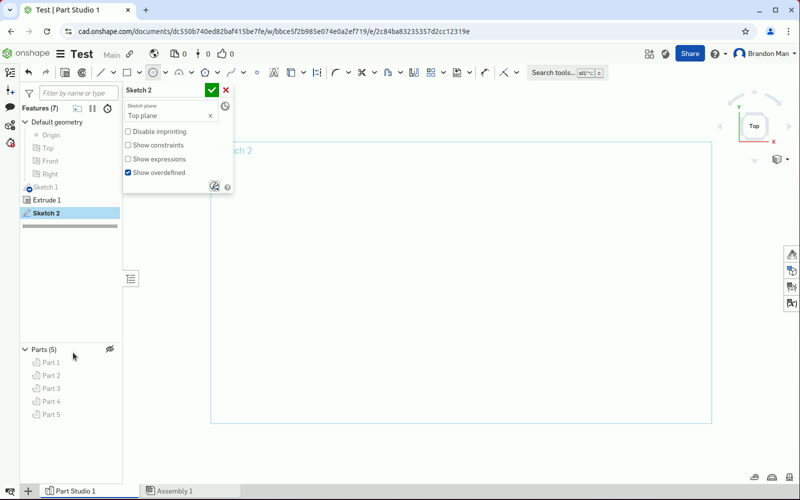
mouse_move(461, 351)
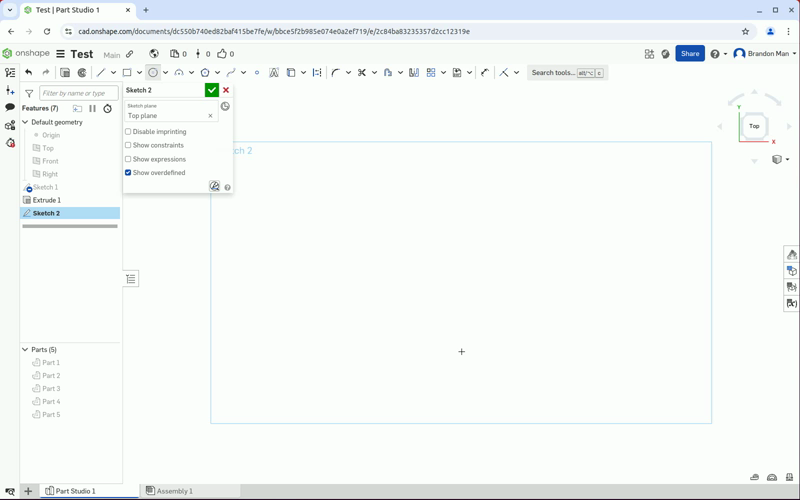
click(461, 351)
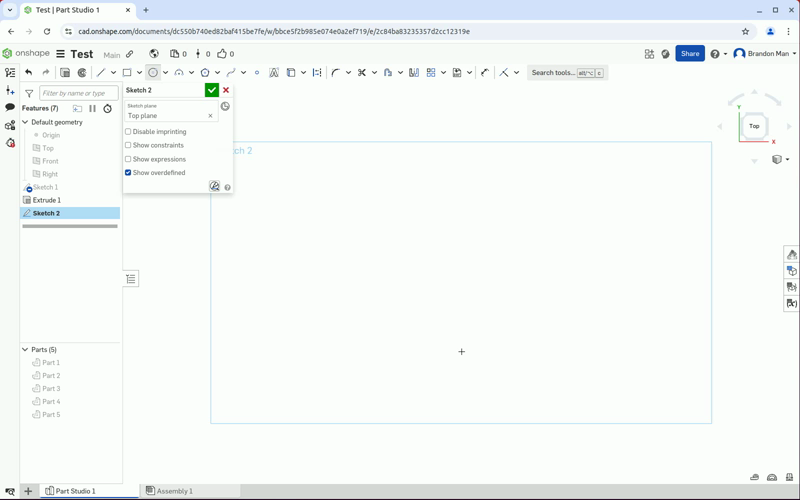
key_up(shift)
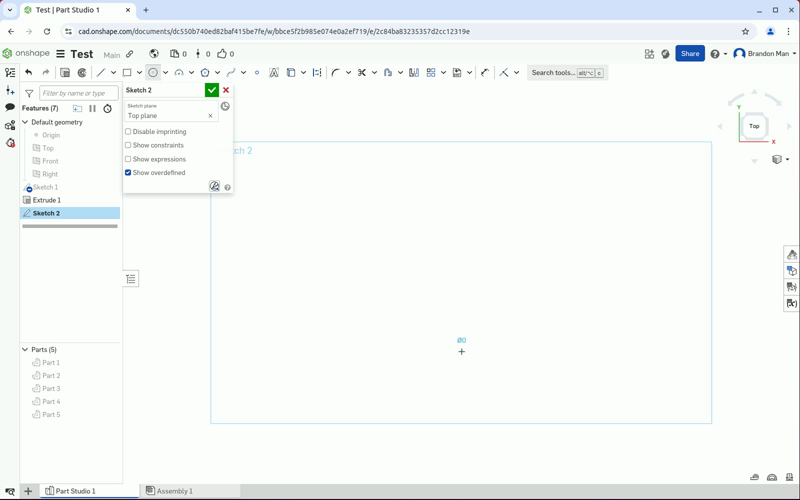
mouse_move(507, 351)
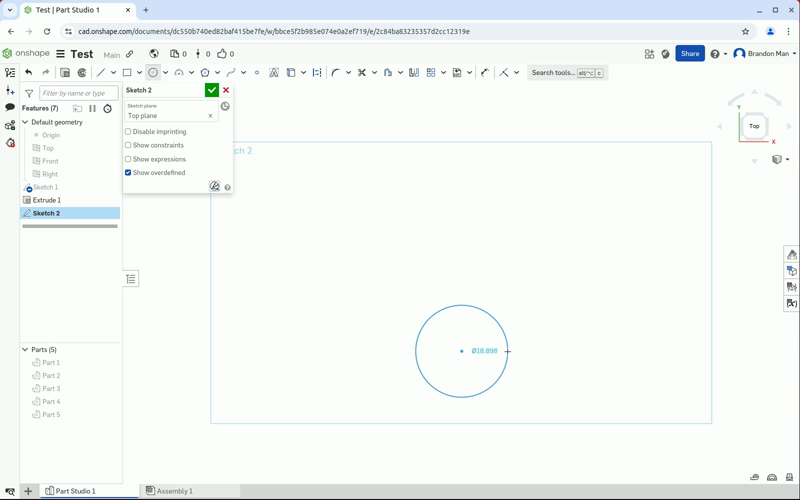
click(507, 351)
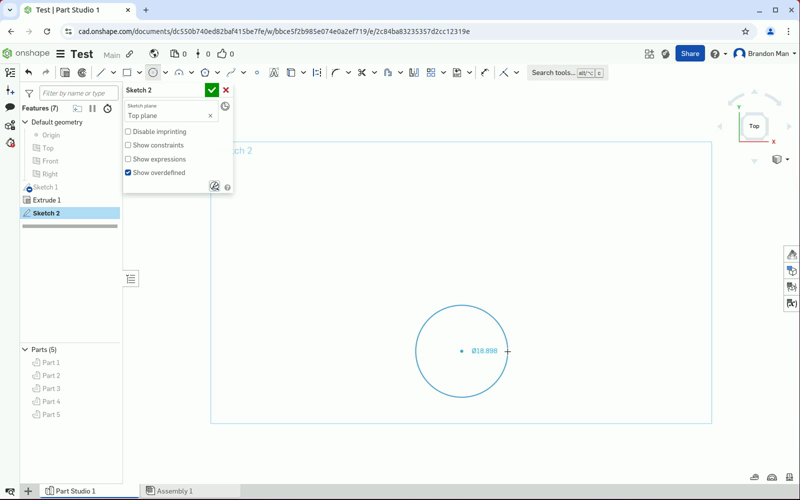
key(esc)
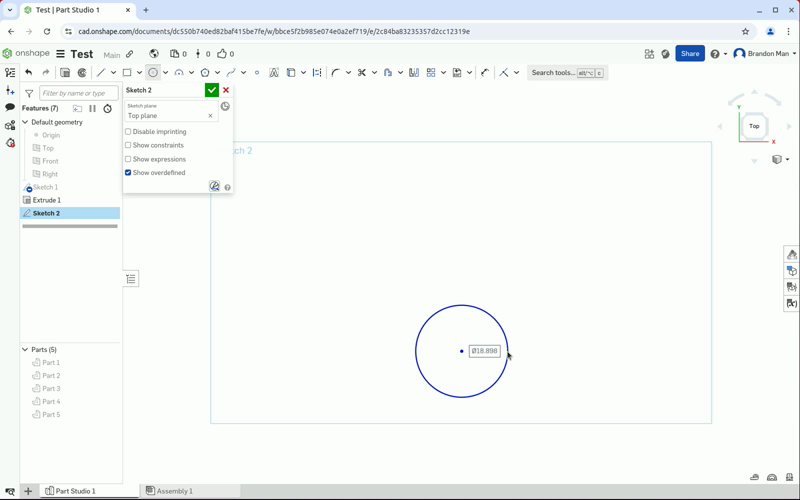
key(c)
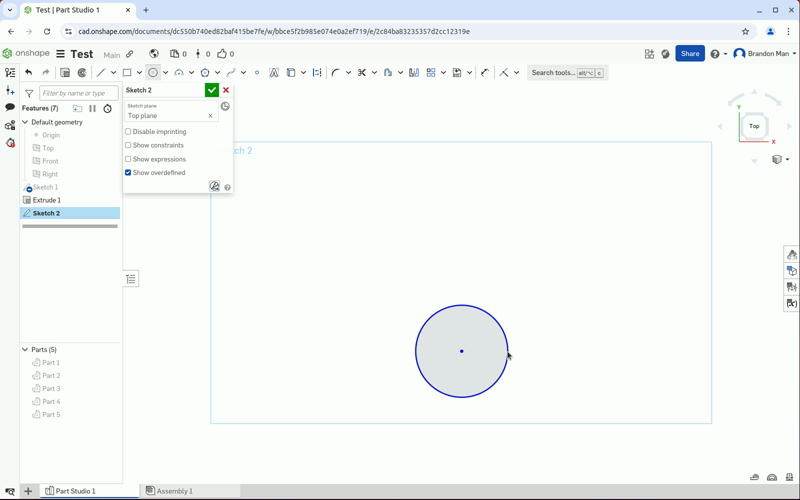
key_down(shift)
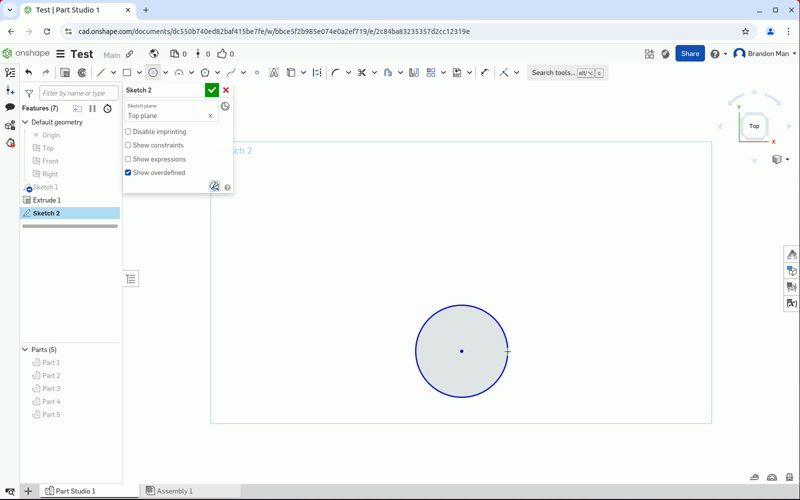
mouse_move(461, 351)
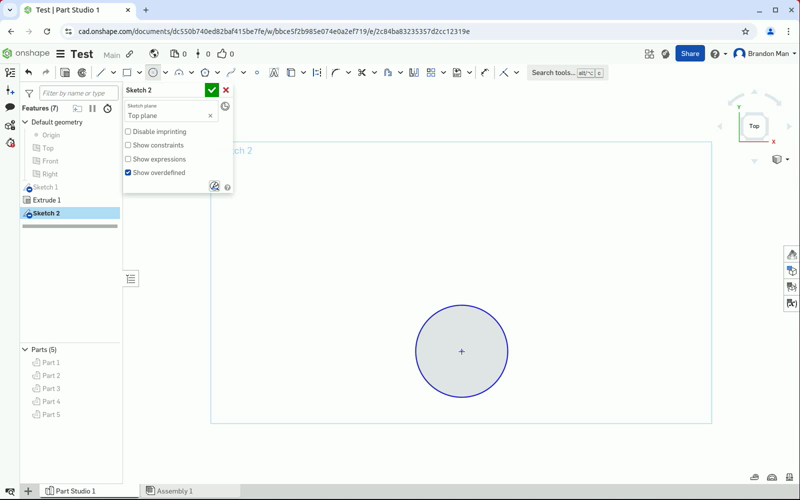
click(461, 351)
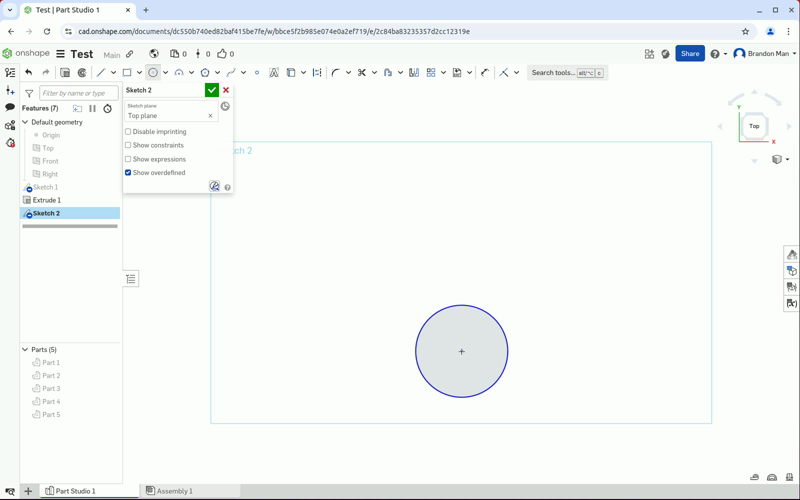
key_up(shift)
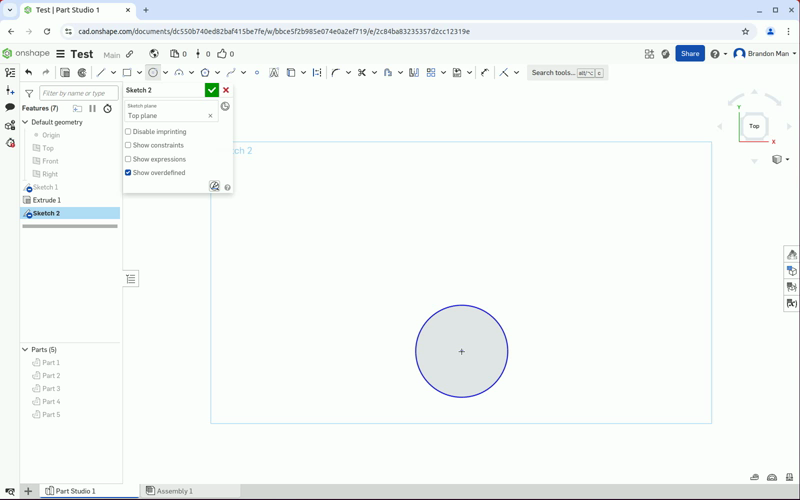
mouse_move(476, 351)
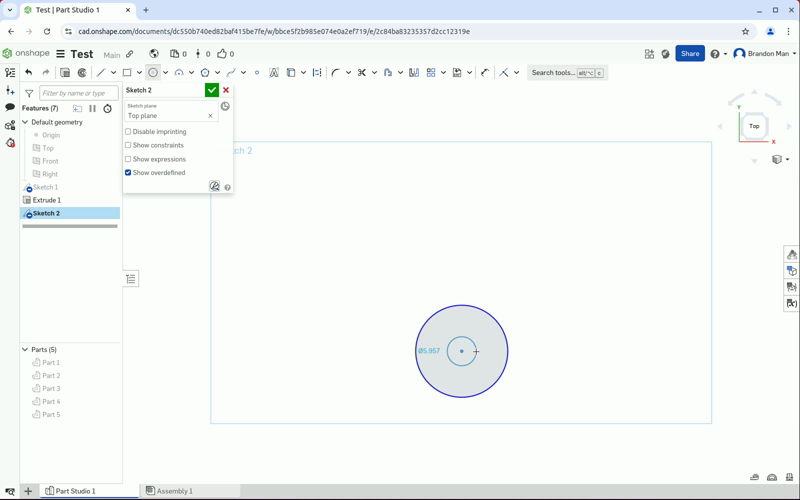
click(476, 351)
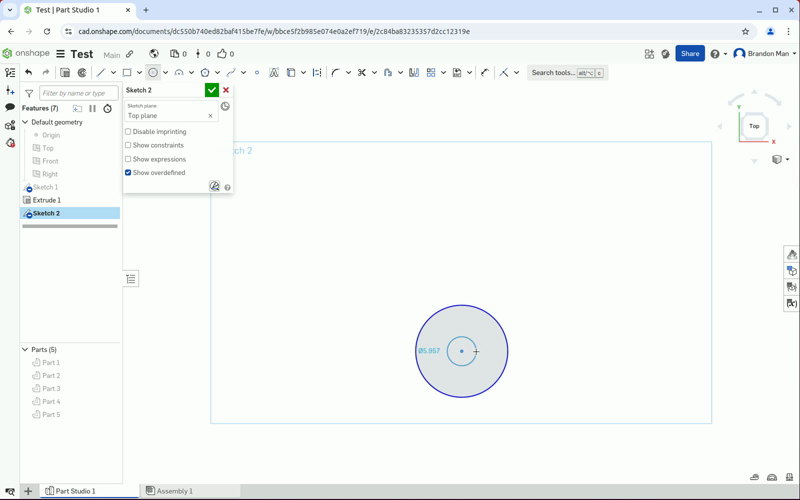
key(esc)
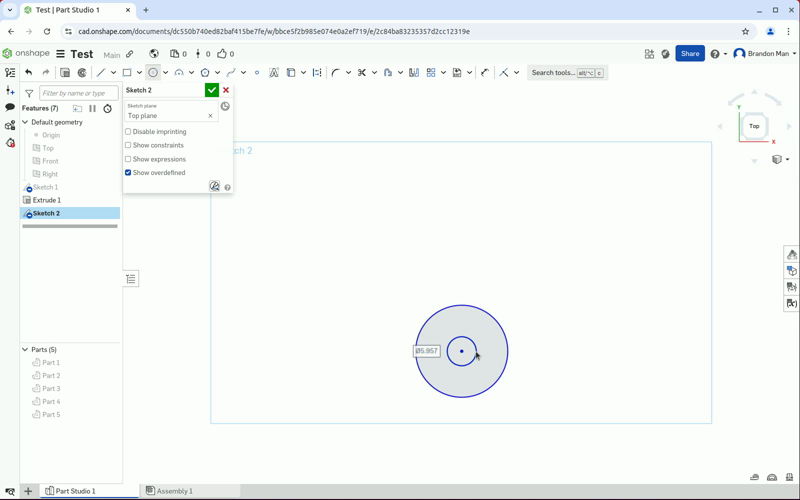
mouse_move(486, 379)
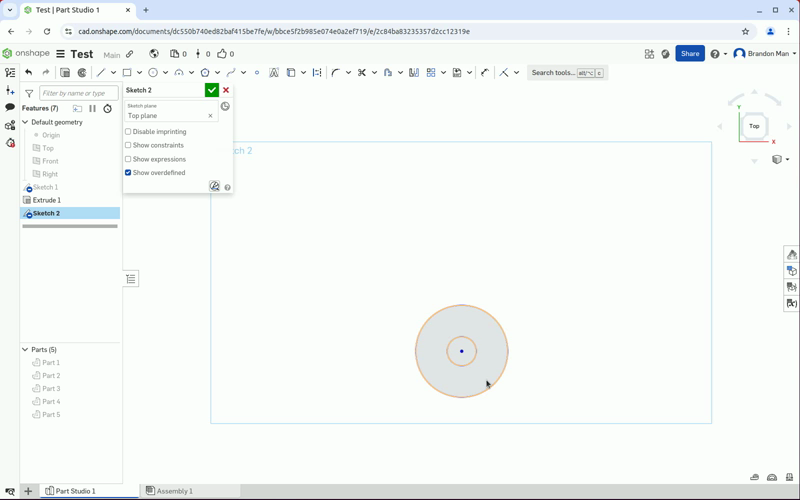
click(486, 379)
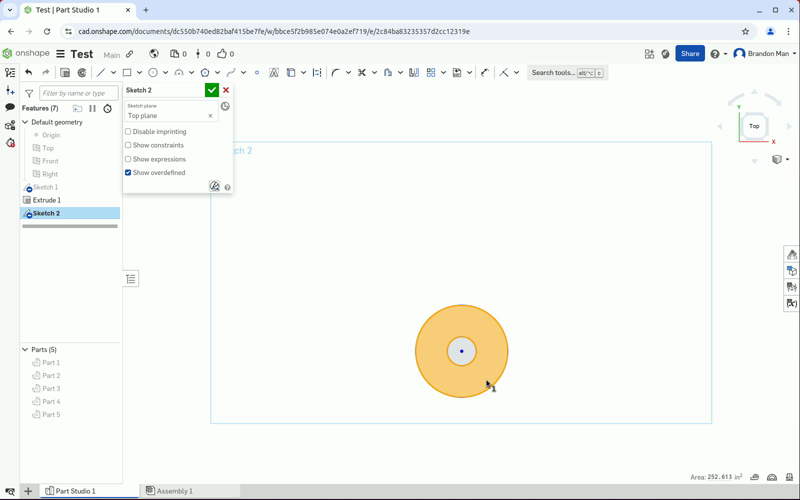
mouse_move(73, 352)
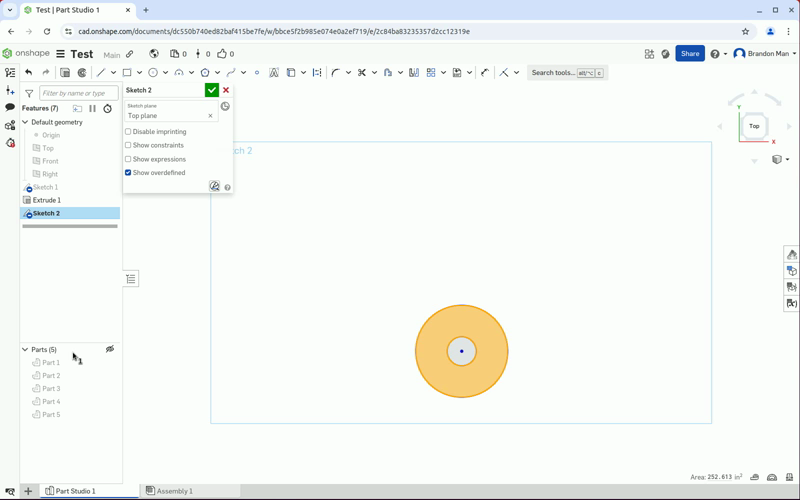
key(shift+y)
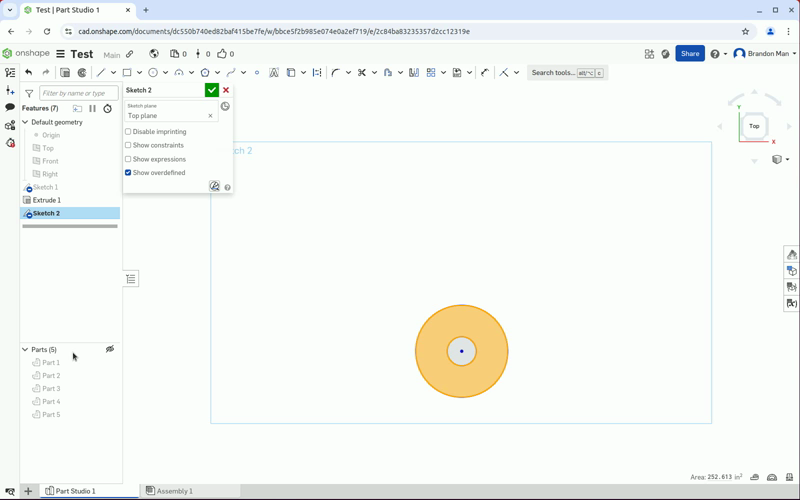
key(shift+e)
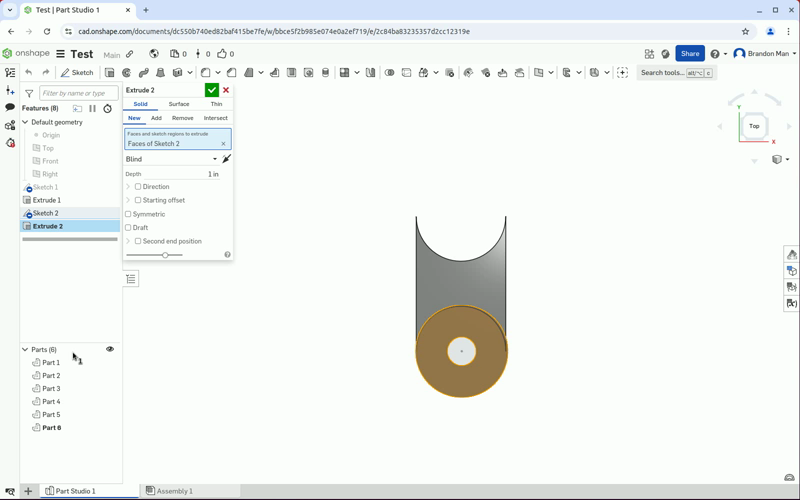
mouse_move(143, 106)
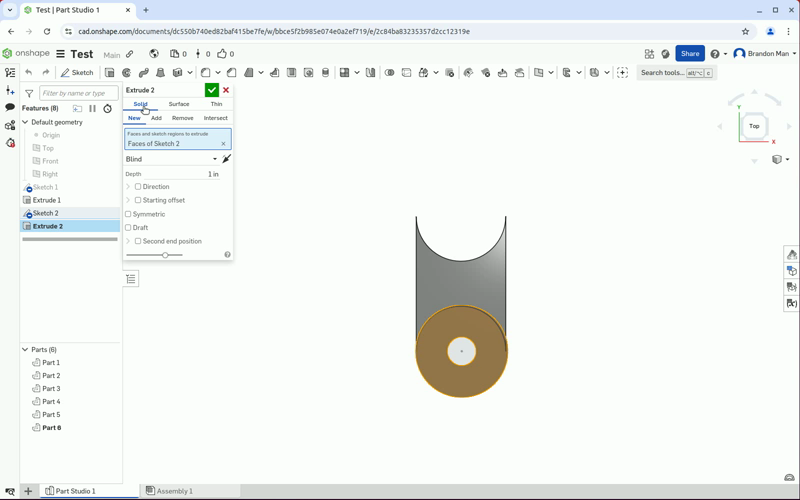
click(143, 106)
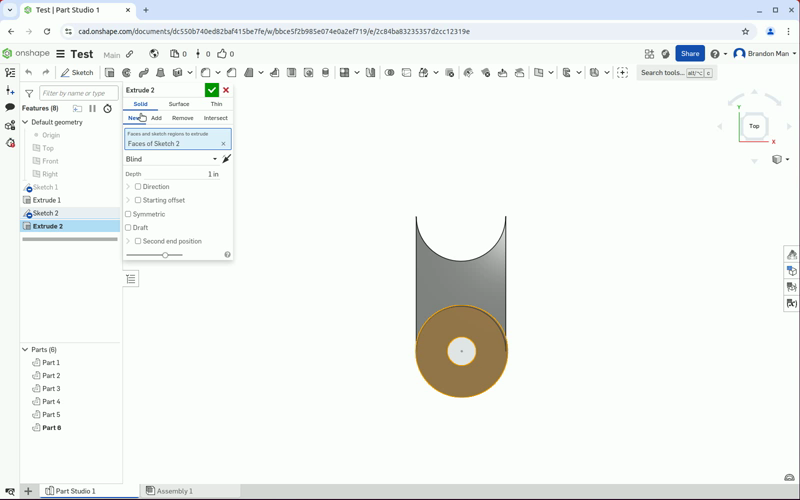
mouse_move(137, 120)
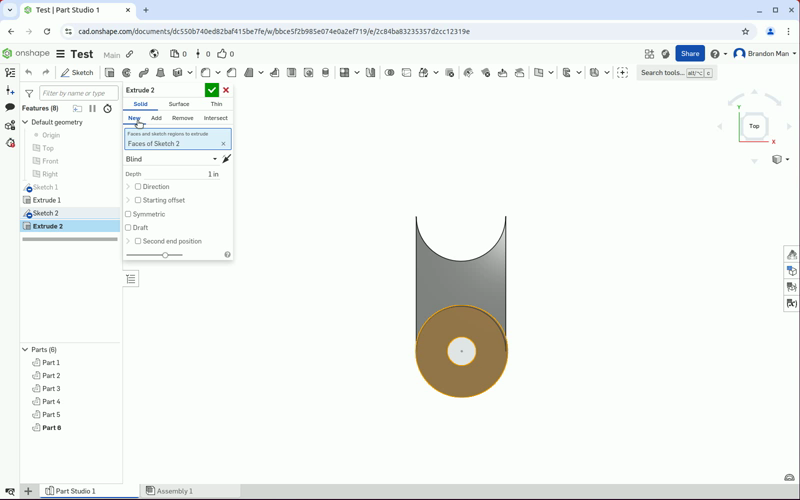
click(137, 120)
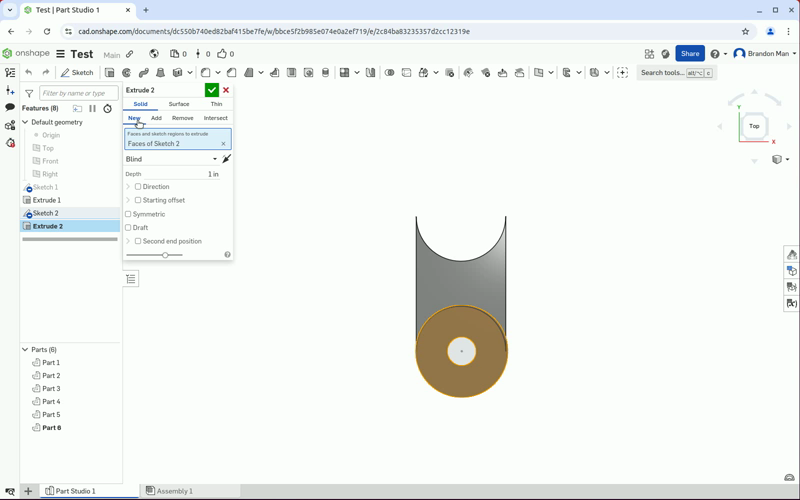
key(tab, 4)
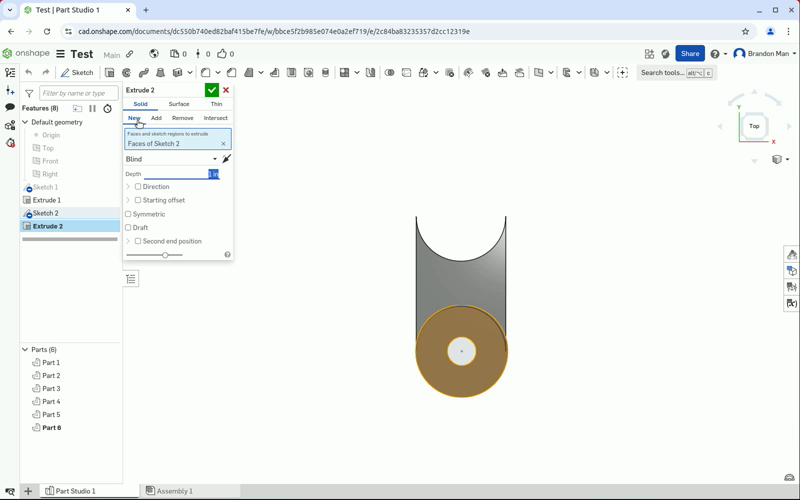
text(6.981)
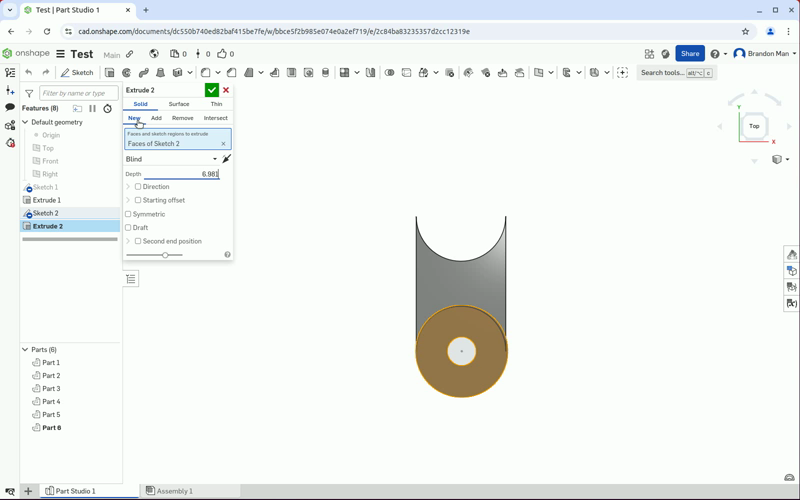
key(enter)
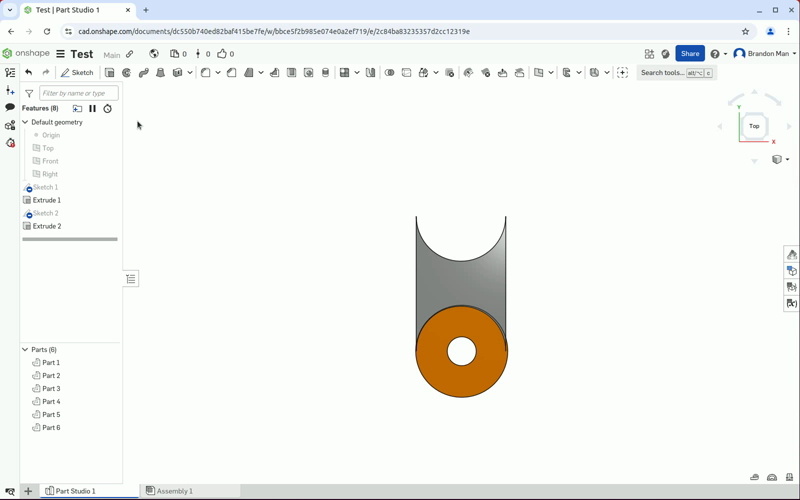
key(shift+h)
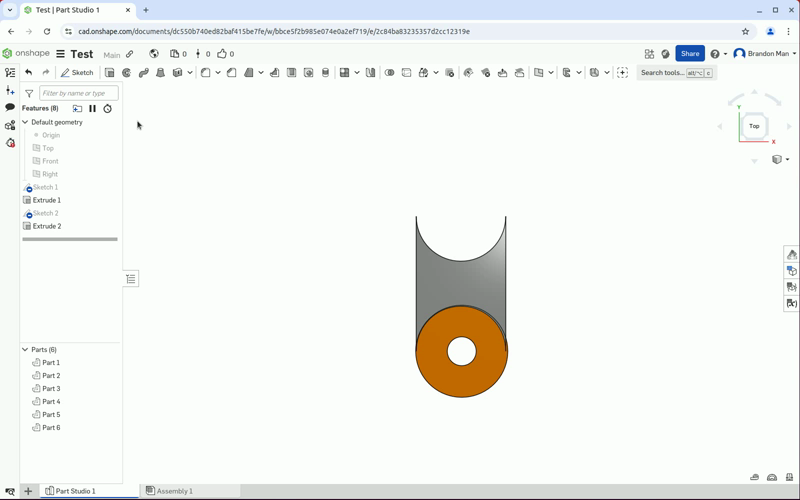
key(shift+h)
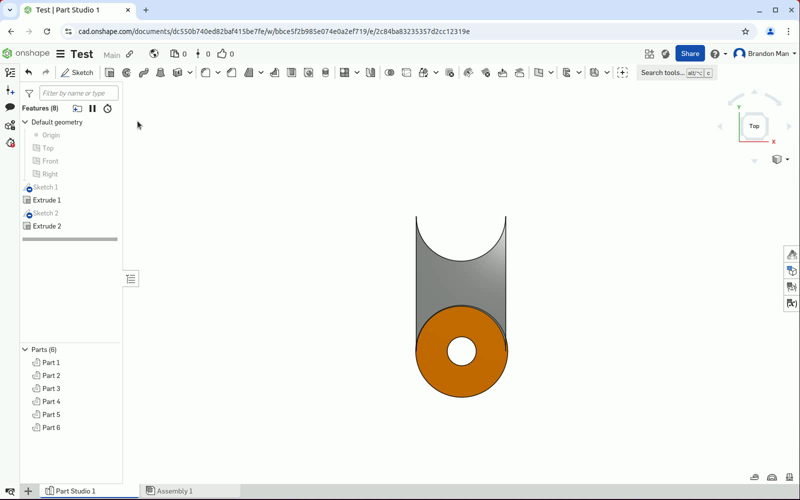
mouse_move(73, 189)
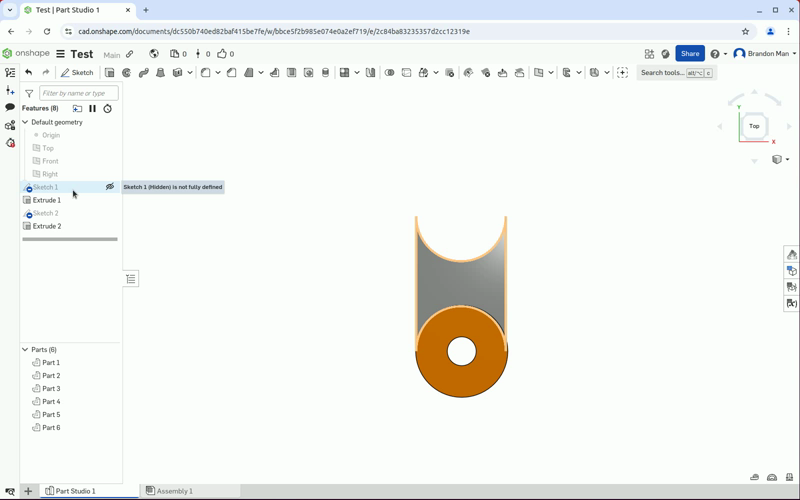
click(73, 189)
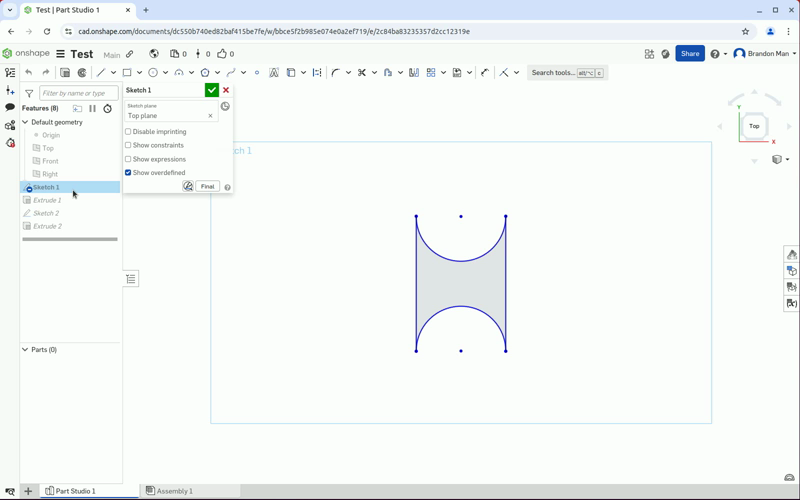
mouse_move(229, 92)
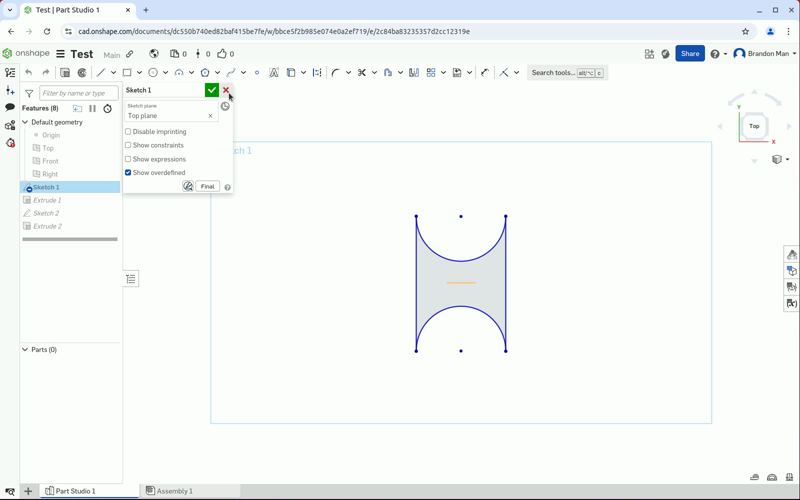
click(229, 92)
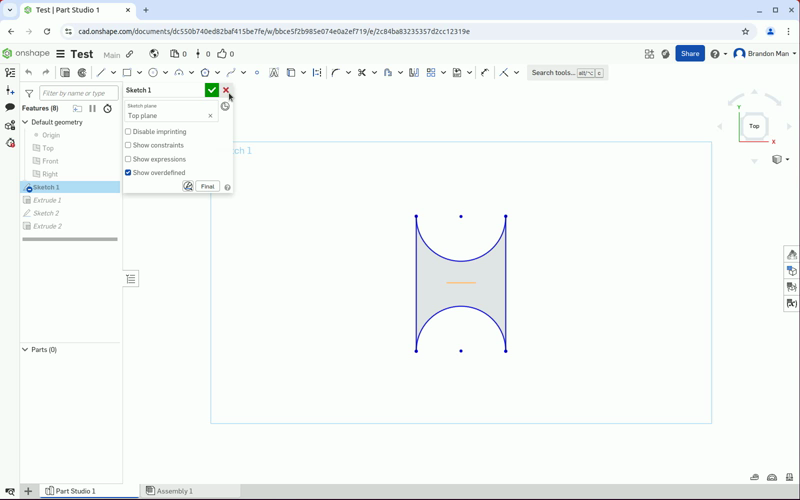
key(shift+s)
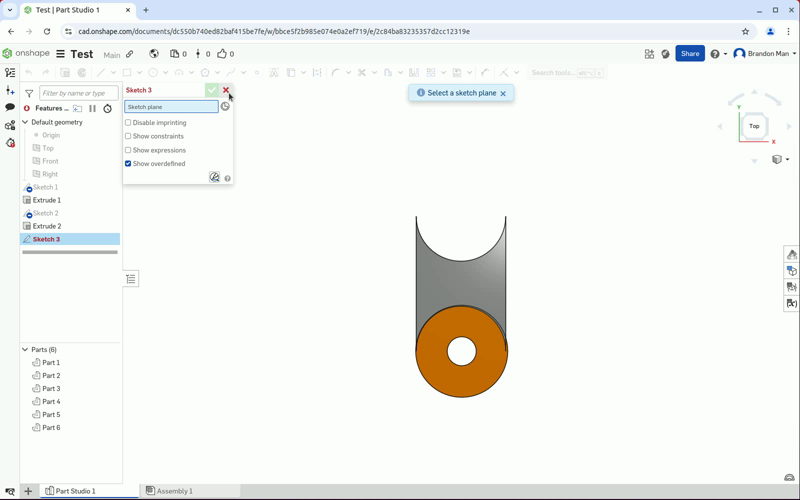
mouse_move(73, 150)
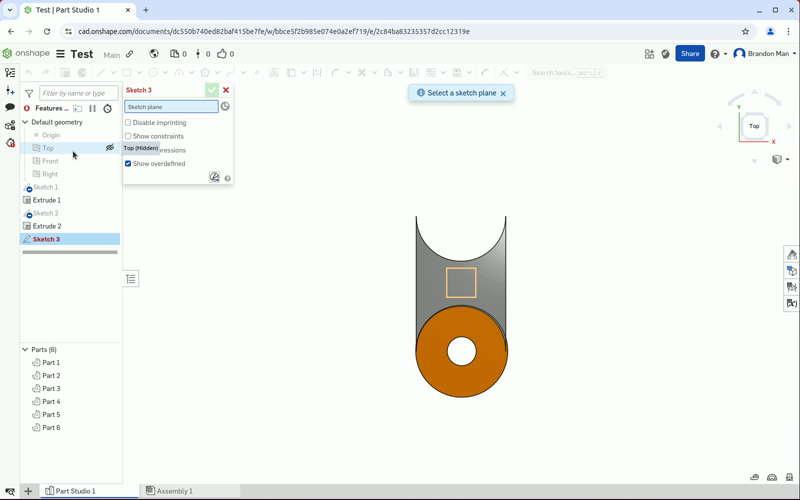
click(73, 150)
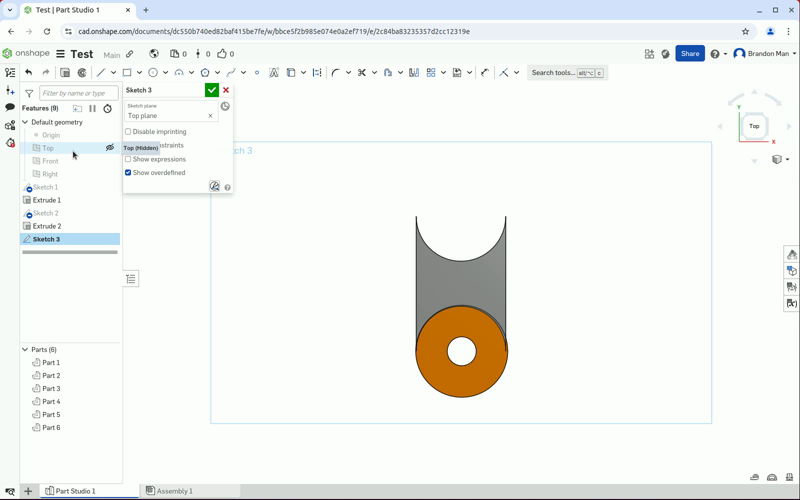
mouse_move(73, 352)
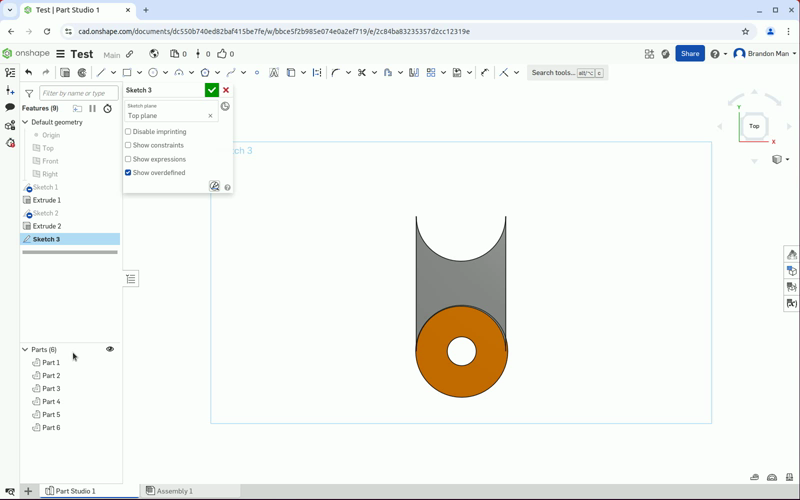
key(y)
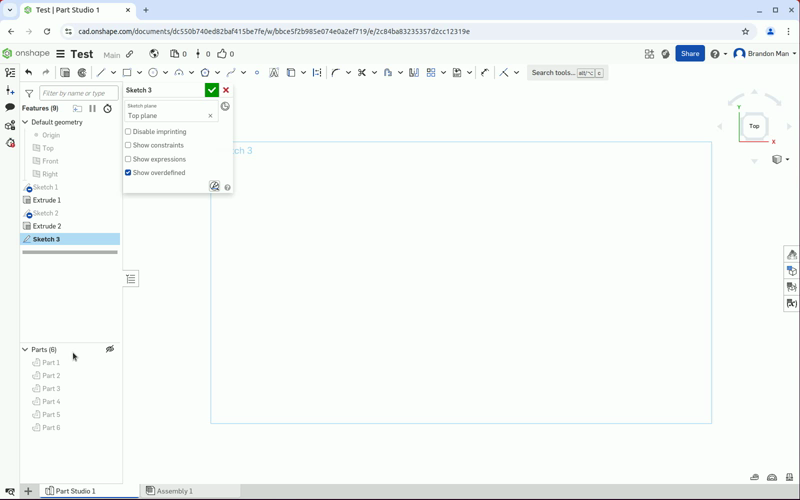
key(c)
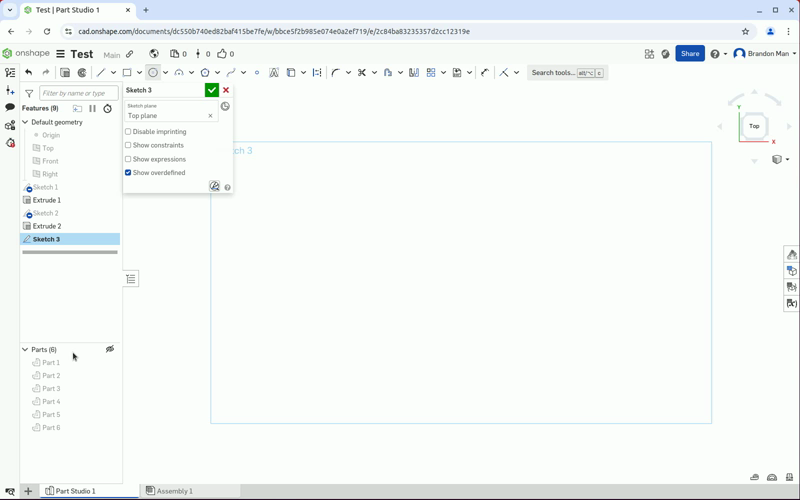
key_down(shift)
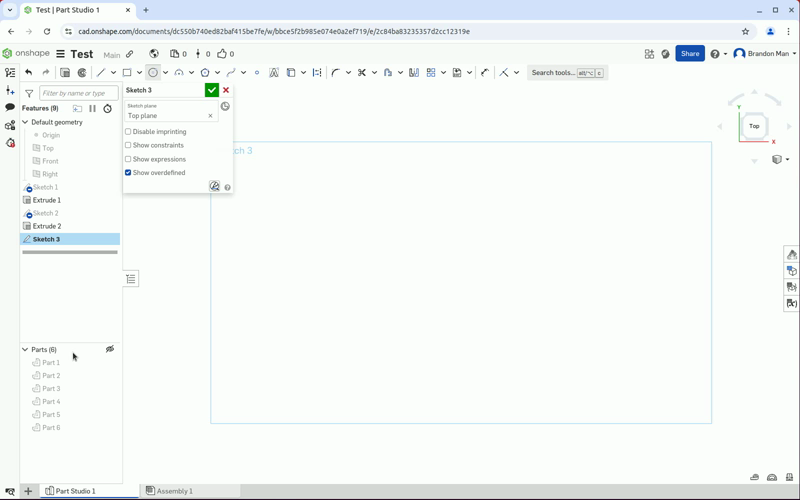
mouse_move(461, 215)
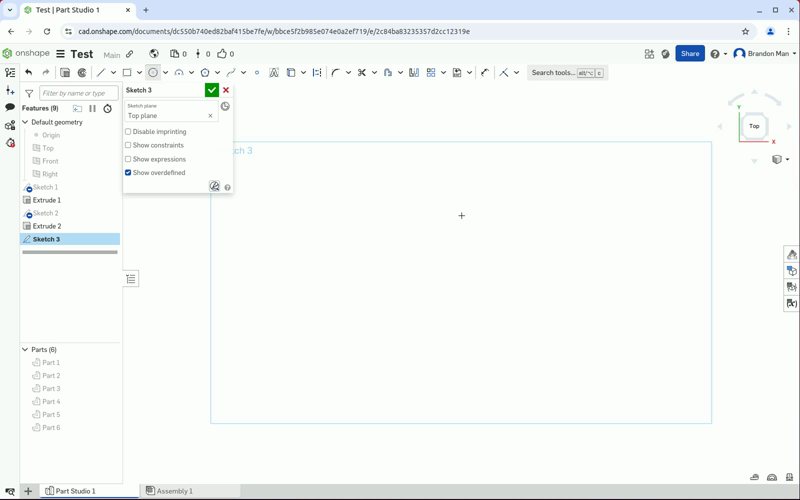
click(461, 215)
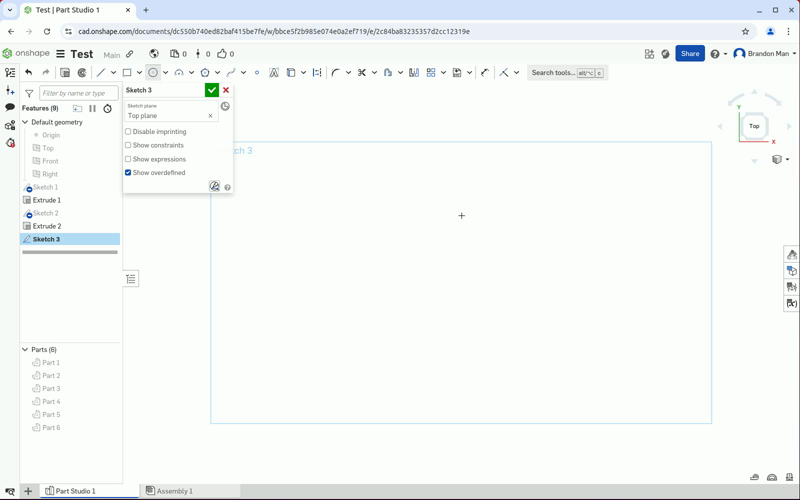
key_up(shift)
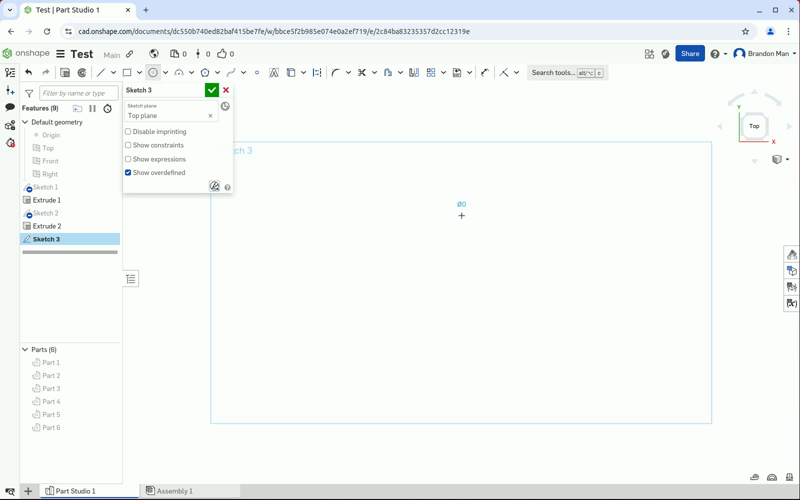
mouse_move(507, 215)
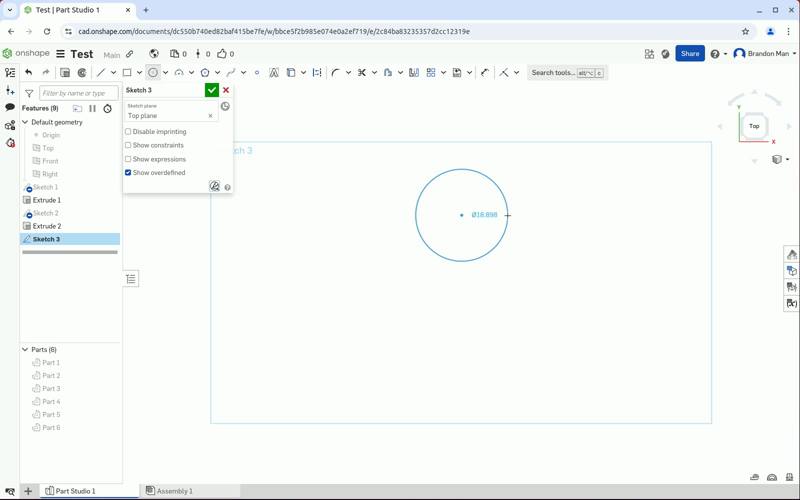
click(507, 215)
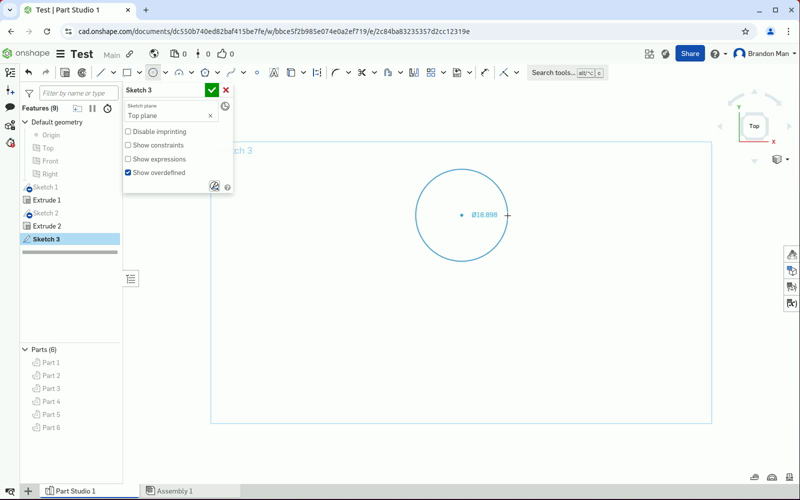
key(esc)
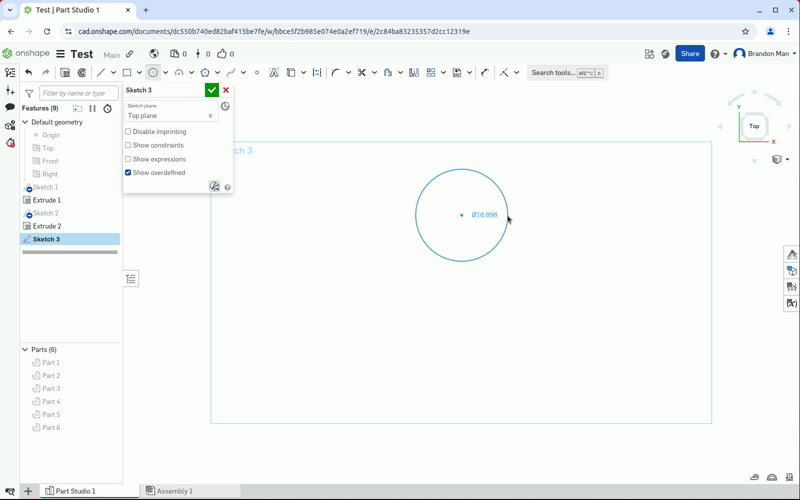
key(c)
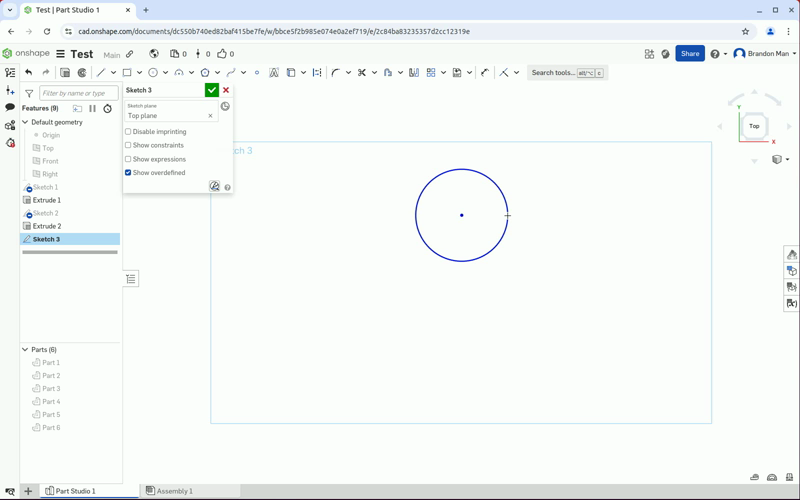
key_down(shift)
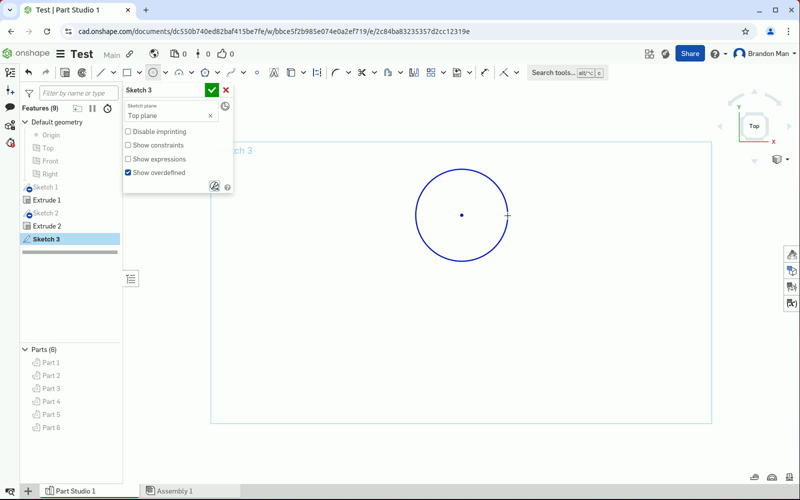
mouse_move(461, 215)
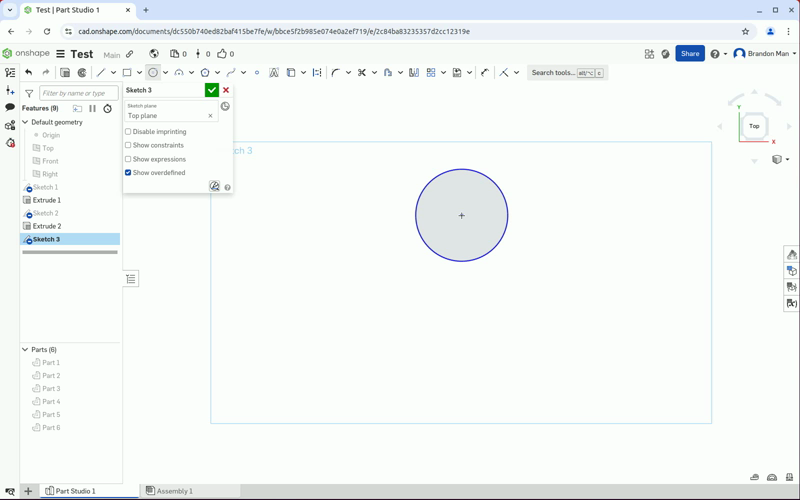
click(461, 215)
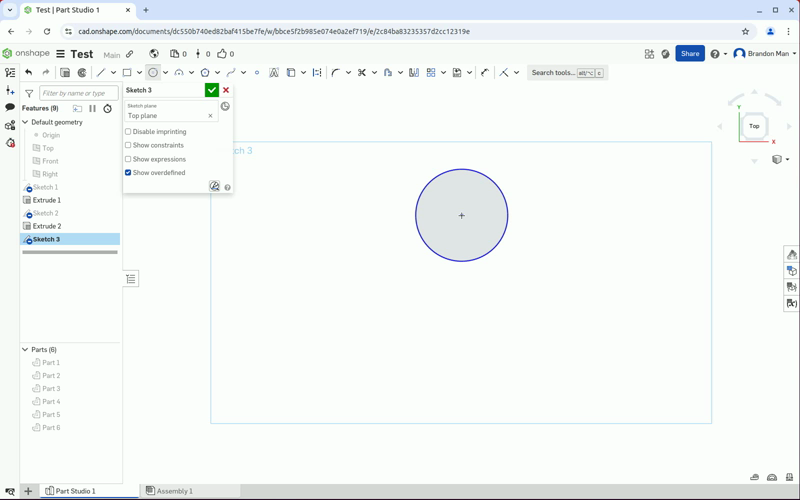
key_up(shift)
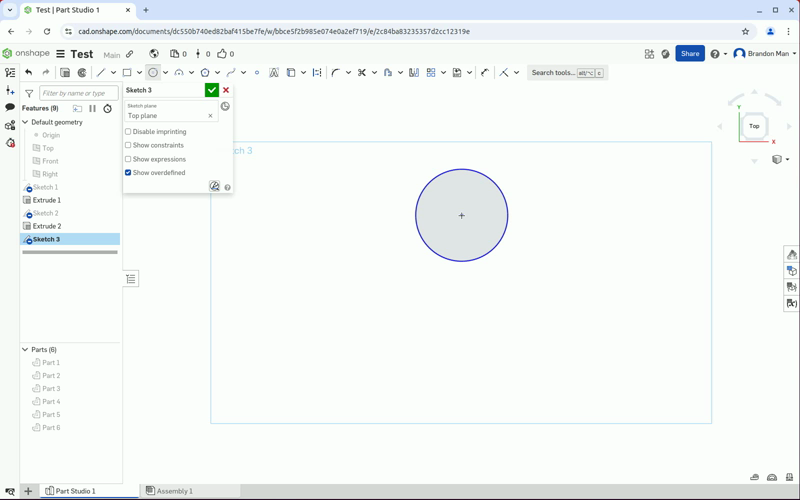
mouse_move(476, 215)
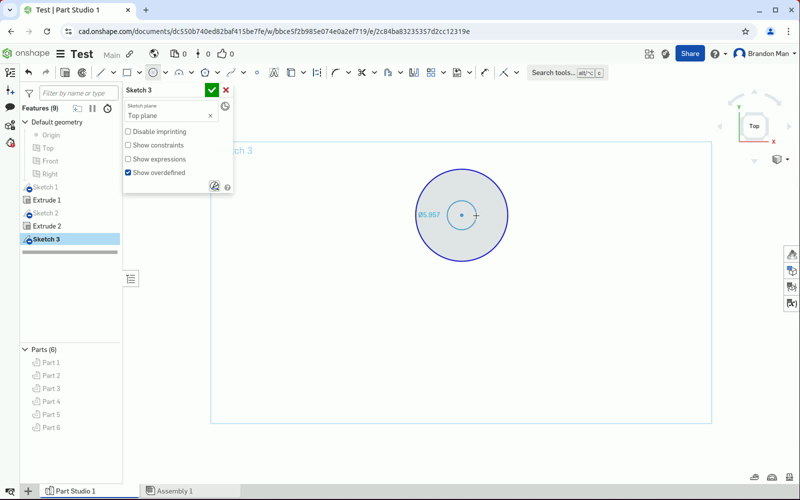
click(476, 215)
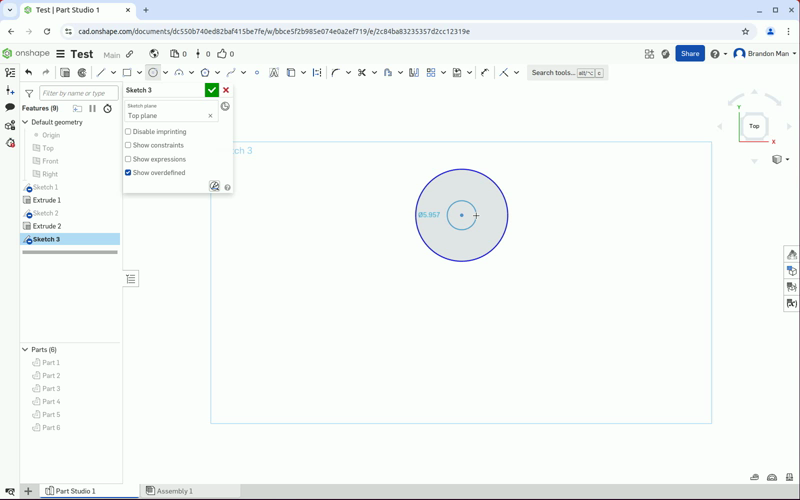
key(esc)
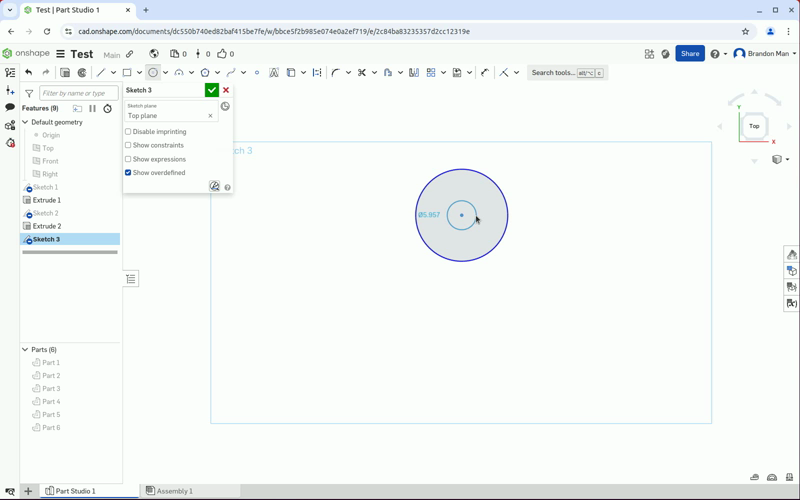
mouse_move(502, 208)
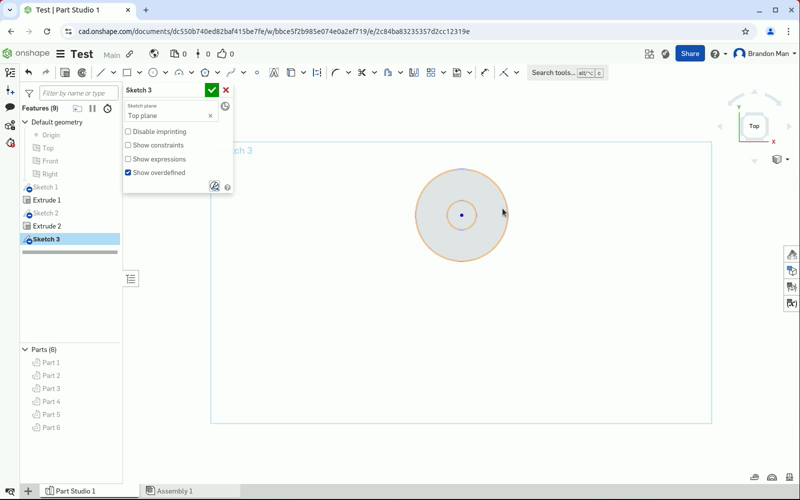
click(502, 208)
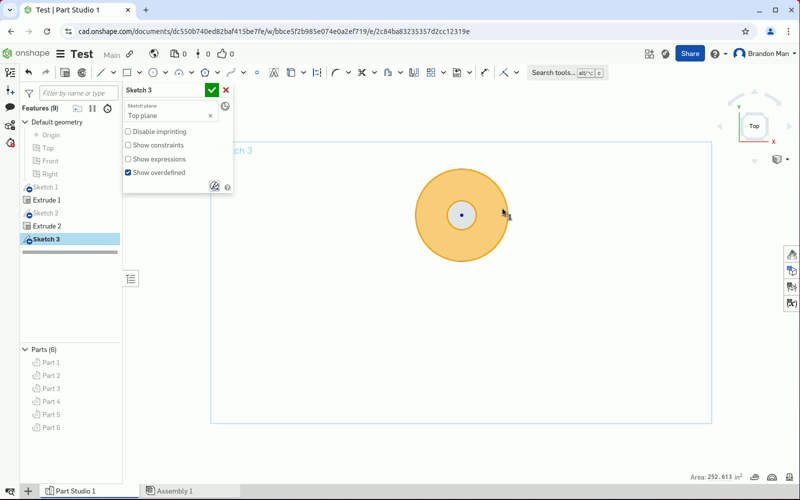
mouse_move(73, 352)
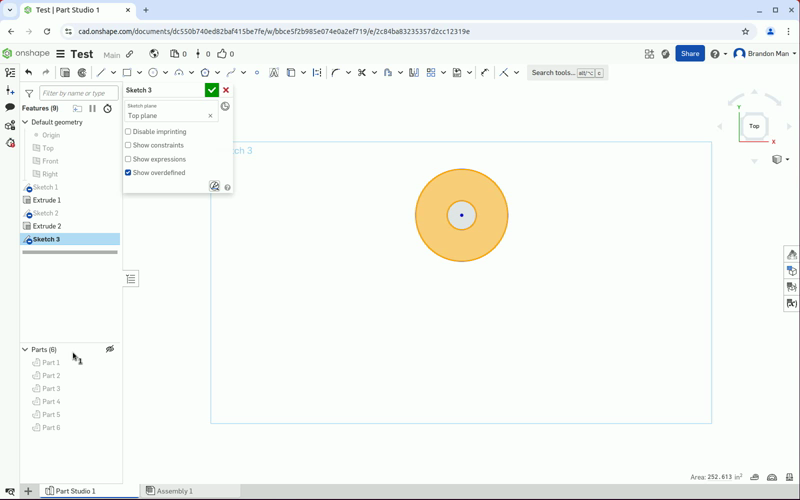
key(shift+y)
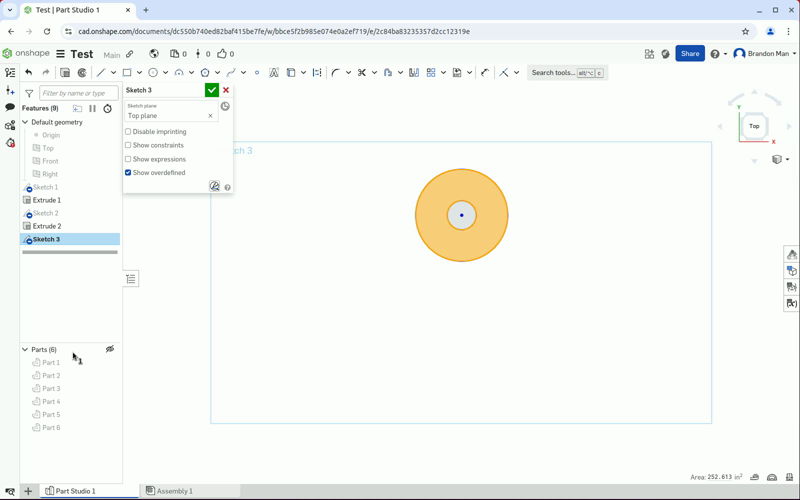
key(shift+e)
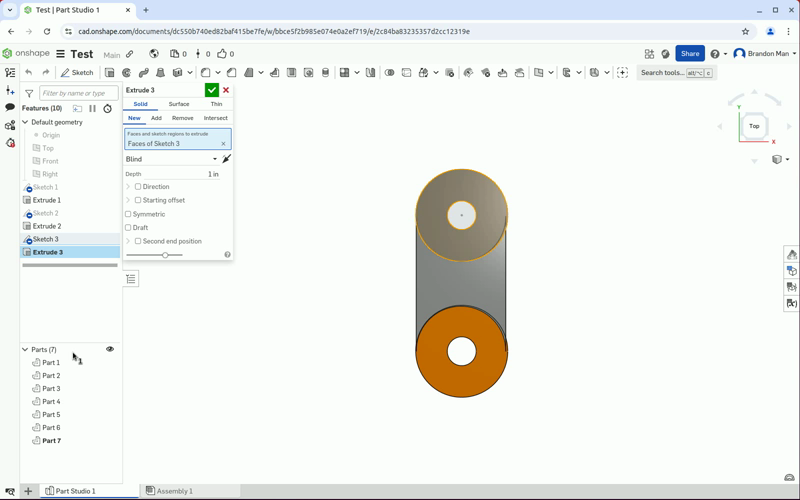
mouse_move(143, 106)
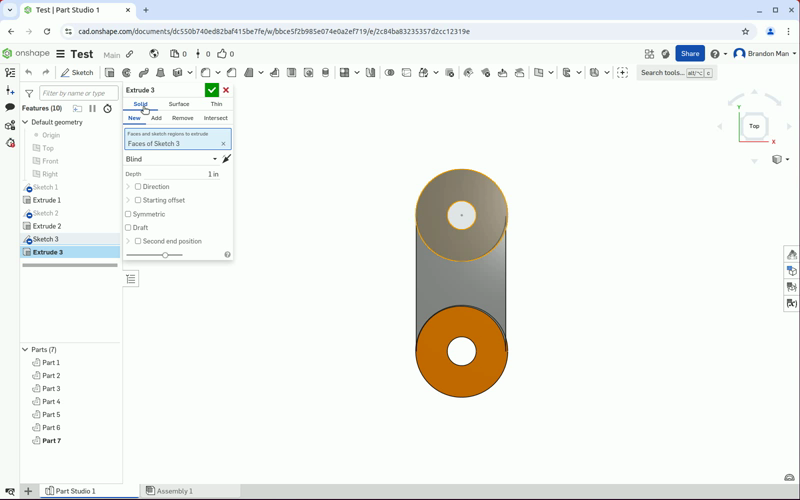
click(143, 106)
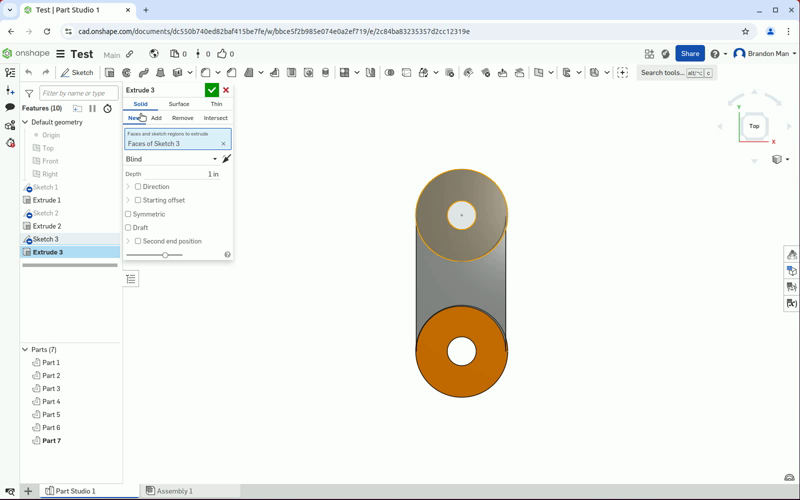
mouse_move(137, 120)
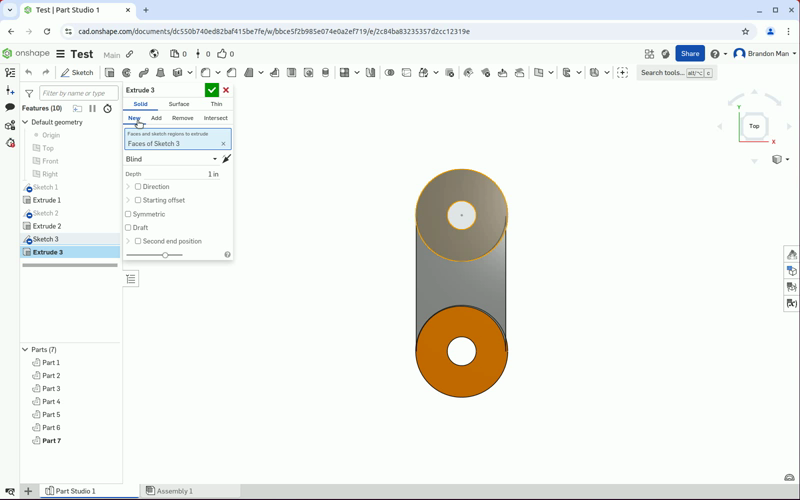
click(137, 120)
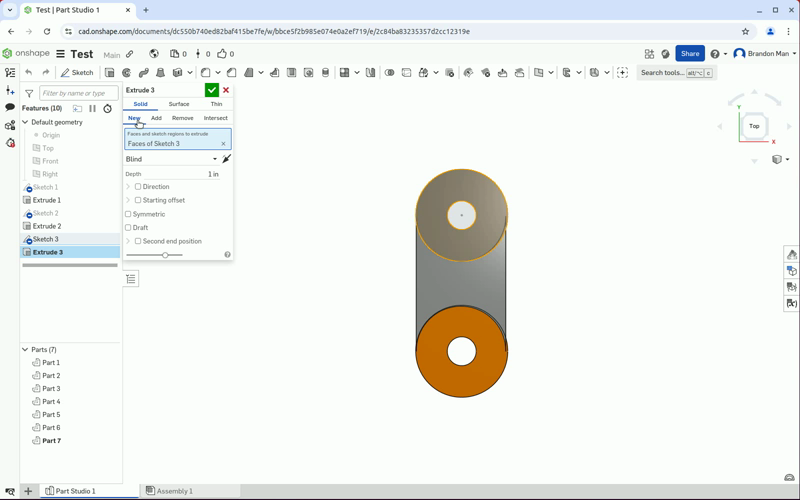
key(tab, 4)
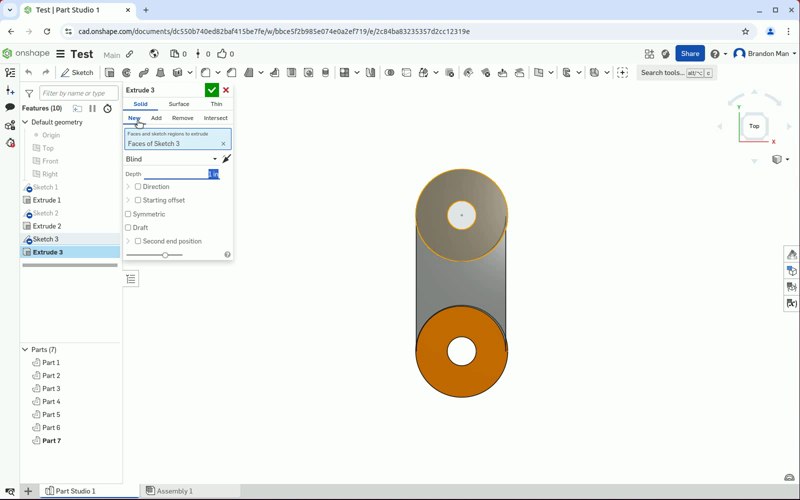
text(6.981)
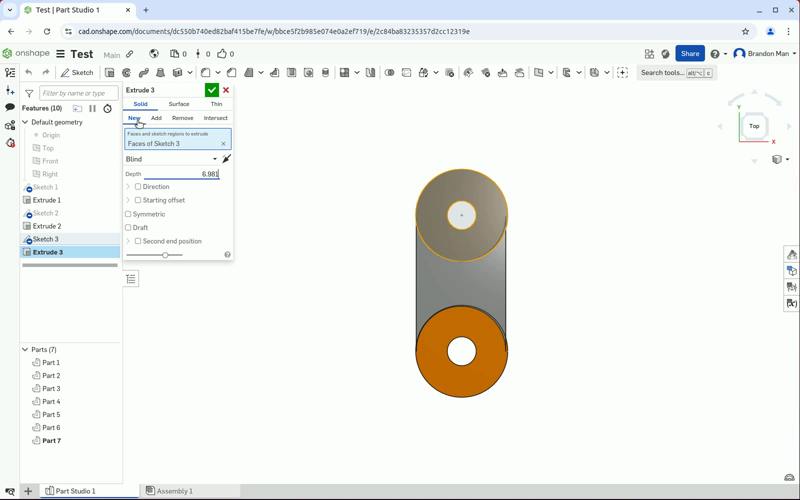
key(enter)
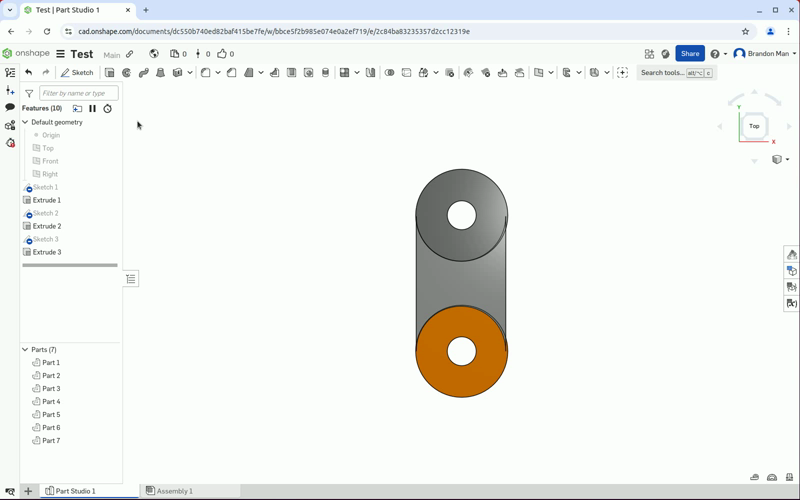
key(shift+h)
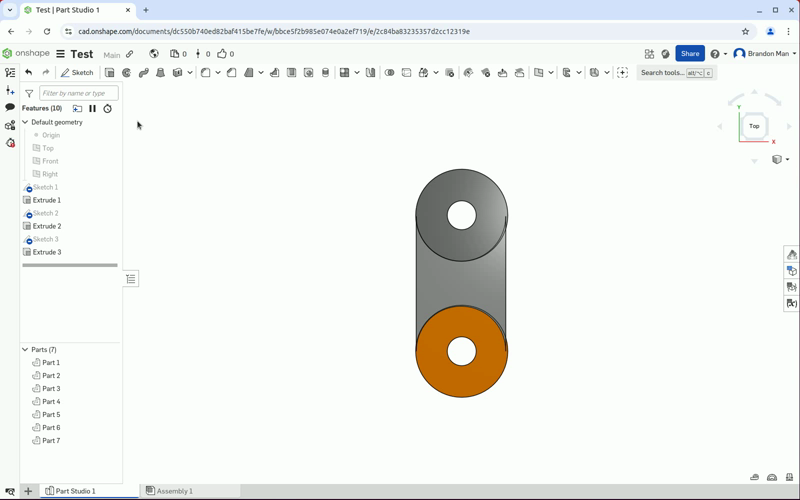
key(shift+h)
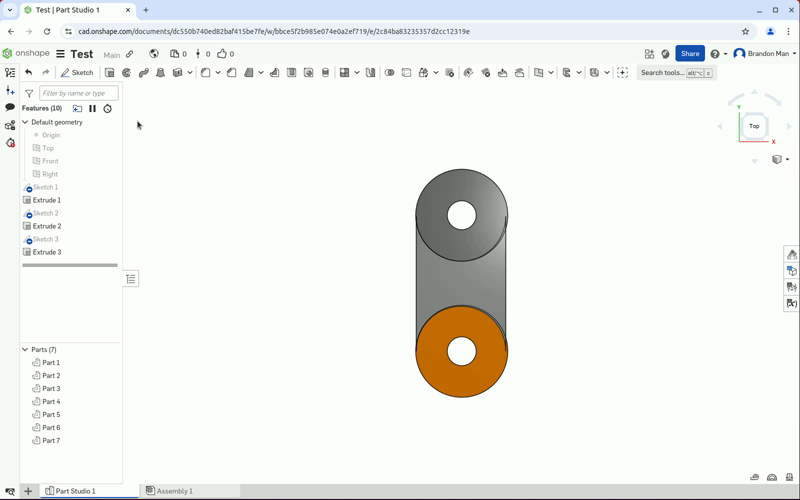
mouse_move(73, 189)
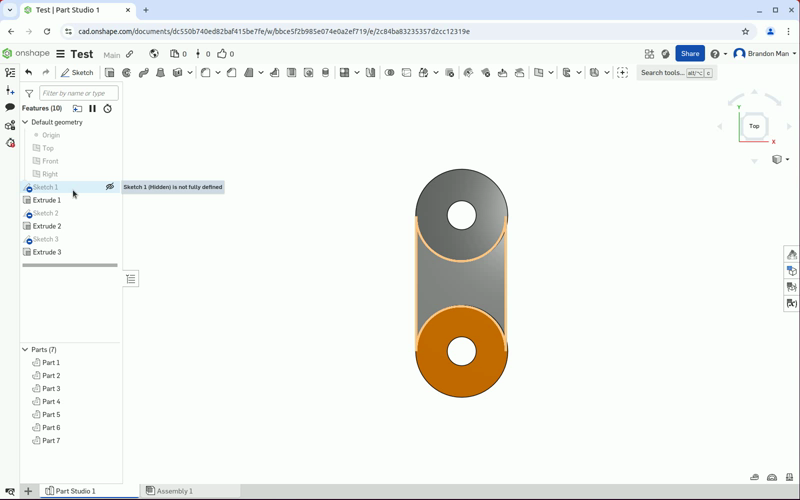
click(73, 189)
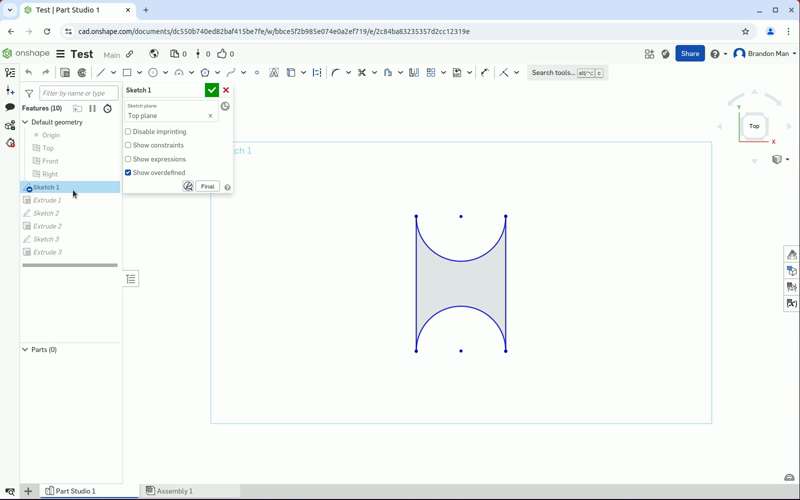
mouse_move(229, 92)
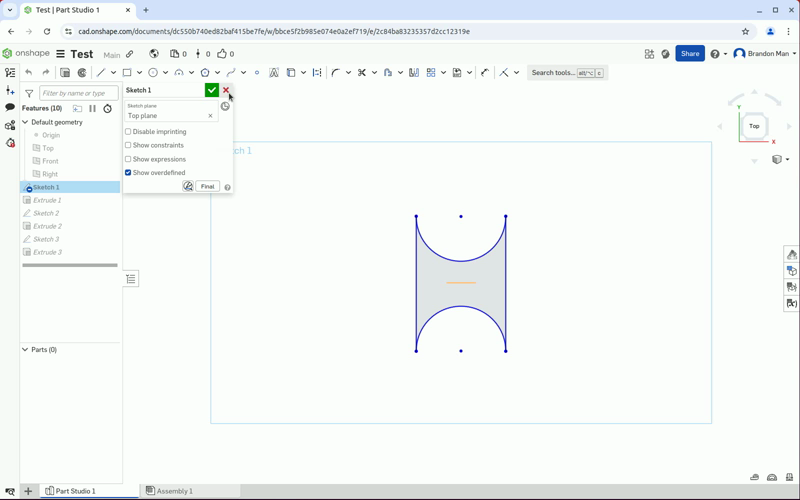
click(229, 92)
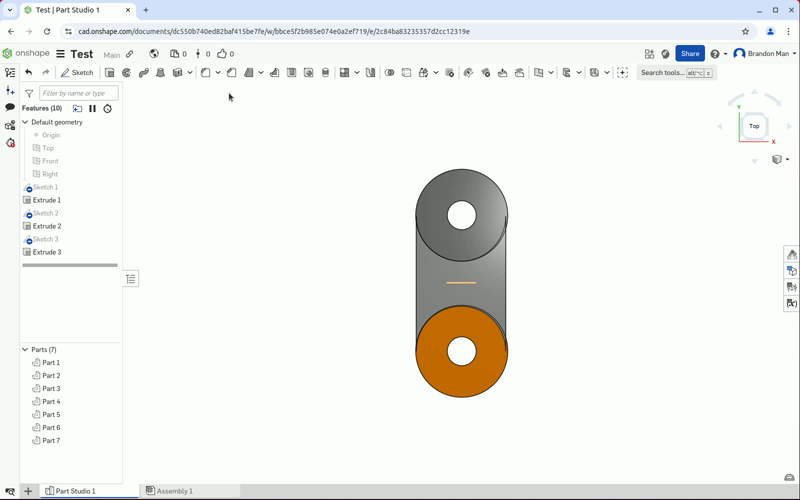
mouse_move(541, 75)
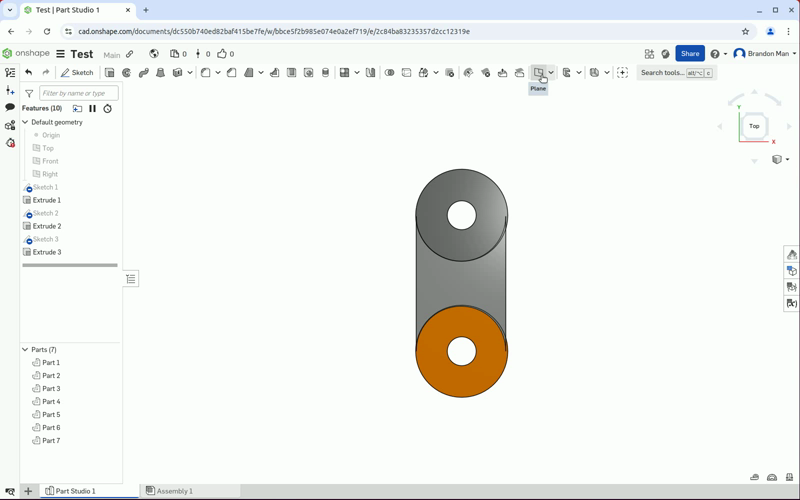
click(541, 75)
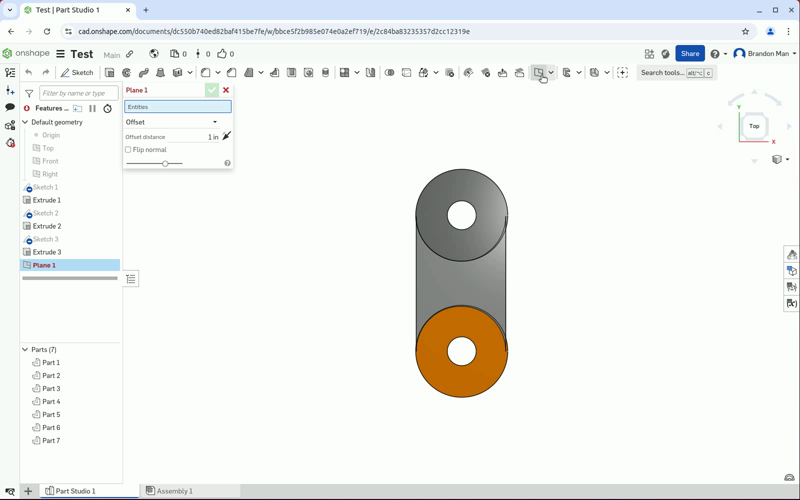
mouse_move(73, 150)
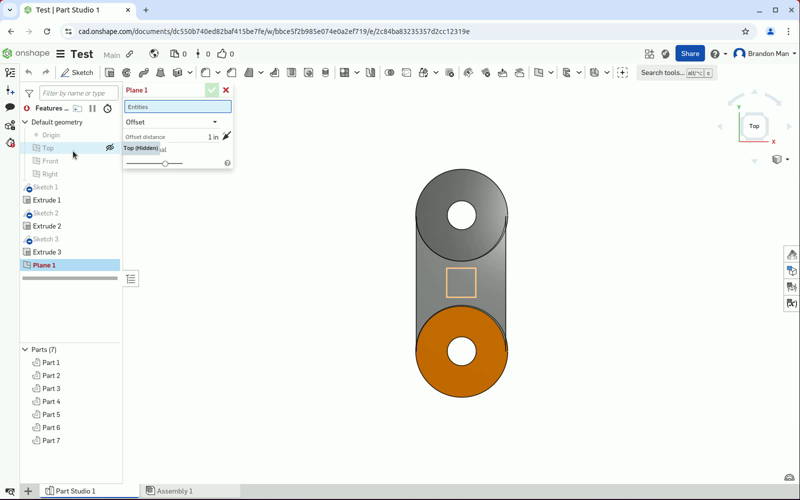
click(73, 150)
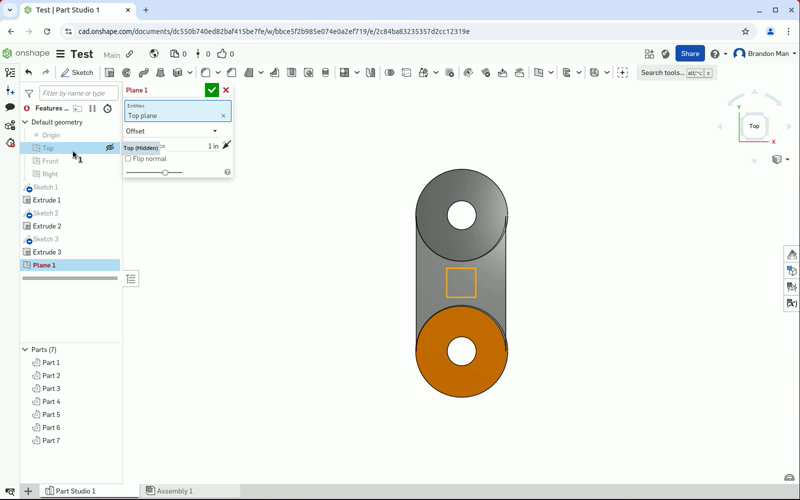
key(tab, 2)
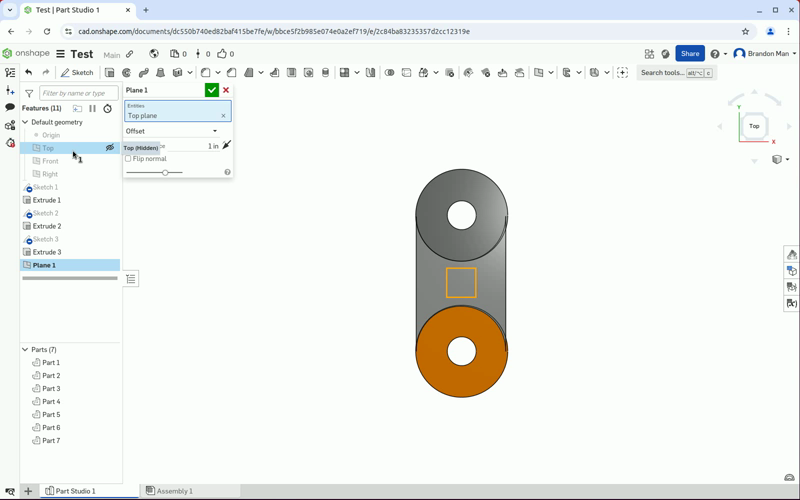
text(6.994)
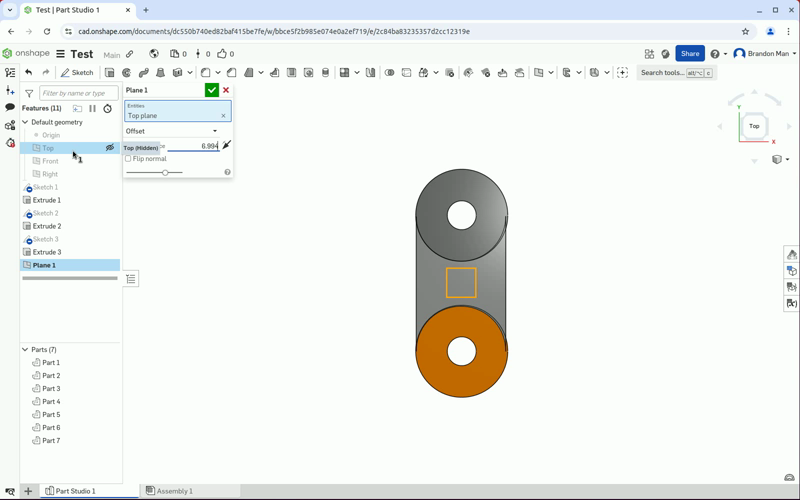
key(enter, 2)
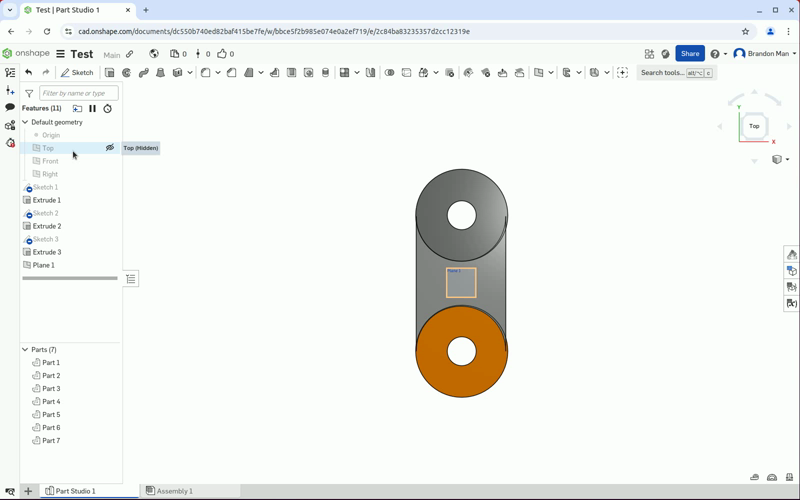
key(shift+s)
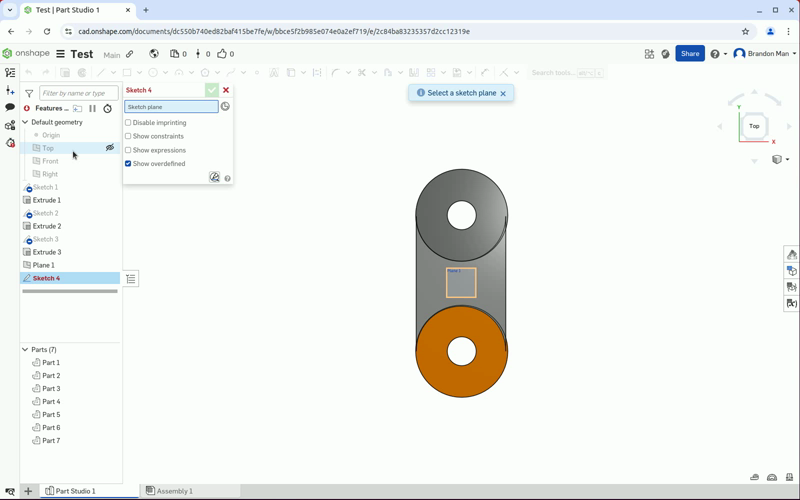
mouse_move(73, 267)
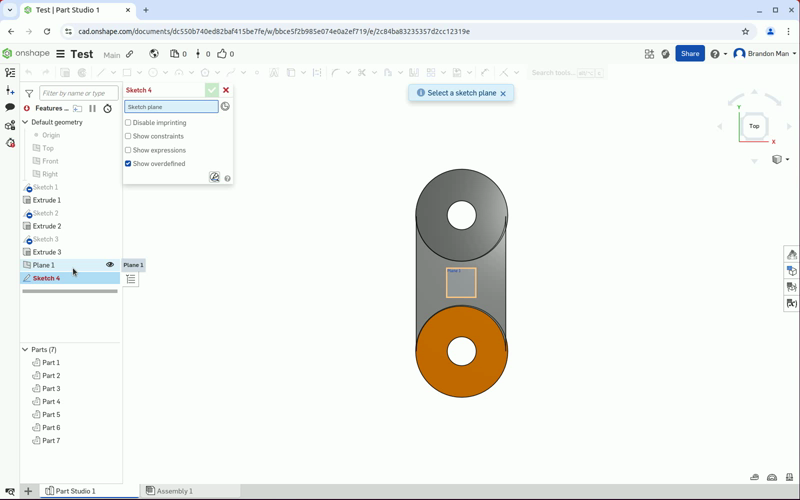
click(73, 267)
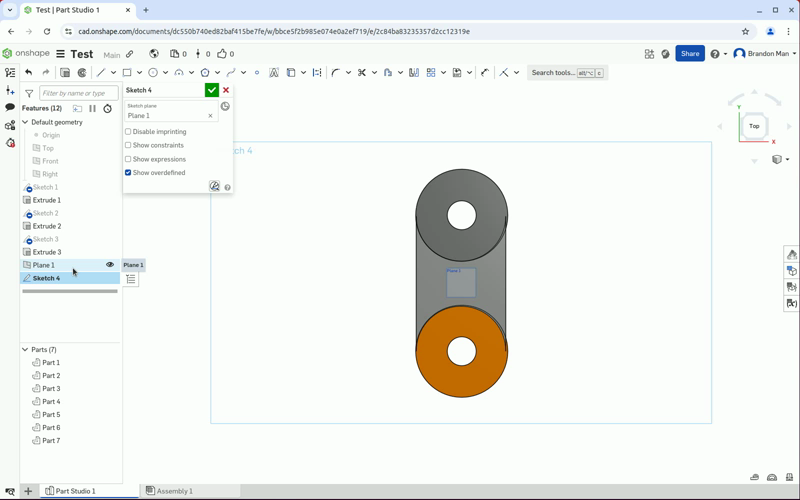
mouse_move(73, 352)
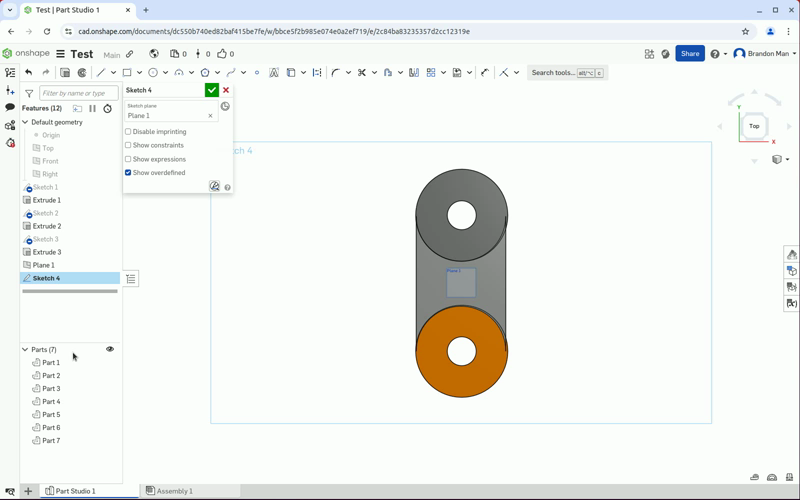
key(y)
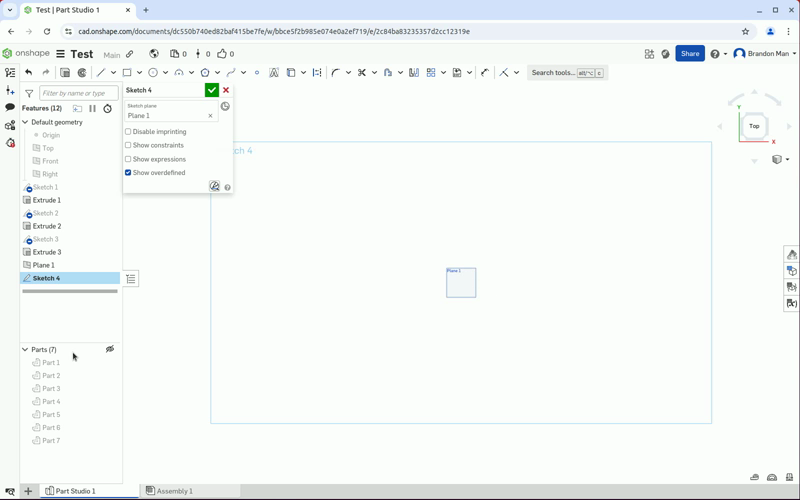
key(l)
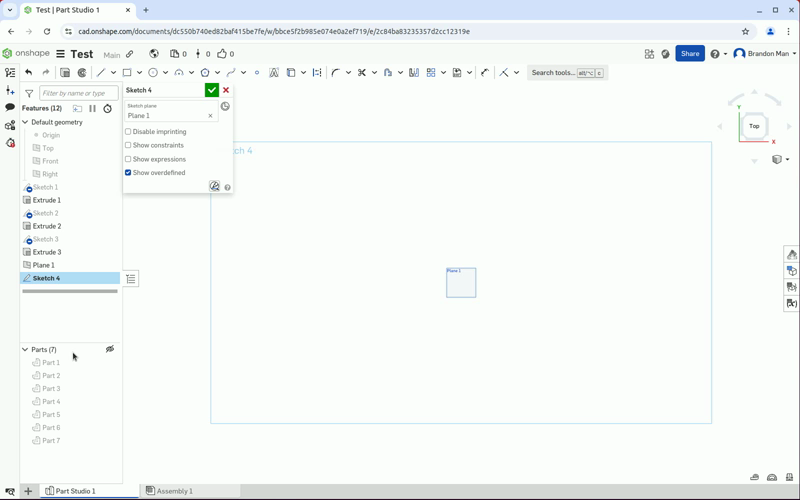
key_down(shift)
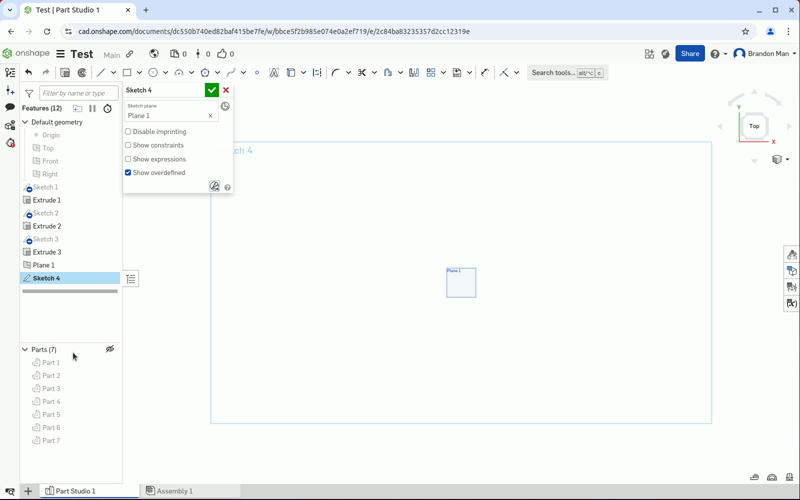
mouse_move(423, 327)
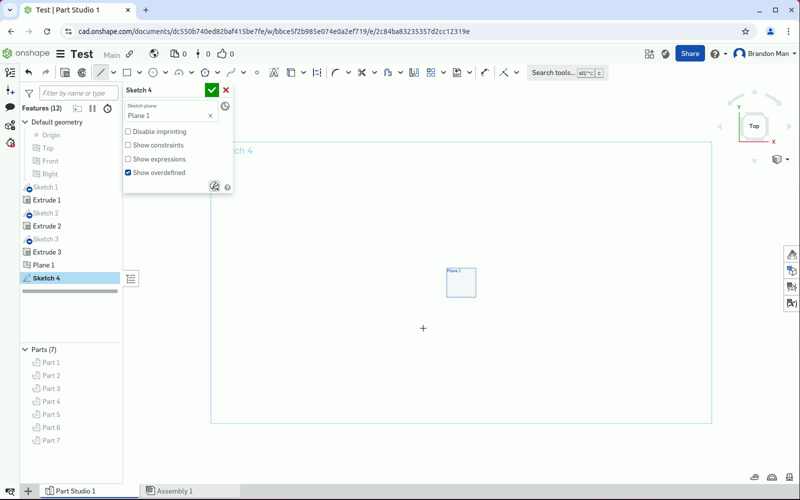
click(423, 327)
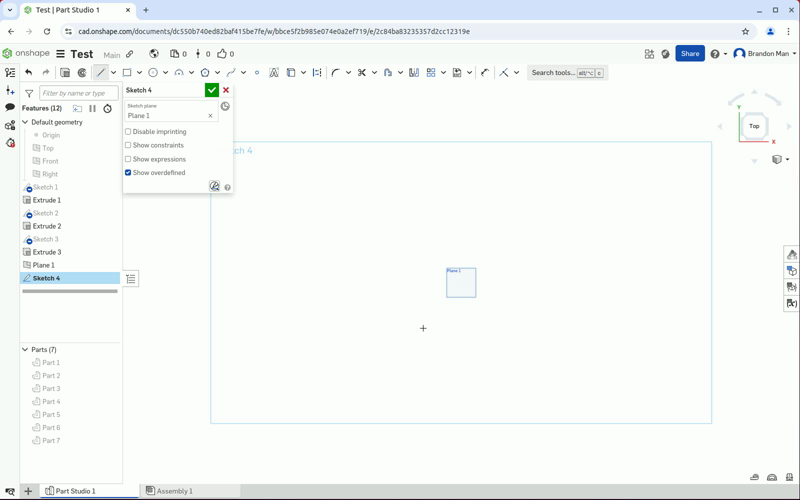
key_up(shift)
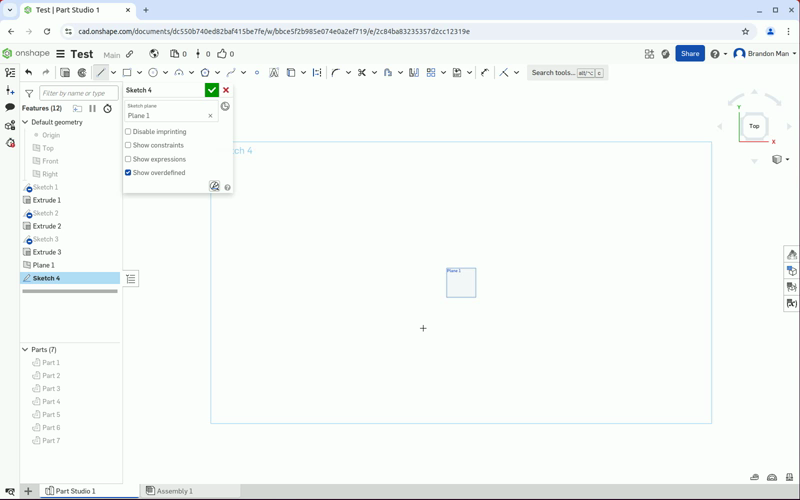
key_down(shift)
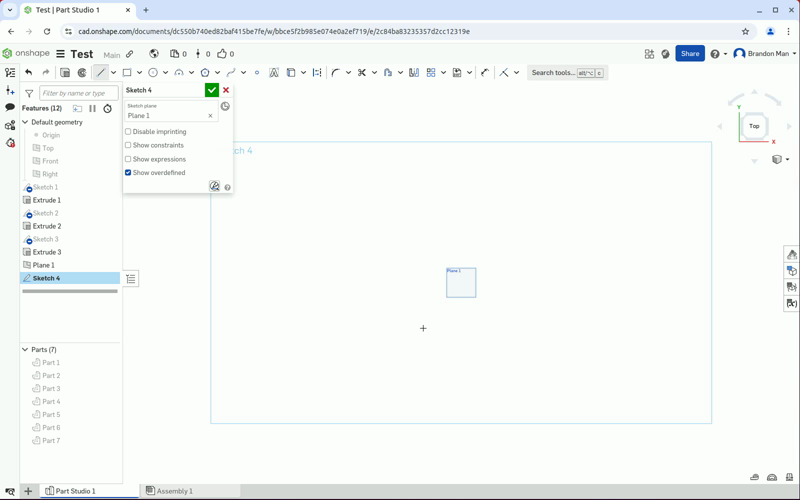
mouse_move(498, 327)
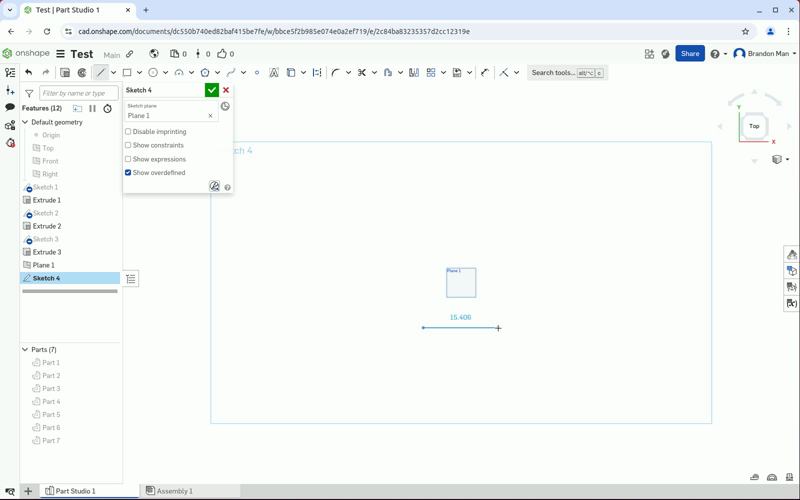
click(498, 327)
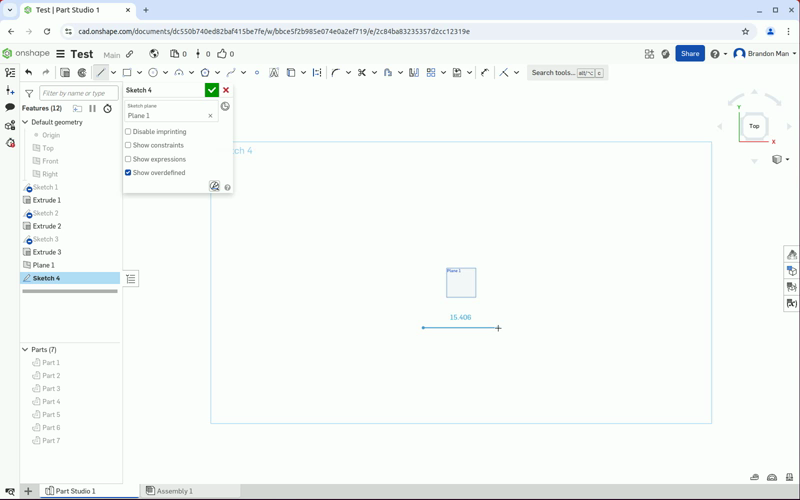
key_up(shift)
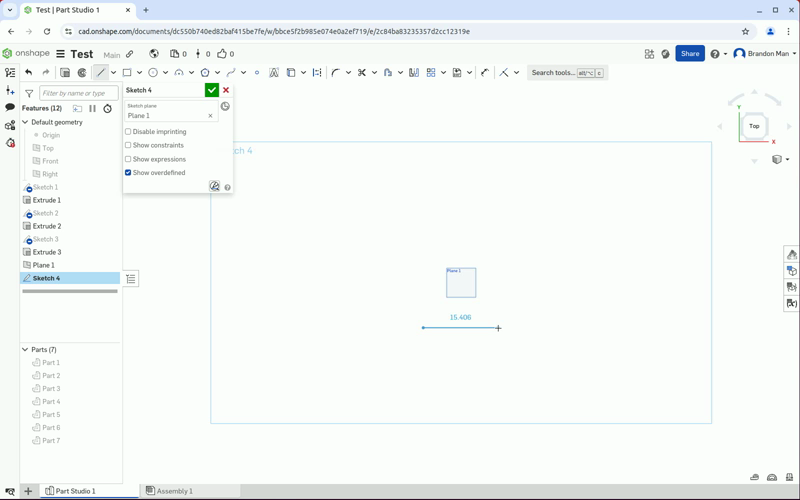
key_down(shift)
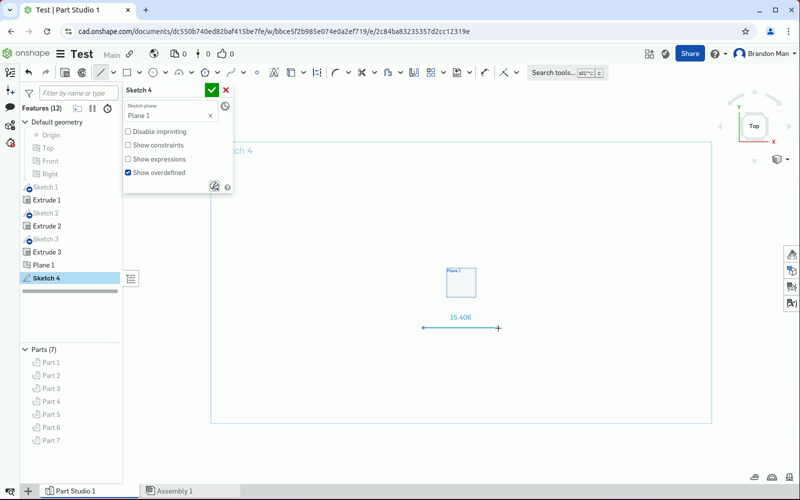
mouse_move(498, 241)
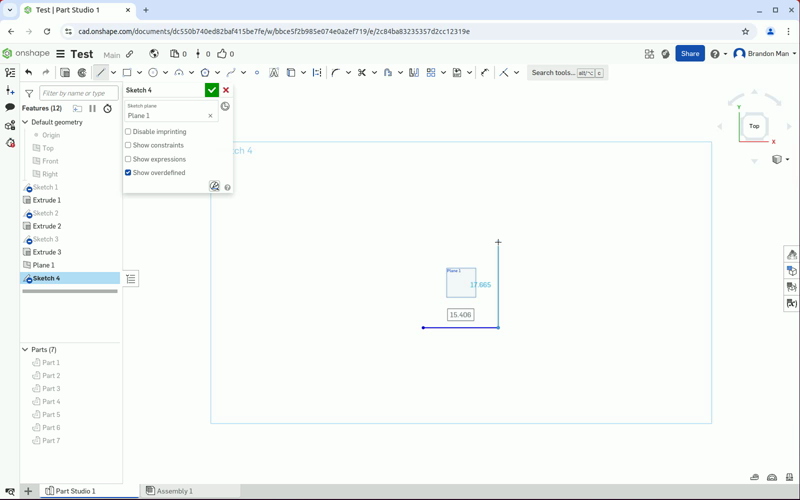
click(498, 241)
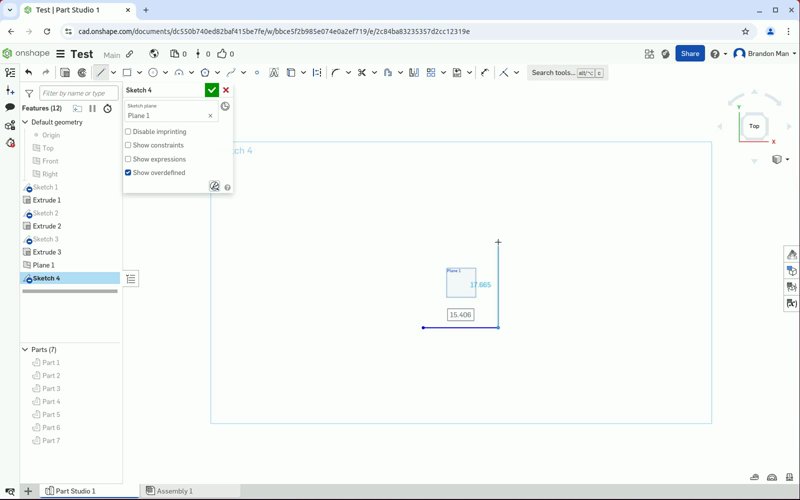
key_up(shift)
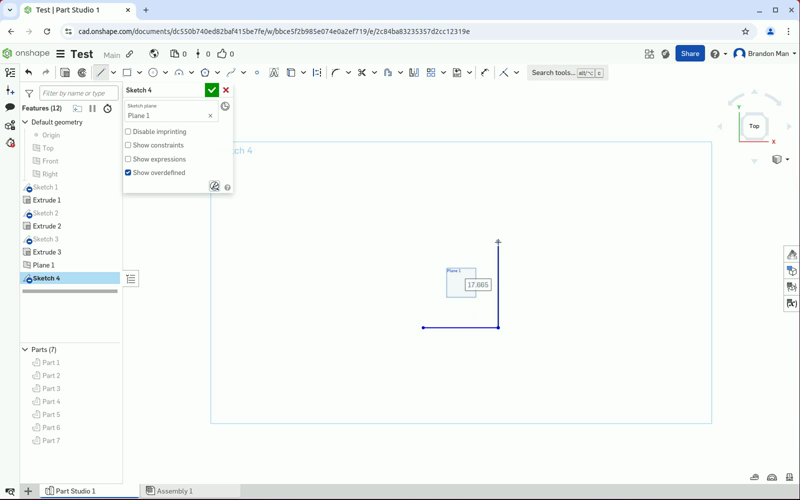
key_down(shift)
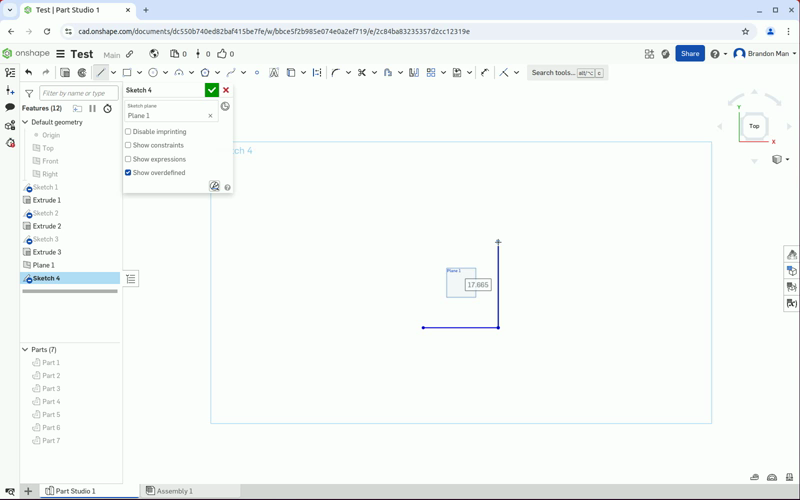
mouse_move(423, 241)
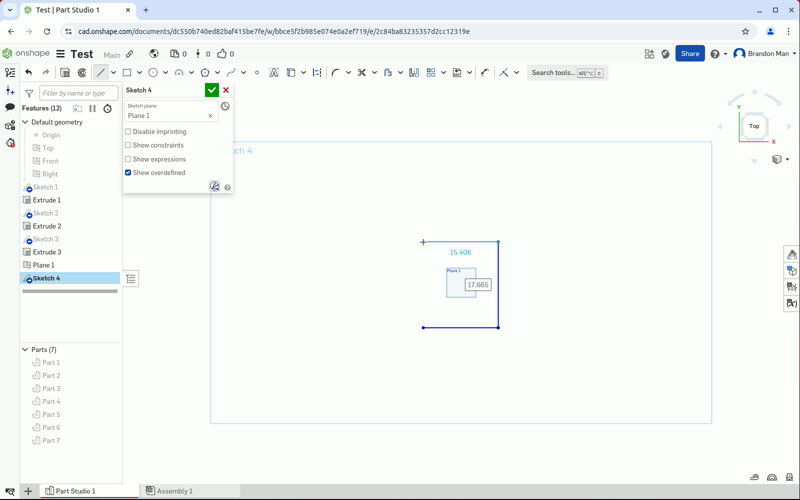
click(423, 241)
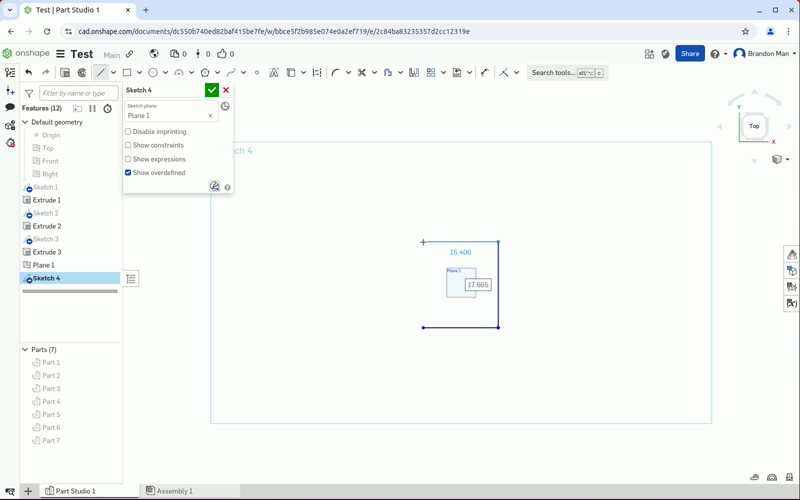
key_up(shift)
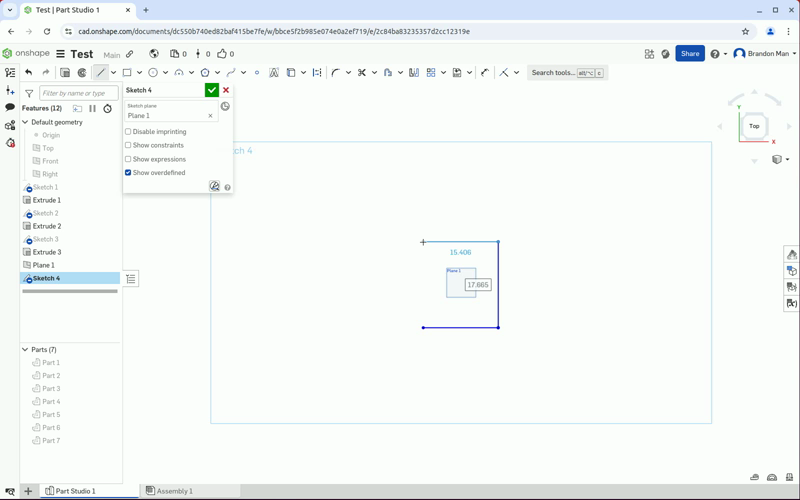
key_down(shift)
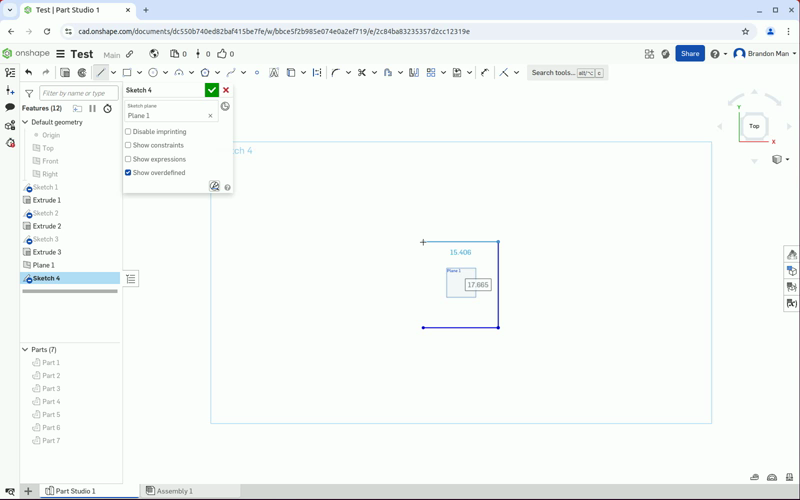
mouse_move(423, 327)
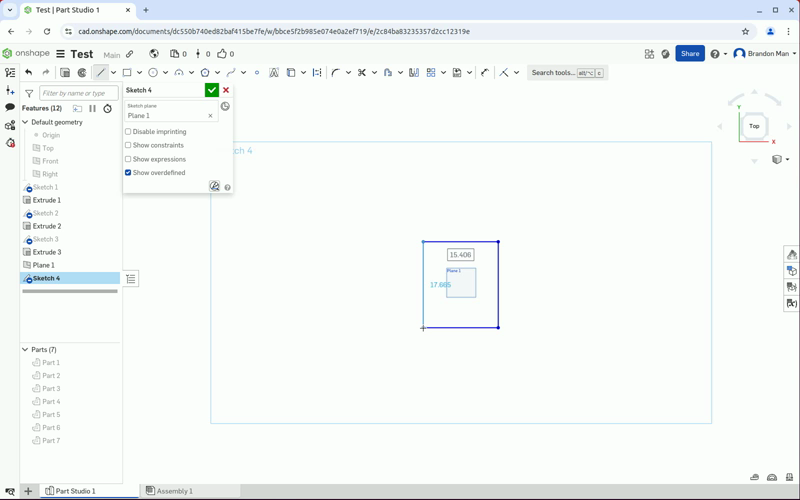
key_up(shift)
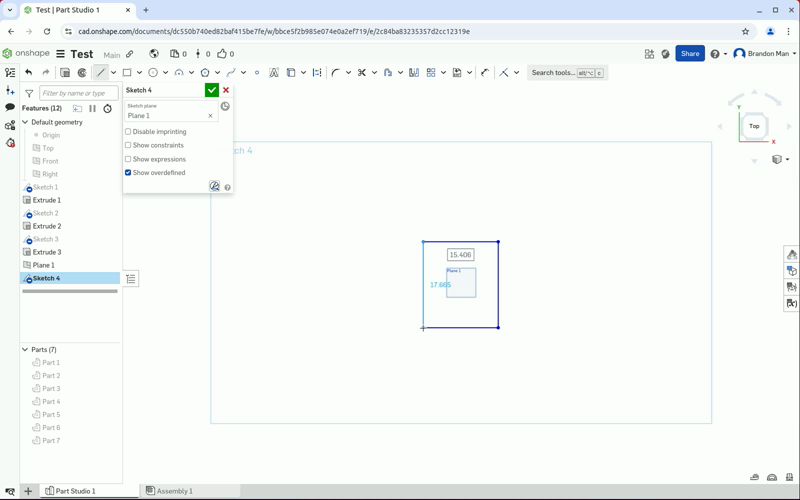
click(423, 327)
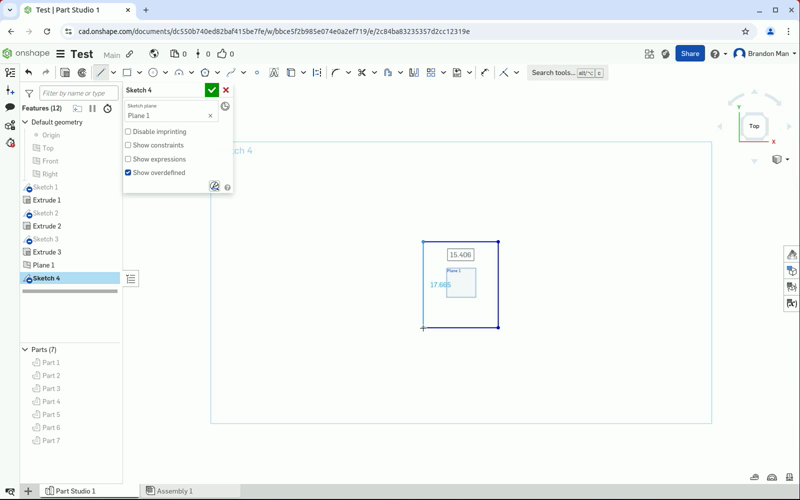
key(esc)
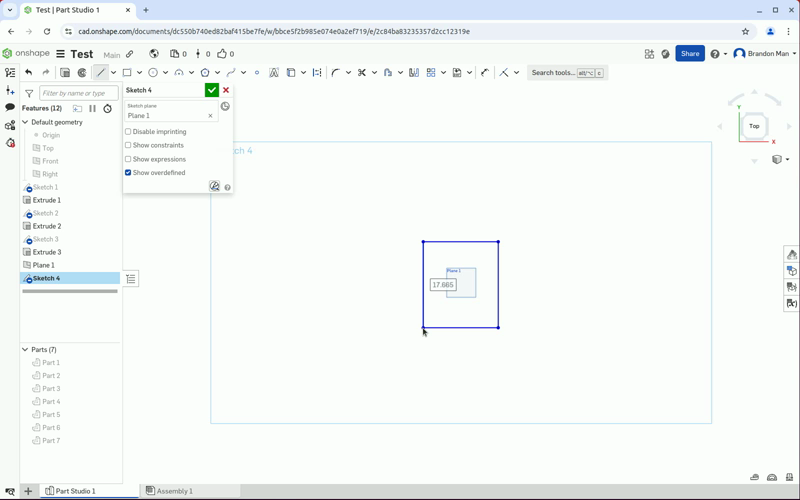
mouse_move(482, 311)
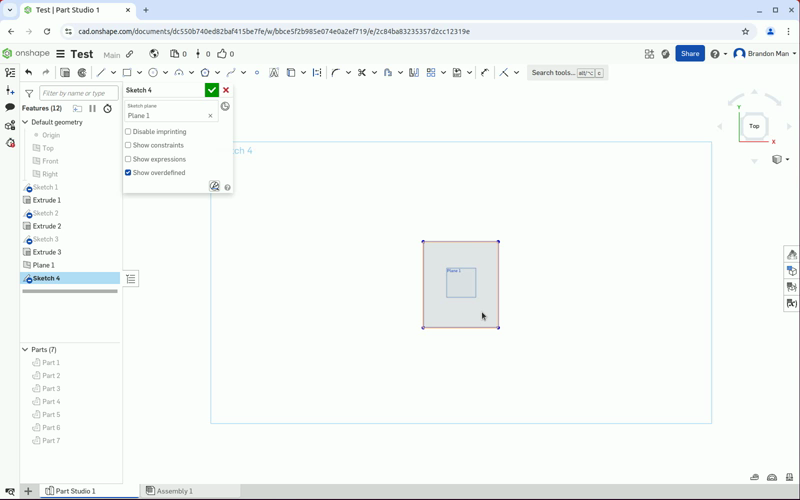
click(482, 311)
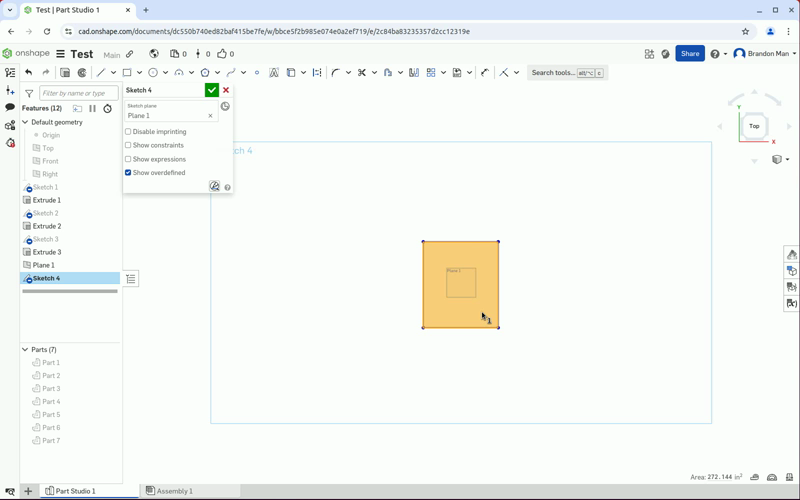
mouse_move(73, 352)
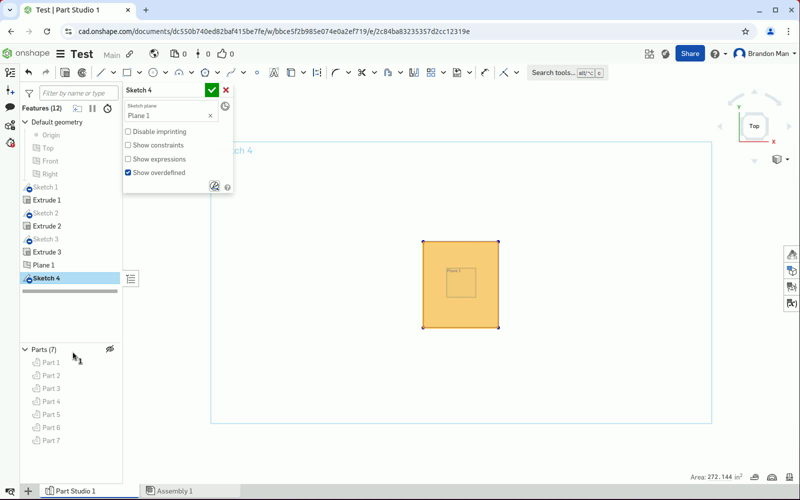
key(shift+y)
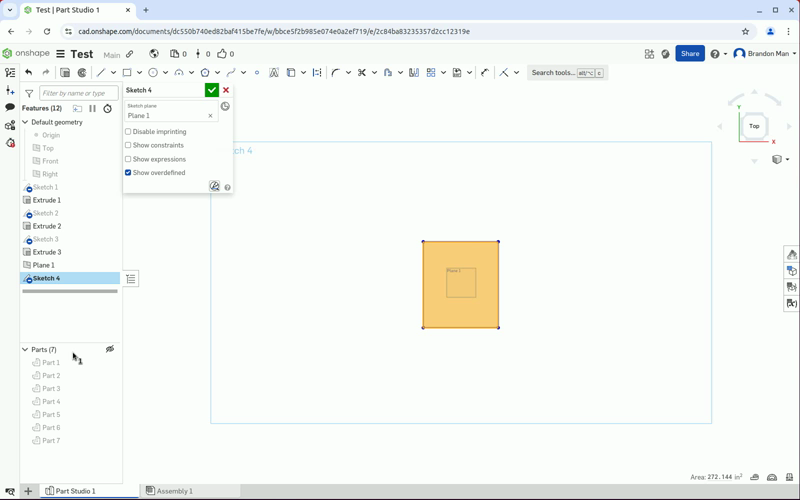
key(shift+e)
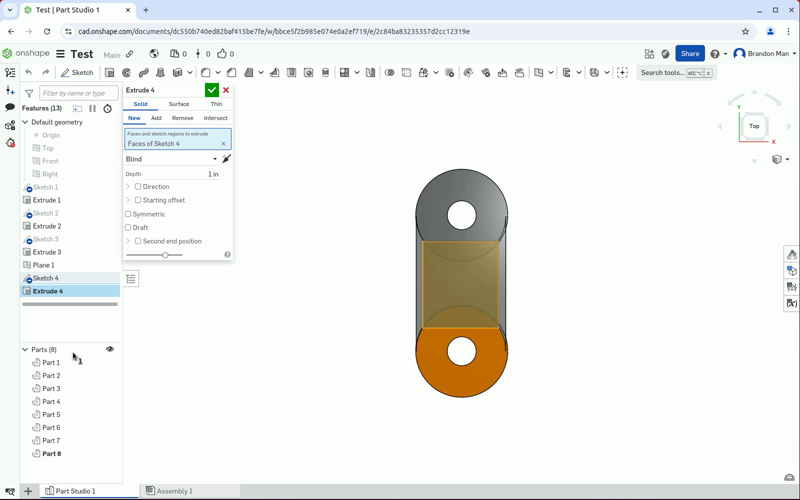
mouse_move(143, 106)
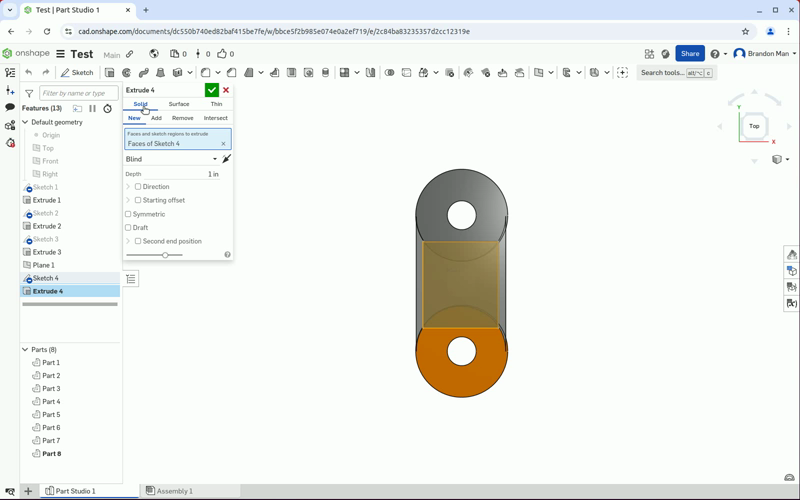
click(143, 106)
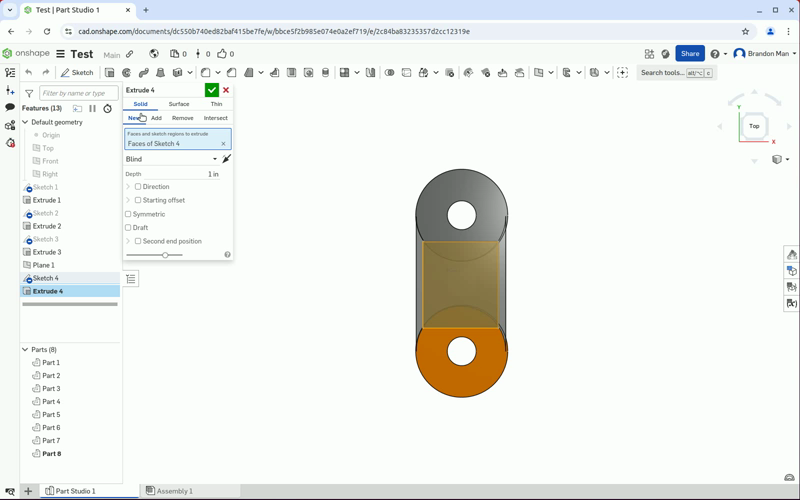
mouse_move(137, 120)
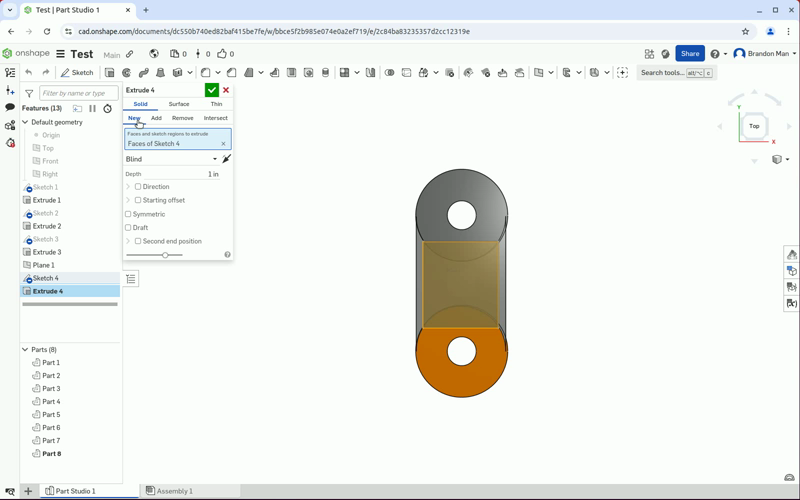
click(137, 120)
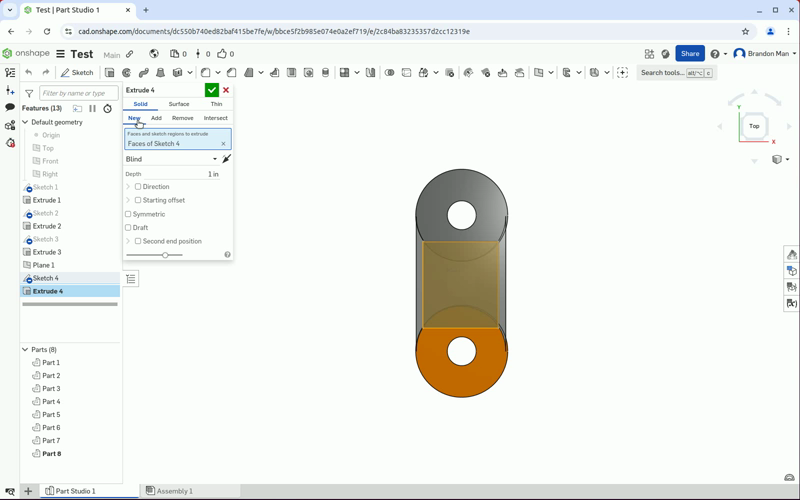
key(tab, 4)
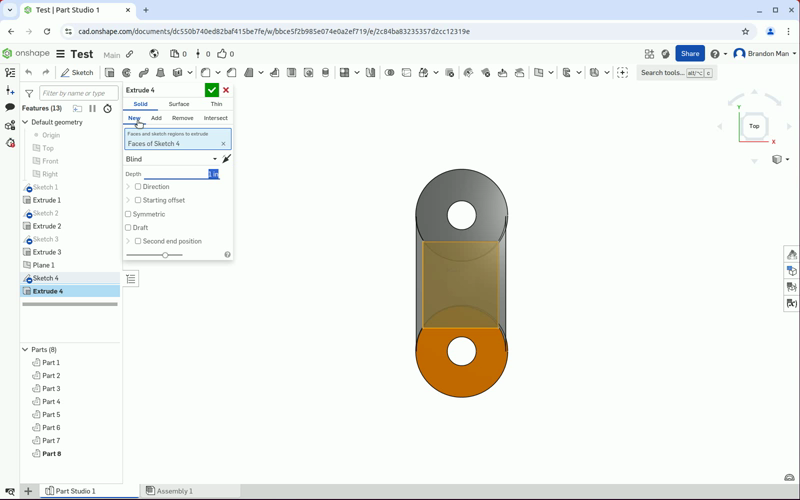
text(12.517)
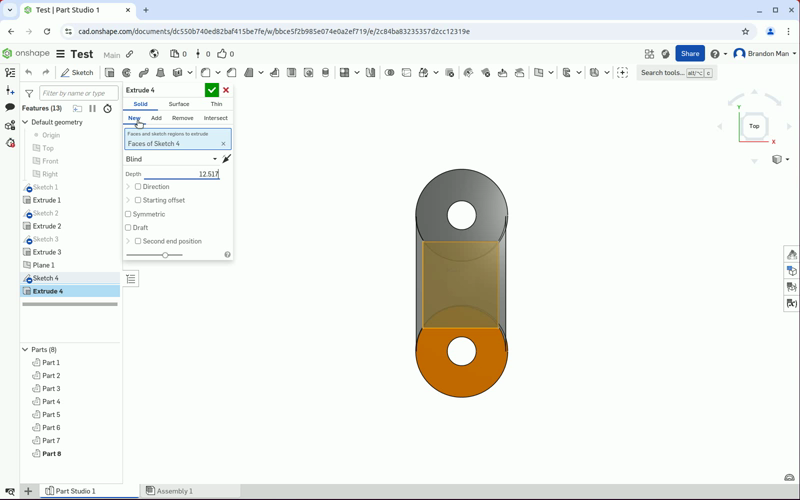
key(enter)
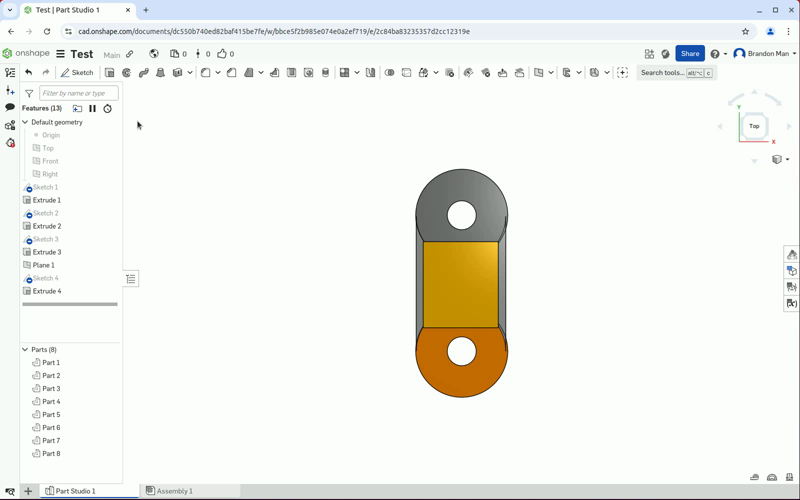
key(shift+h)
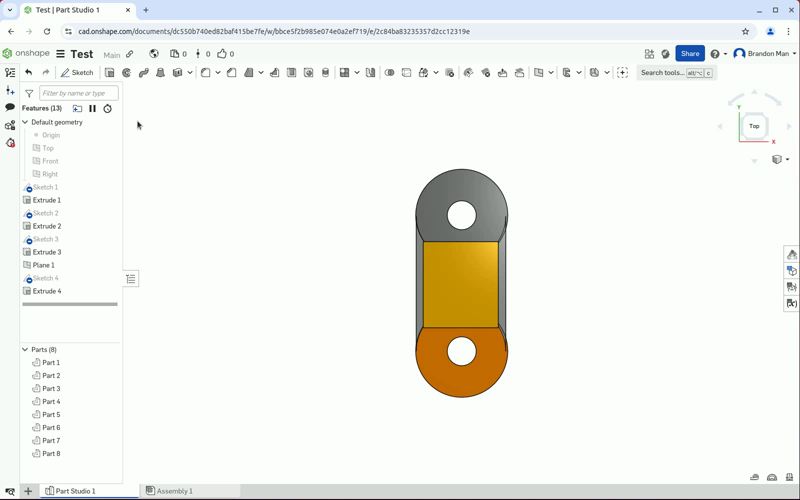
key(shift+h)
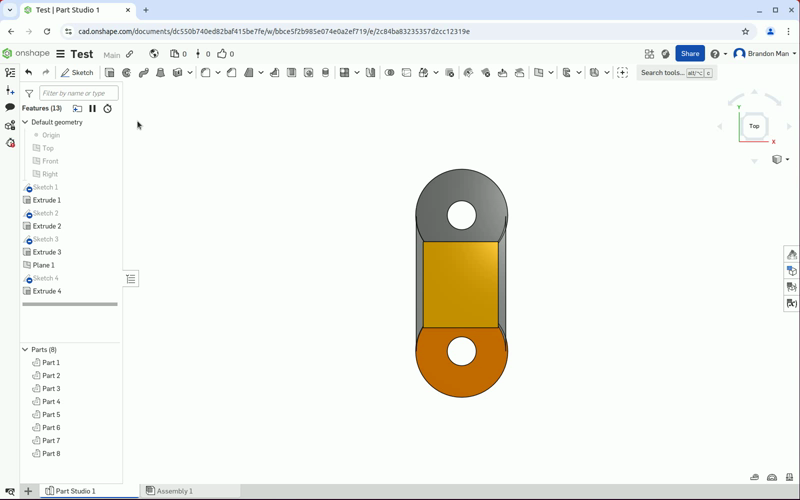
key(shift+7)
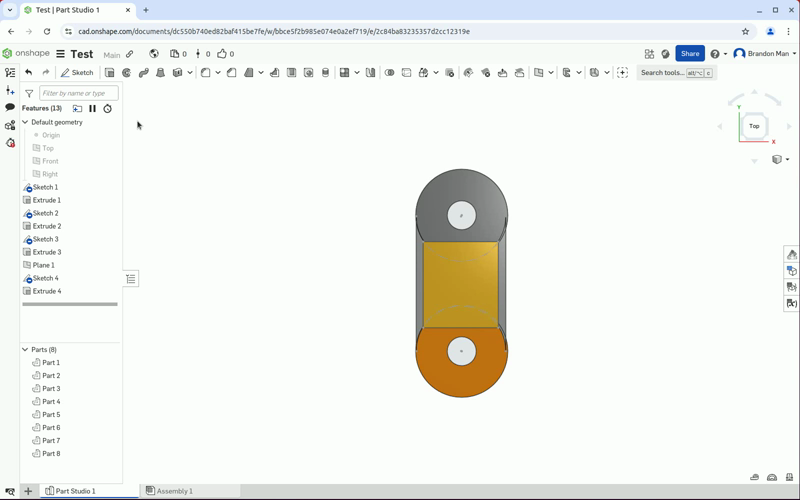
key(up, 3)
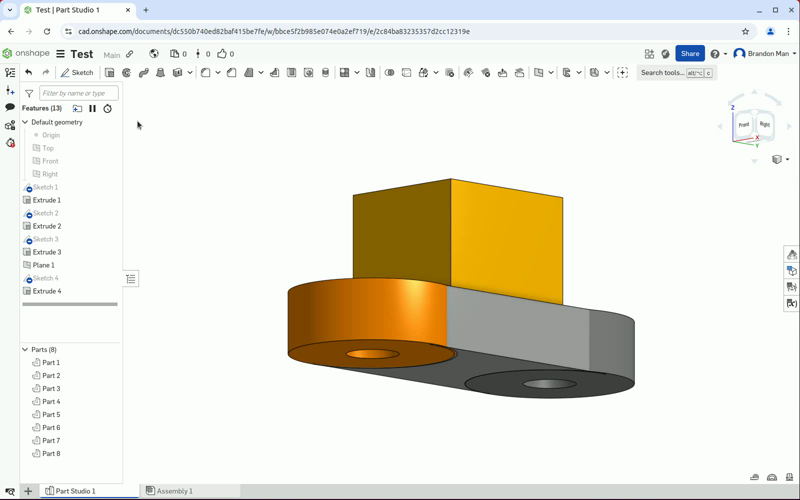
key(left, 3)
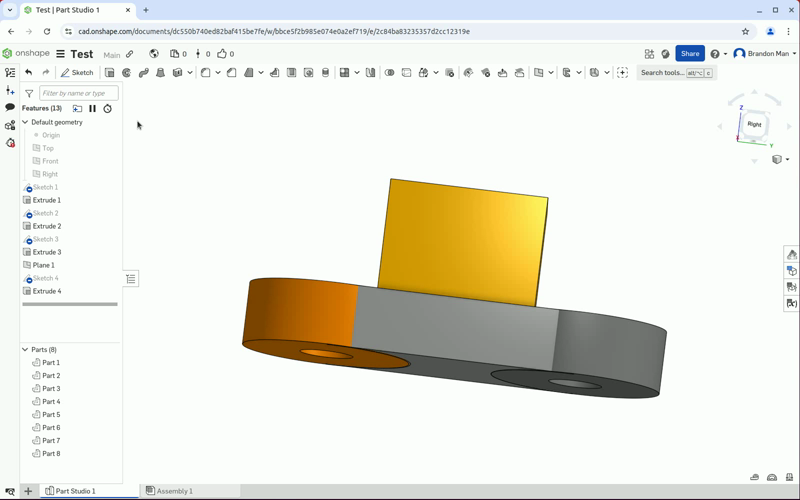
key(right, 3)
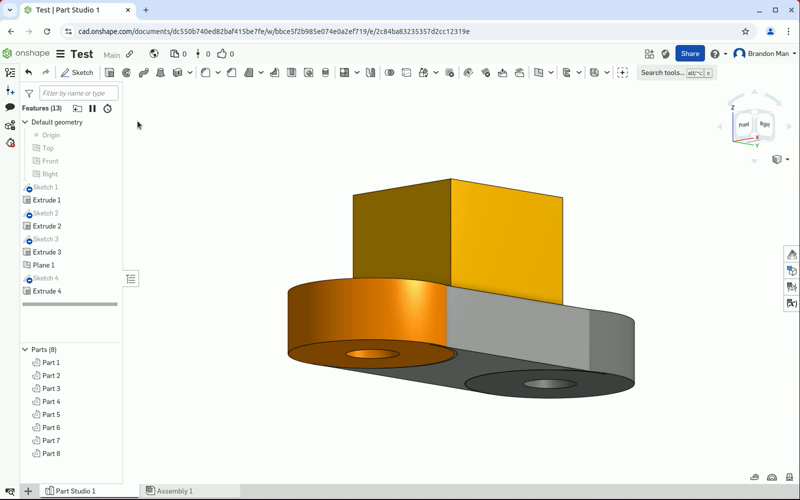
key(down, 3)
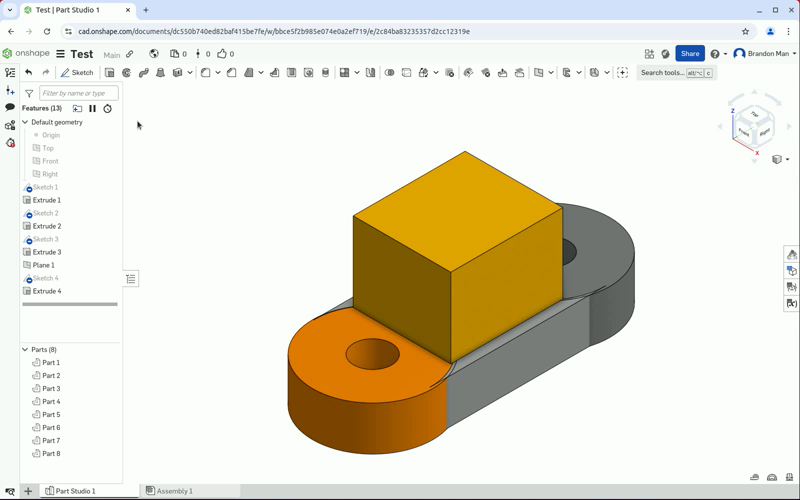
mouse_move(73, 189)
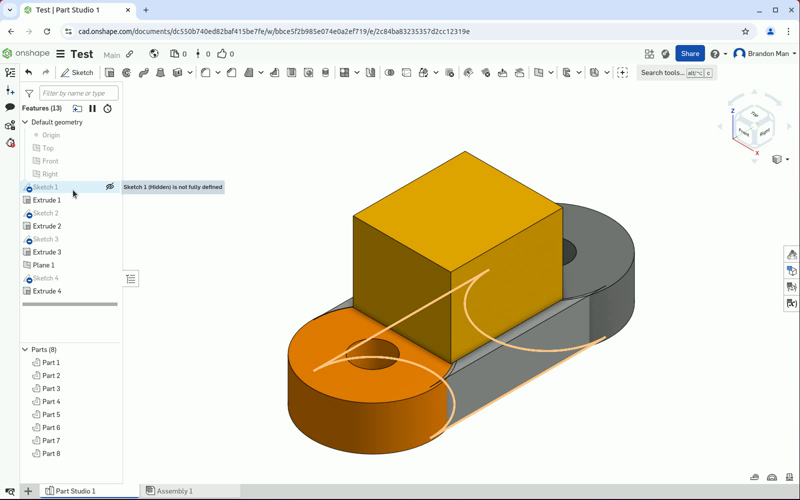
click(73, 189)